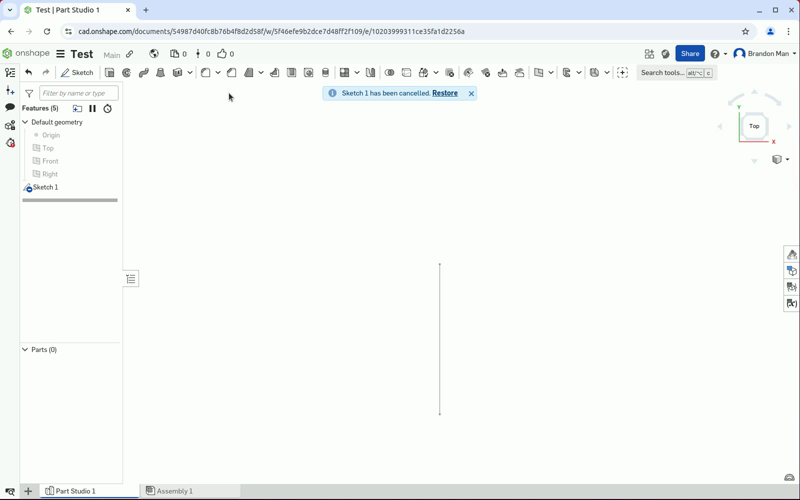
key(shift+h)
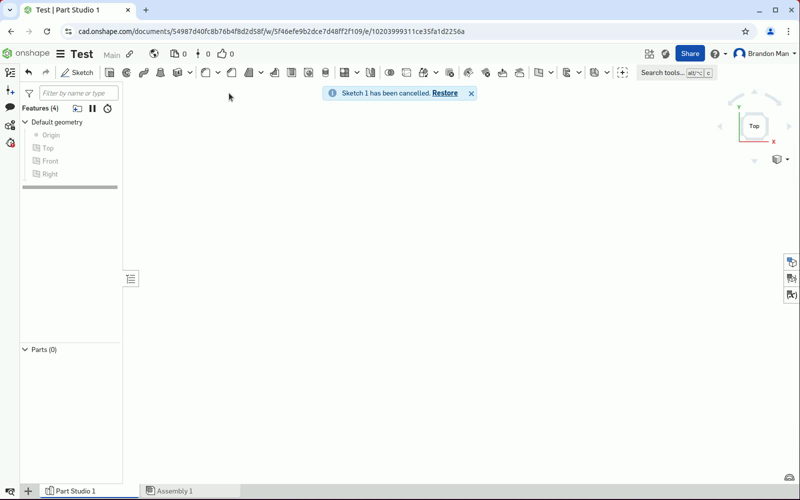
mouse_move(73, 352)
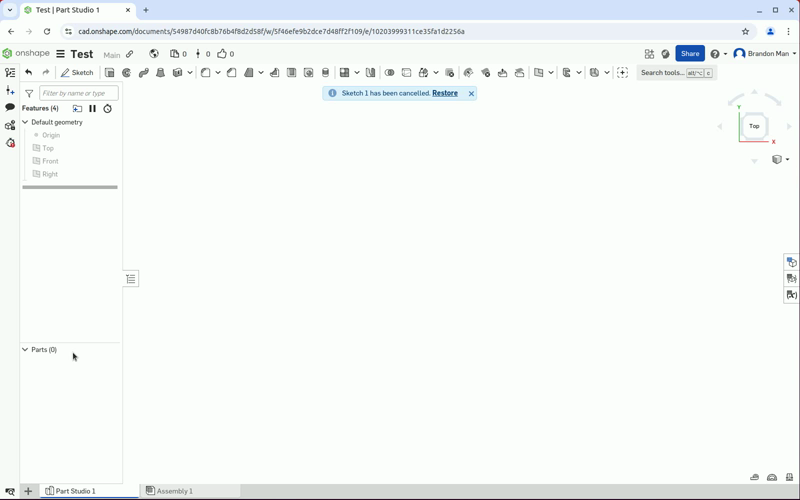
key(y)
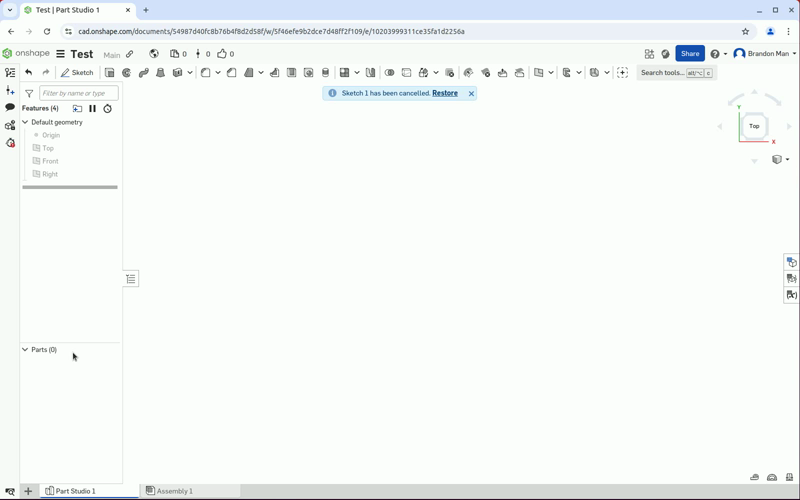
key(shift+p)
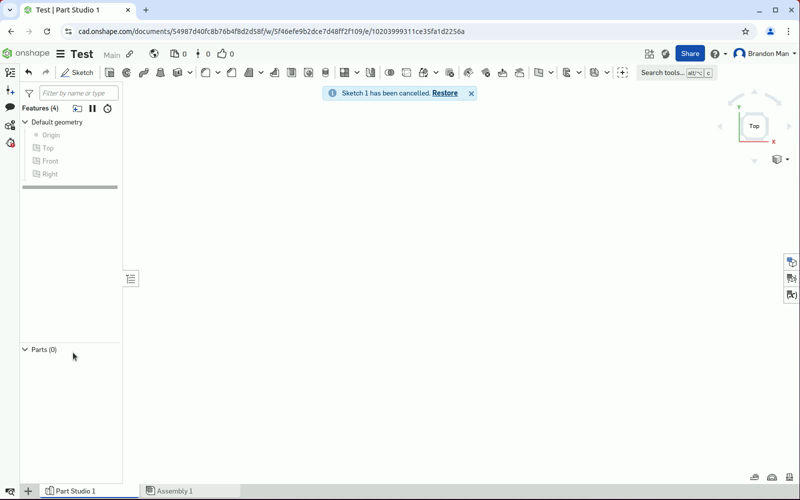
key(space)
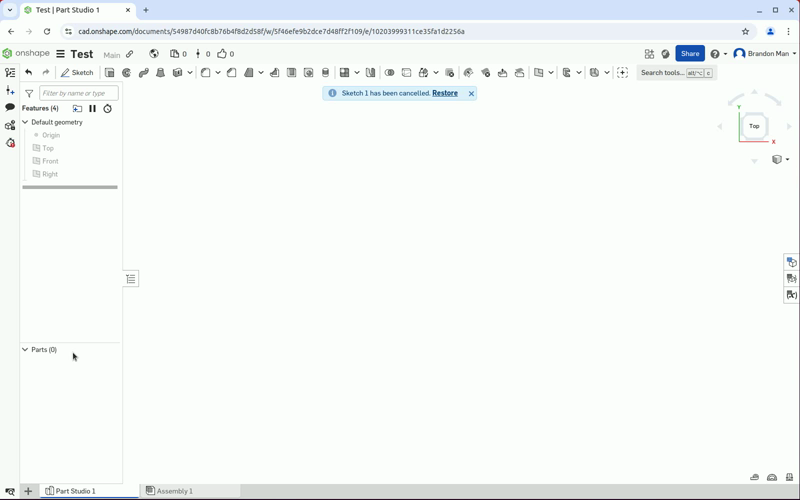
key_down(shift)
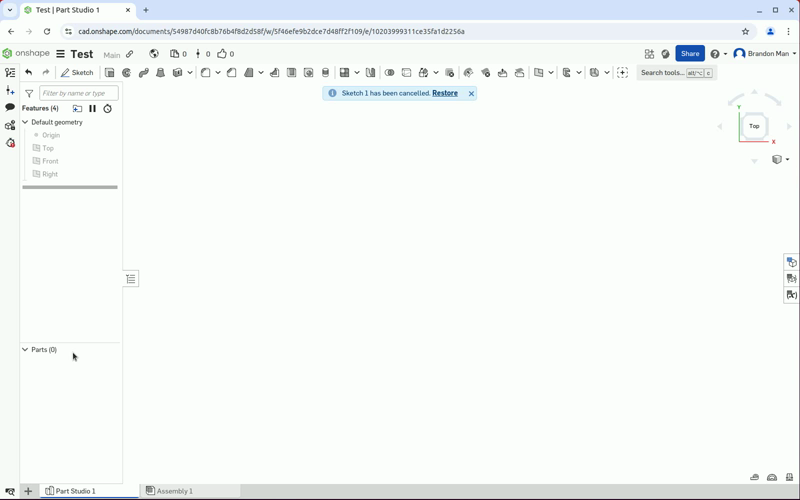
key(up)
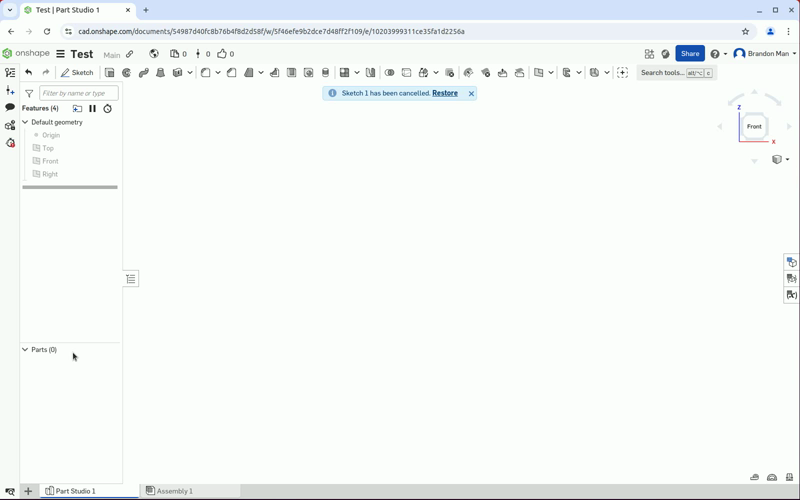
key_up(shift)
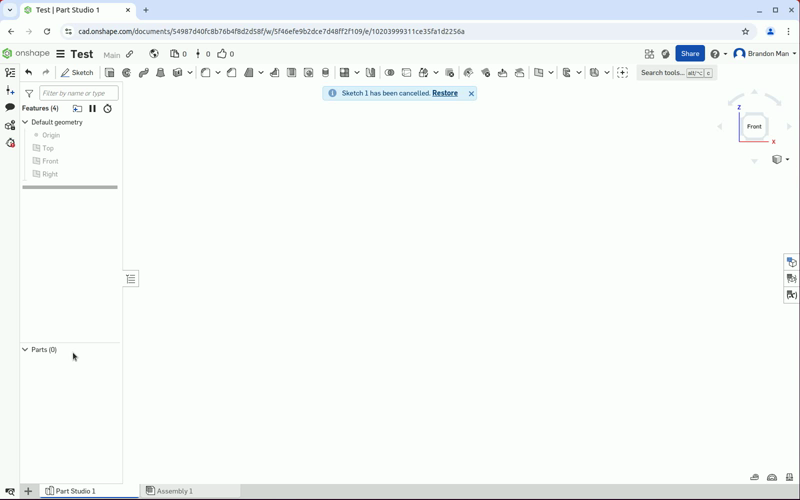
mouse_move(73, 352)
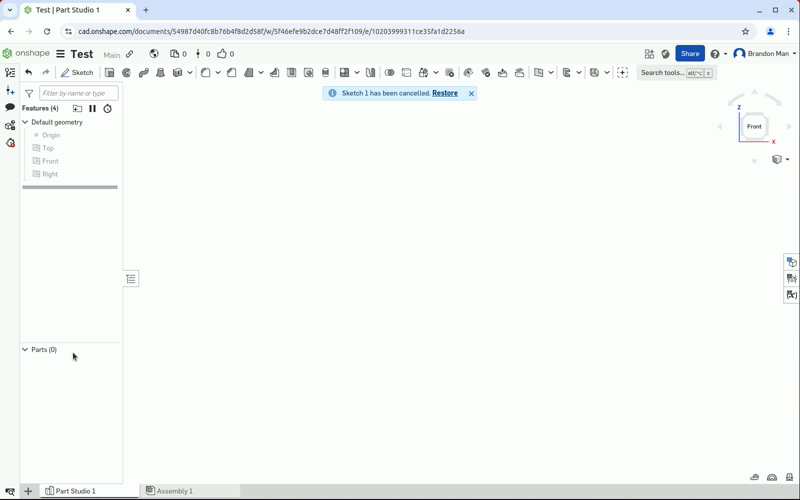
key(shift+y)
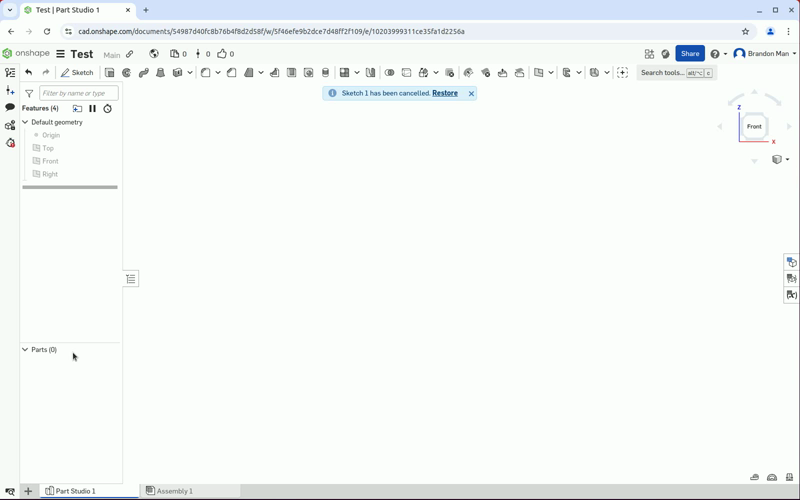
key(shift+s)
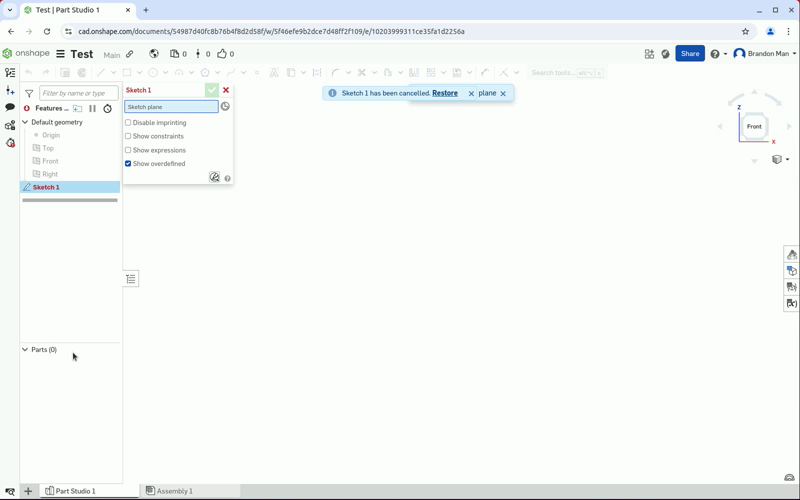
mouse_move(73, 163)
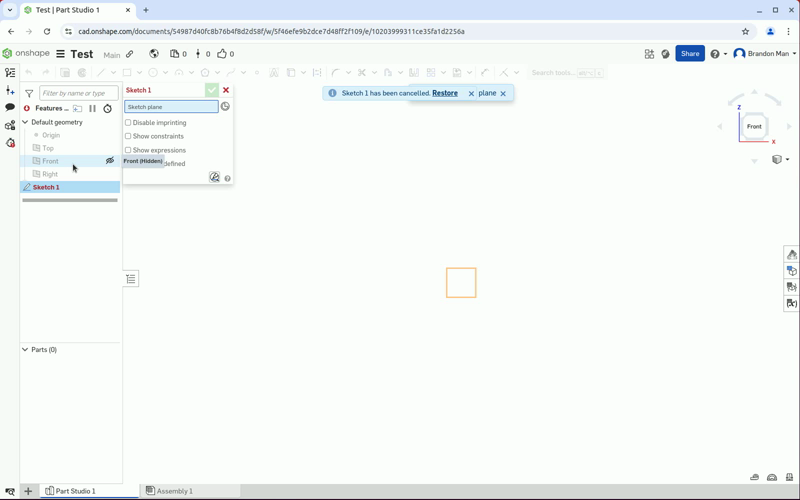
click(73, 163)
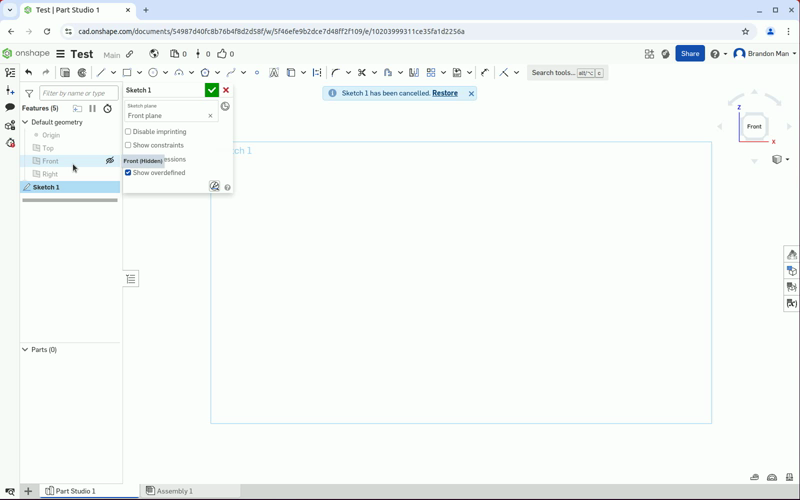
mouse_move(73, 352)
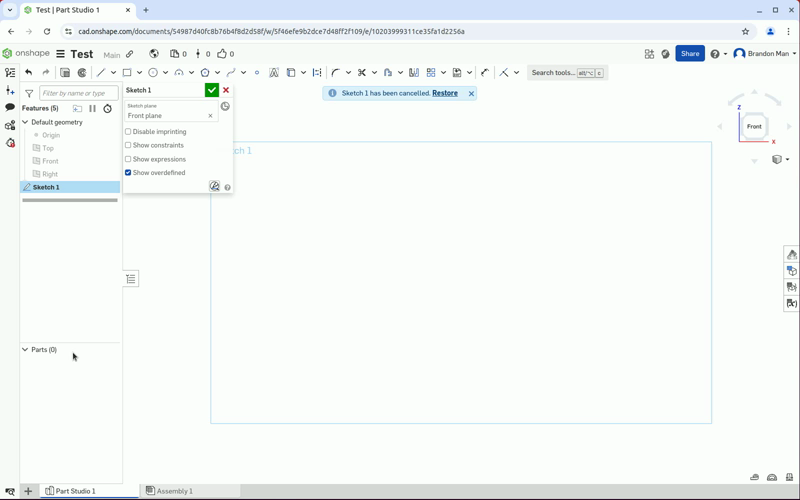
key(y)
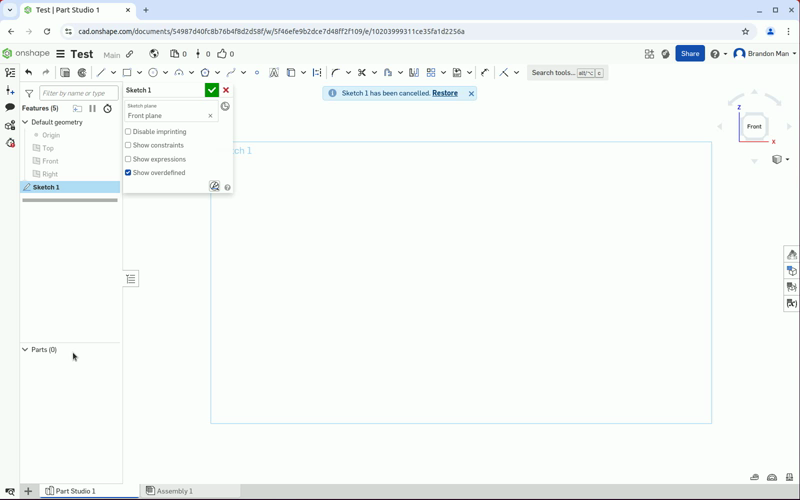
key(l)
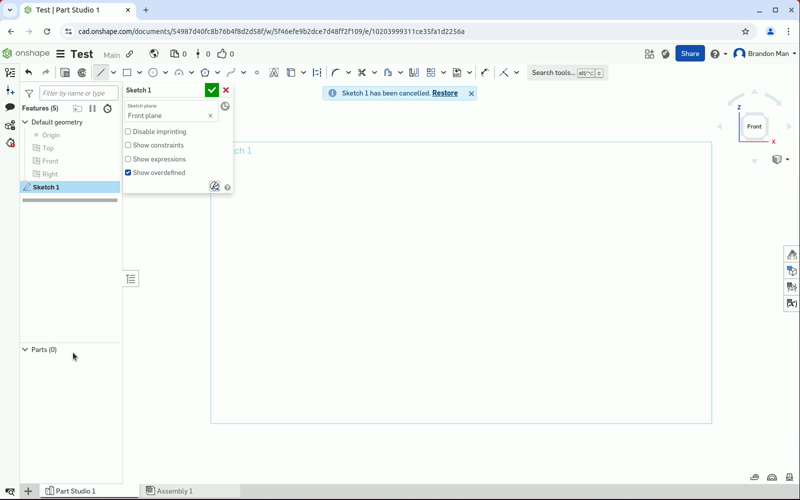
key_down(shift)
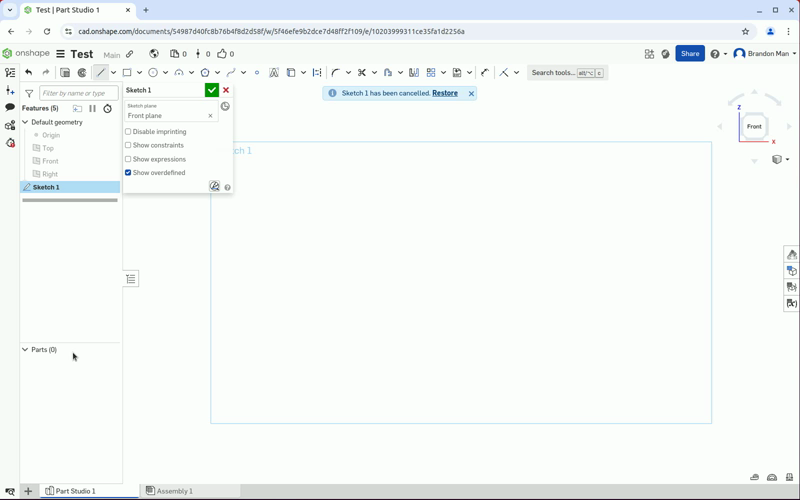
mouse_move(453, 286)
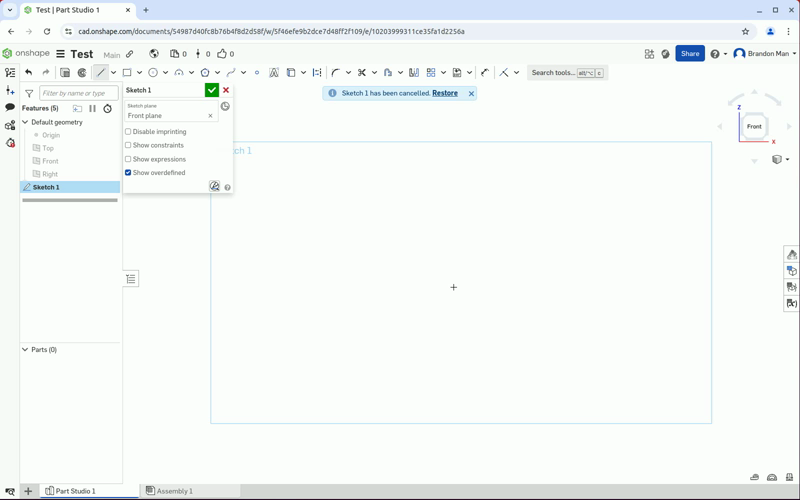
click(453, 286)
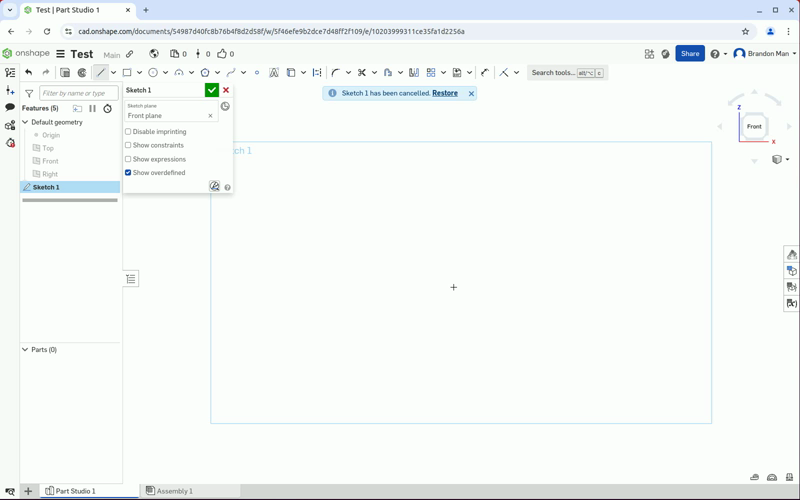
key_up(shift)
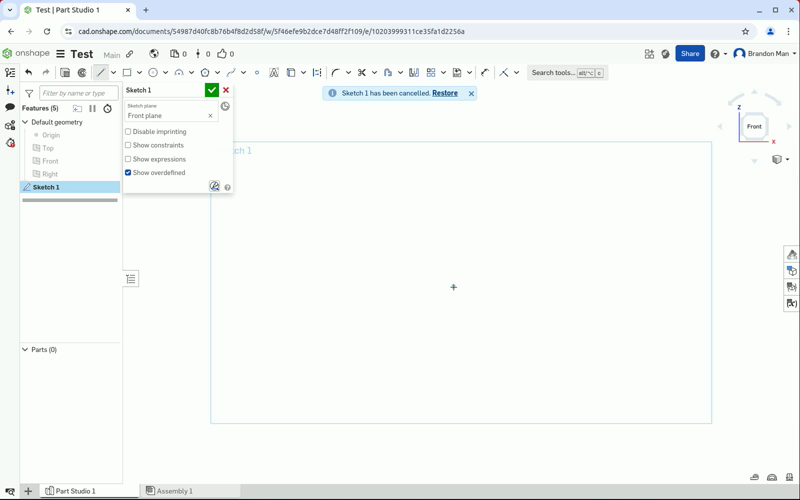
key_down(shift)
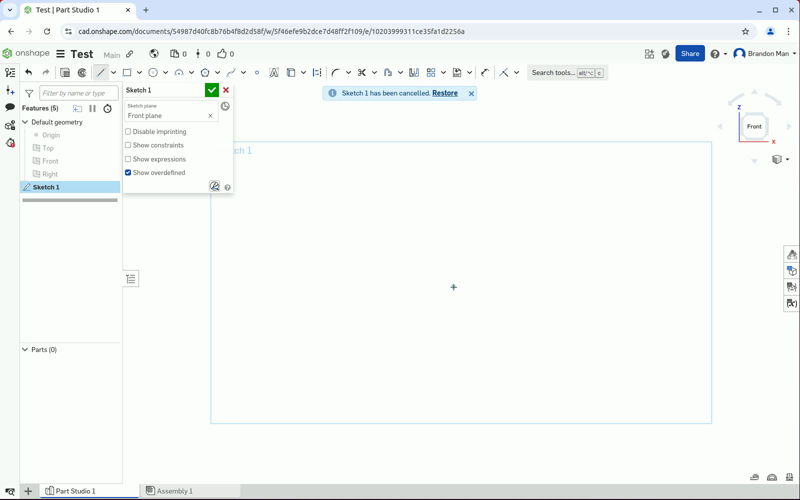
mouse_move(483, 286)
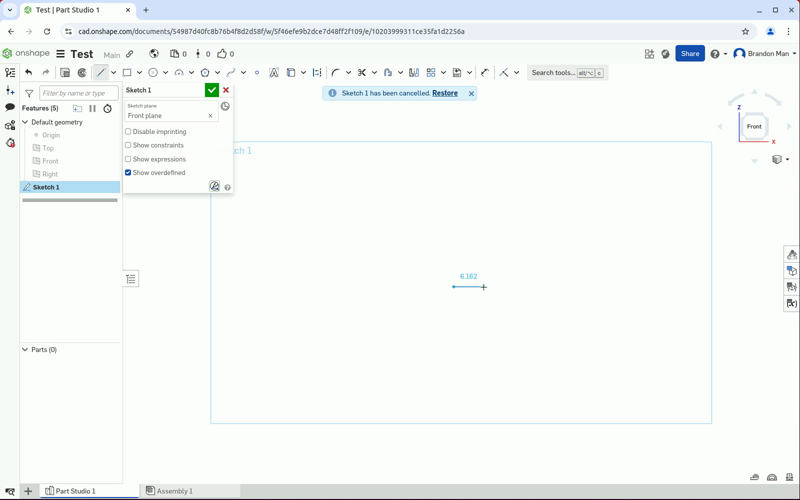
mouse_move(508, 286)
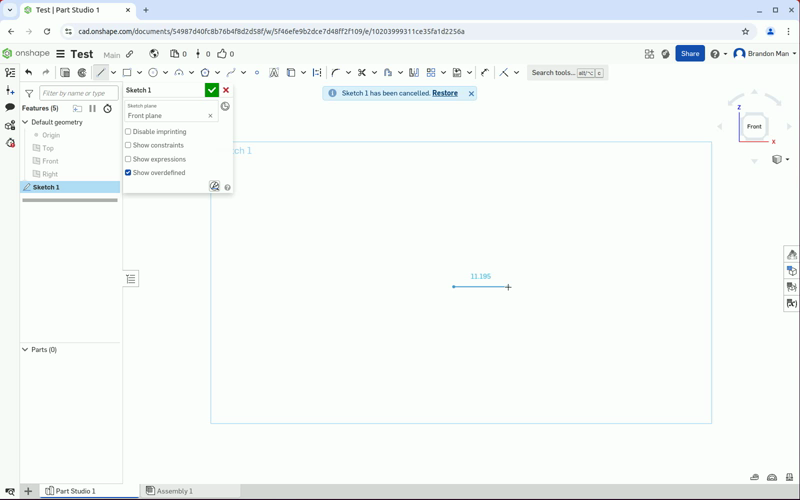
click(508, 286)
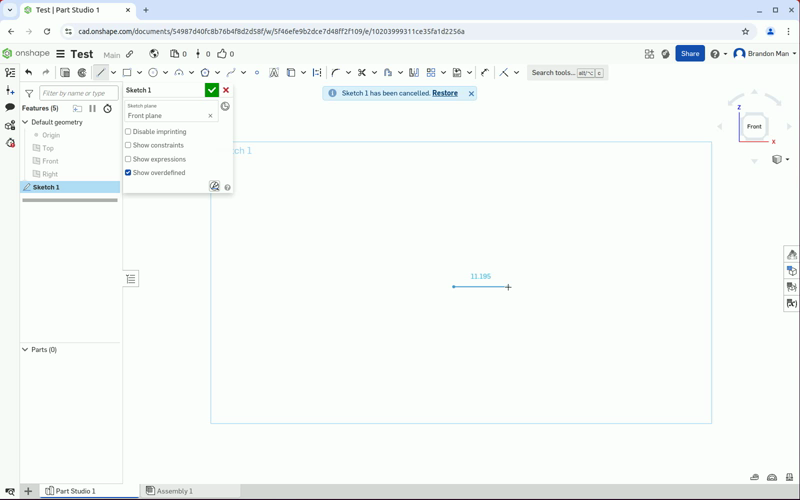
key_up(shift)
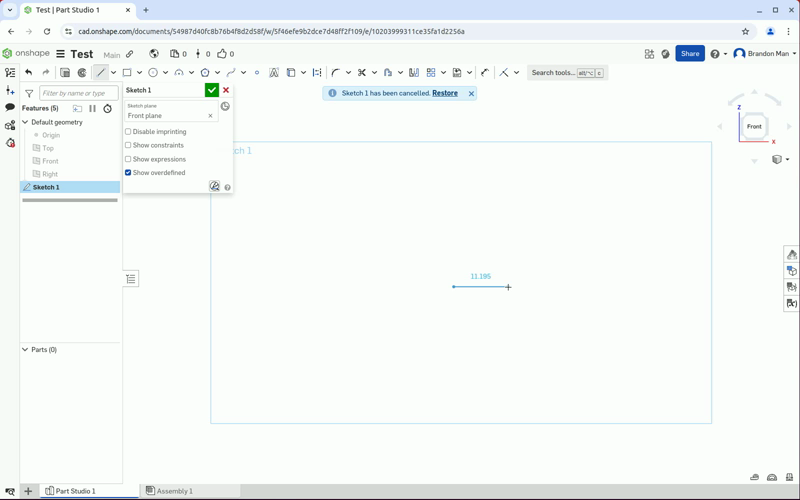
key_down(shift)
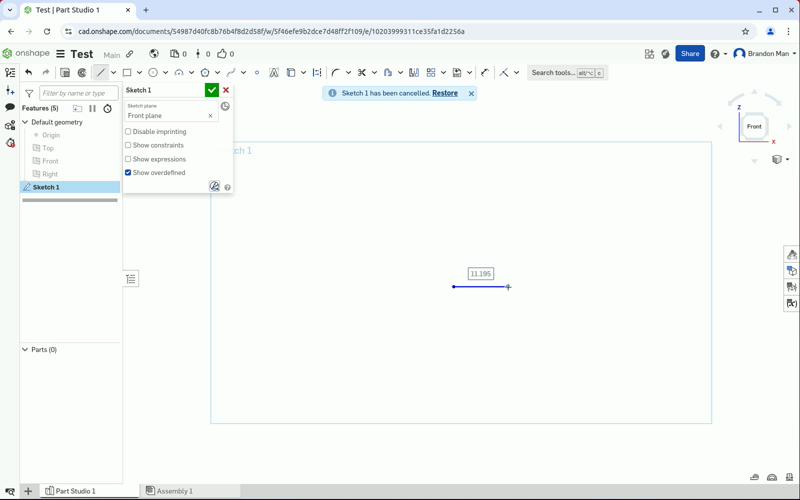
mouse_move(538, 286)
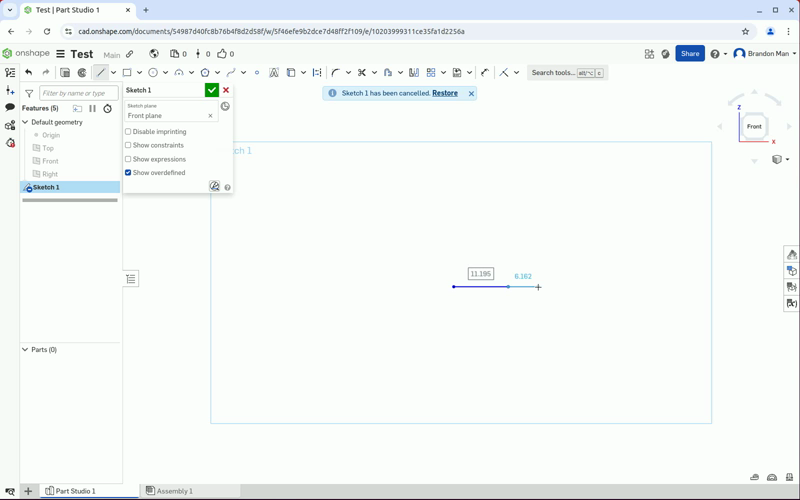
mouse_move(508, 258)
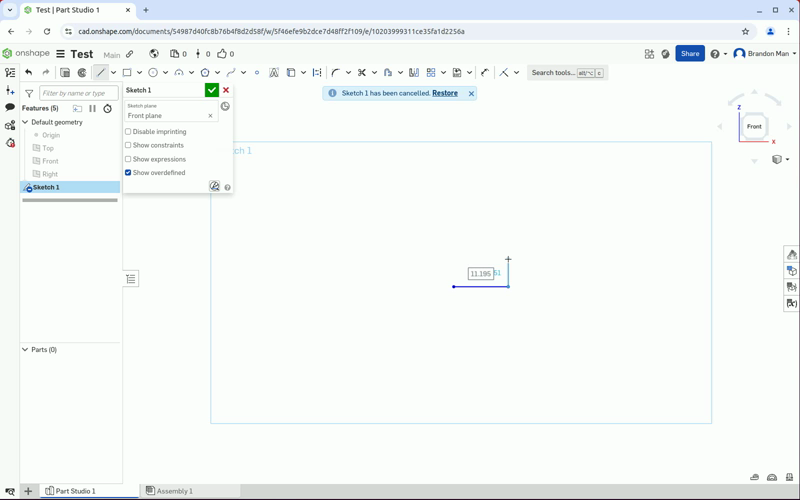
click(508, 258)
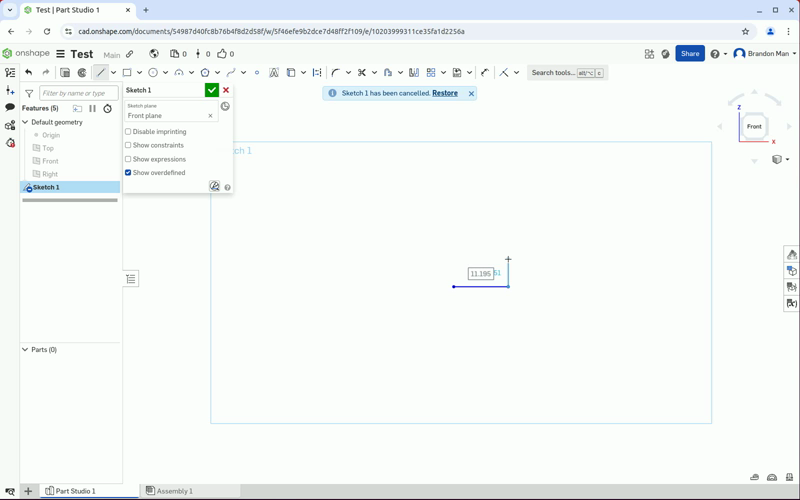
key_up(shift)
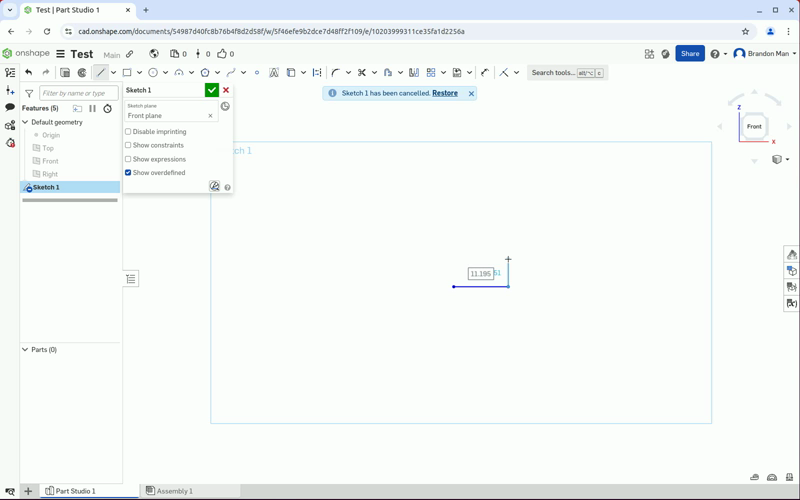
key_down(shift)
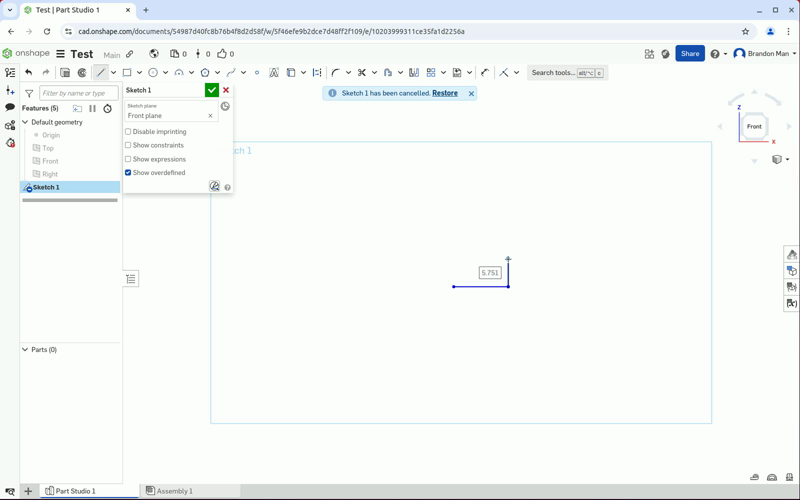
mouse_move(538, 258)
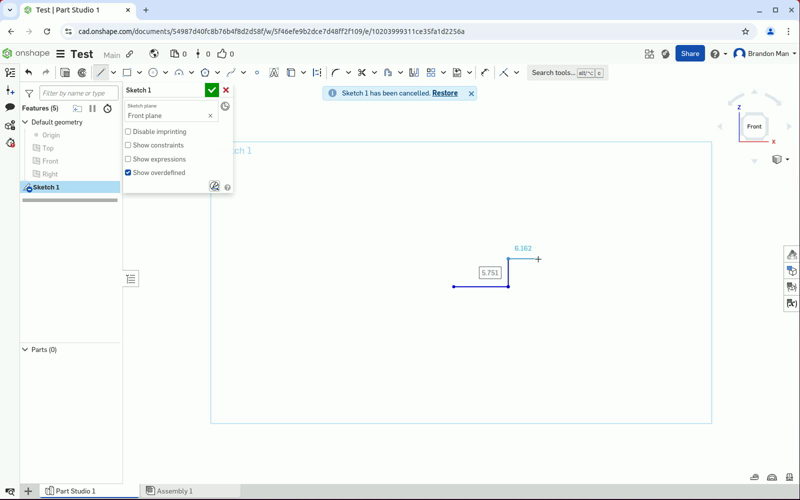
mouse_move(453, 258)
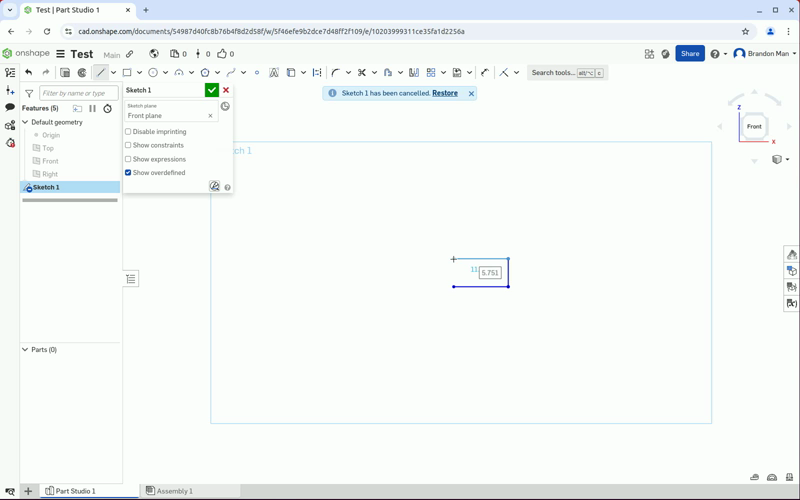
click(453, 258)
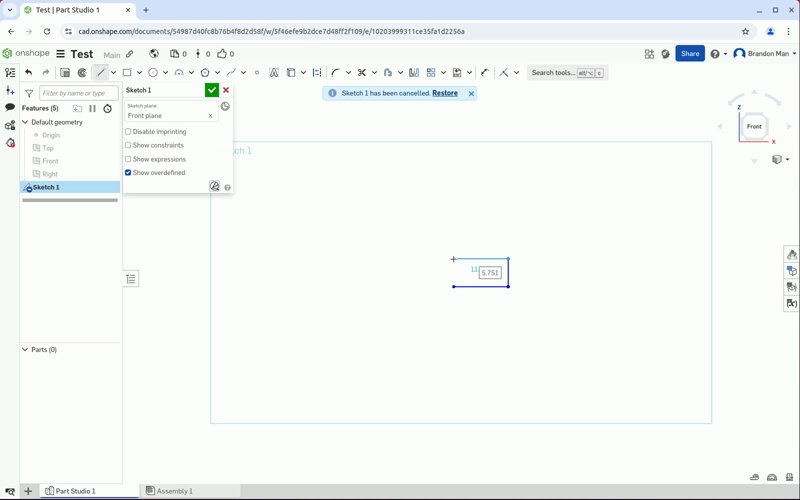
key_up(shift)
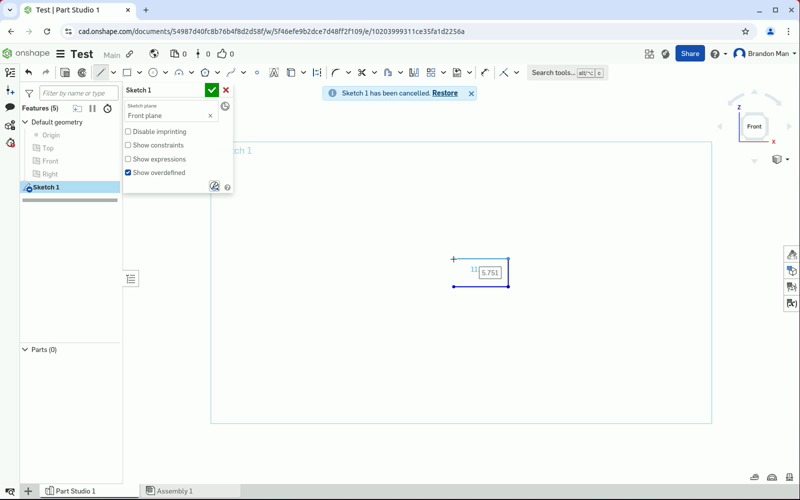
mouse_move(483, 258)
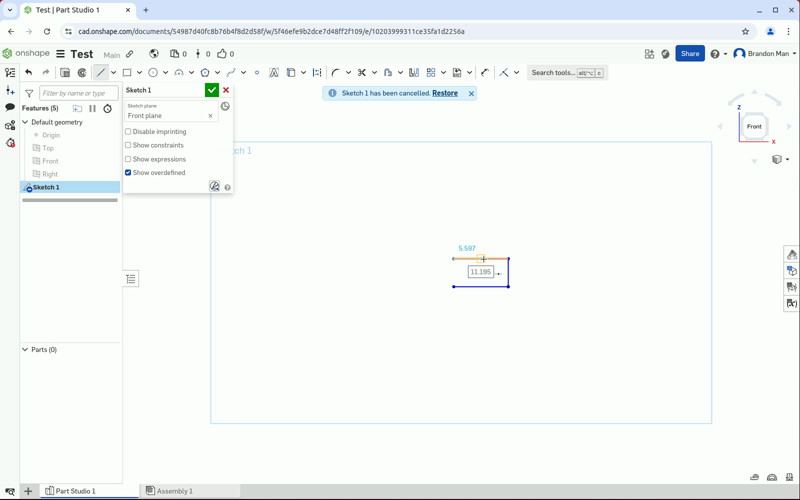
key_down(shift)
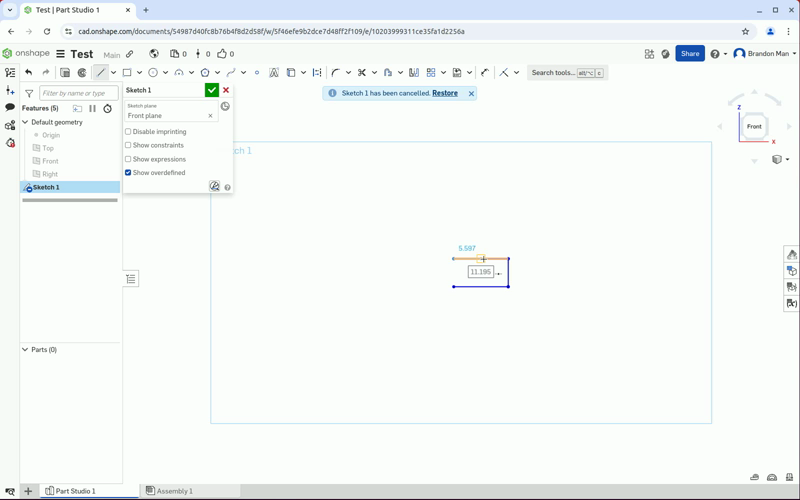
mouse_move(453, 286)
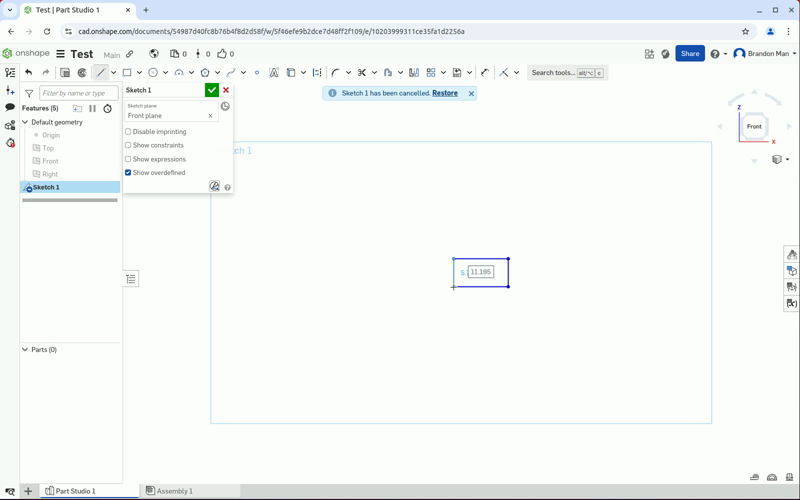
key_up(shift)
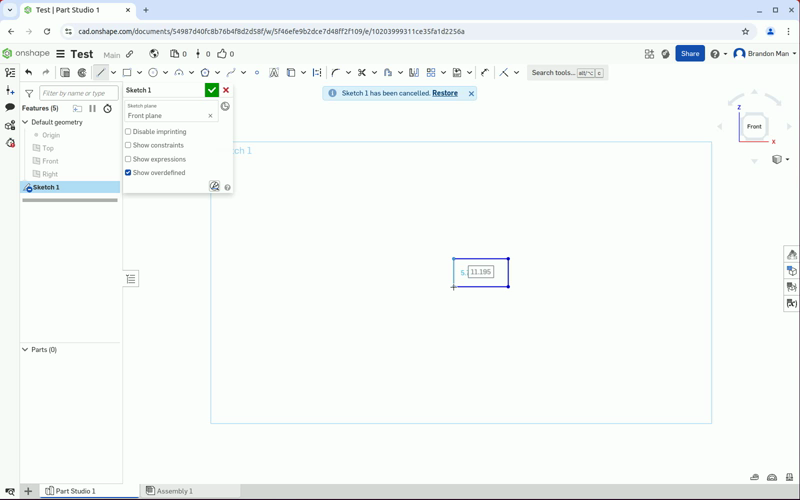
click(453, 286)
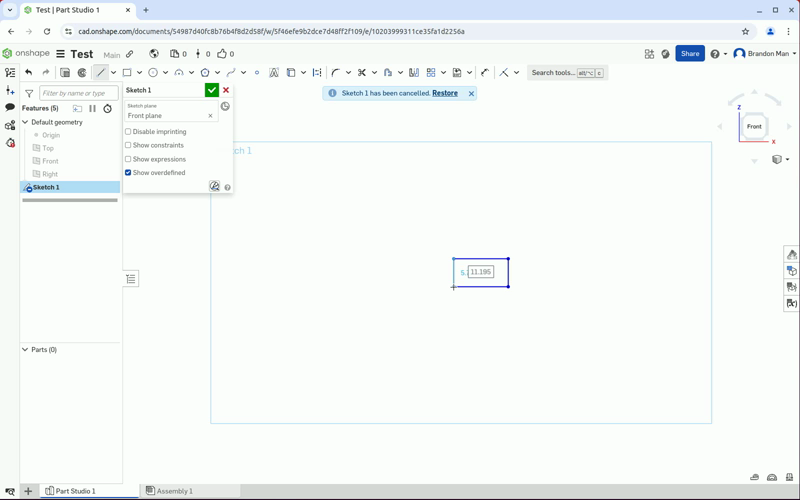
key(esc)
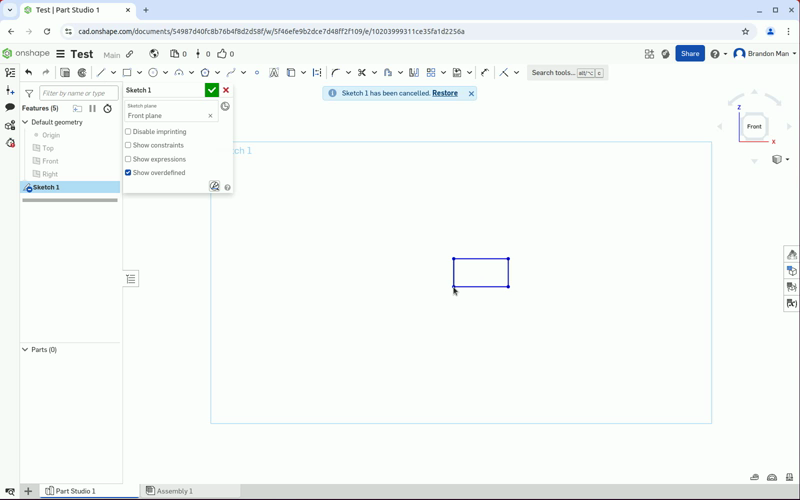
mouse_move(478, 263)
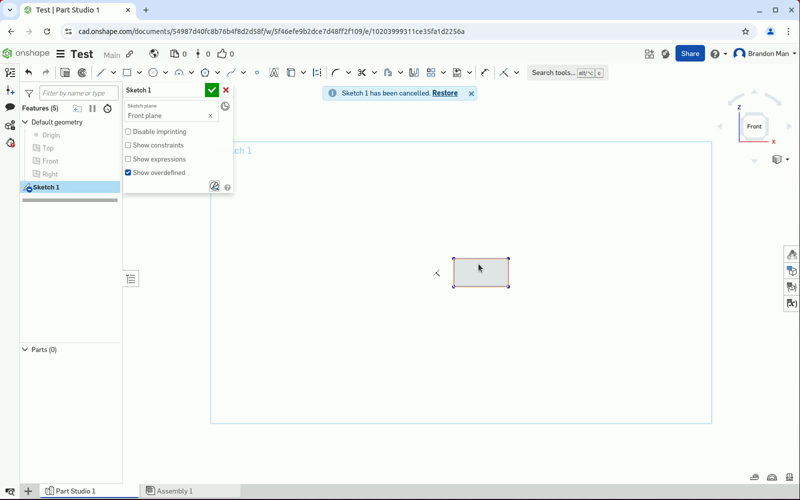
scroll(6)
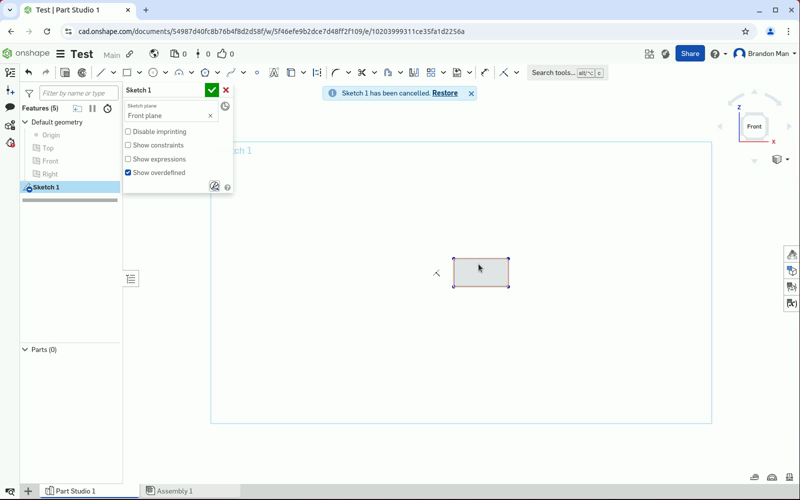
scroll(6)
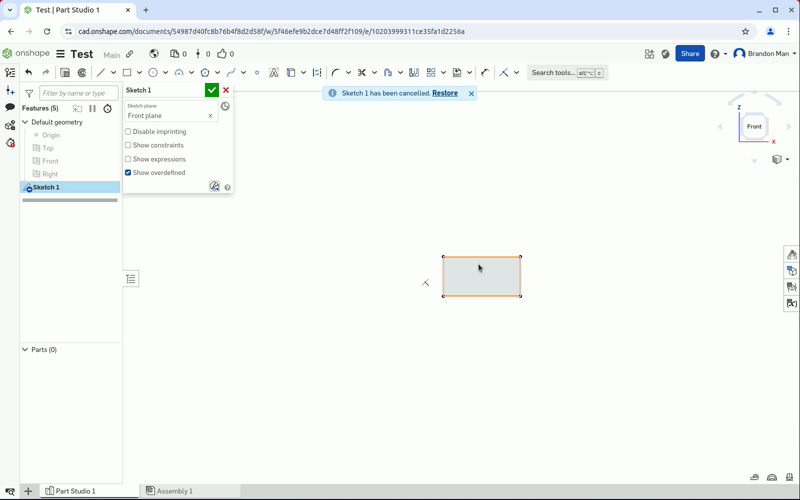
scroll(6)
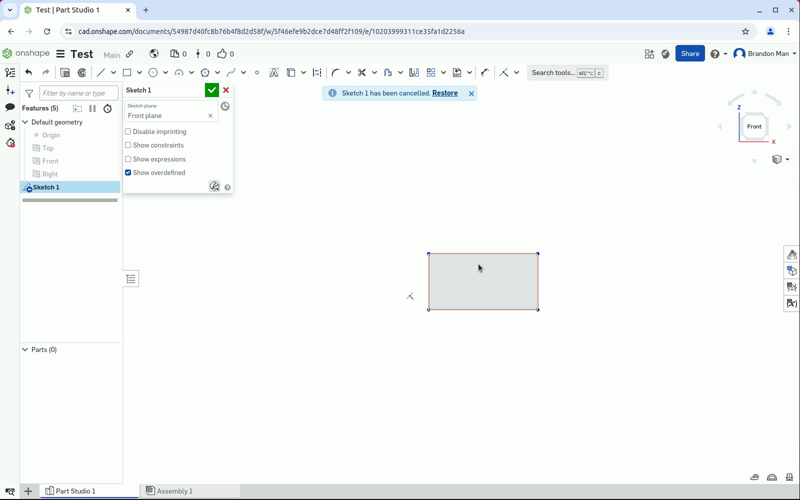
scroll(6)
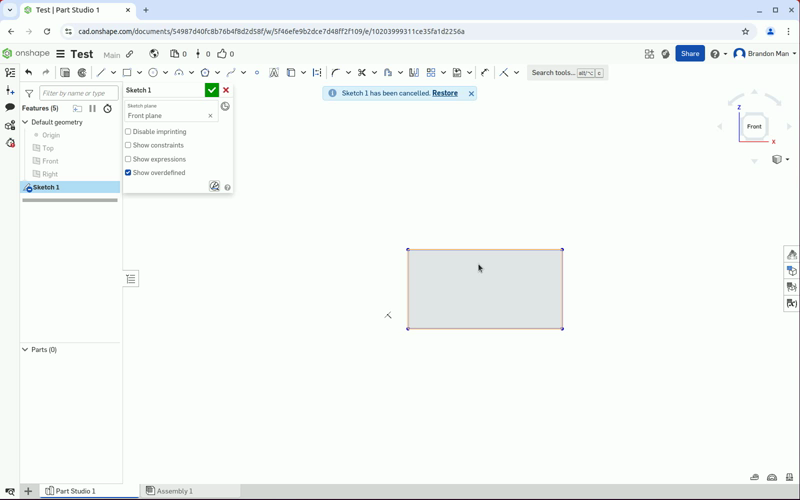
scroll(6)
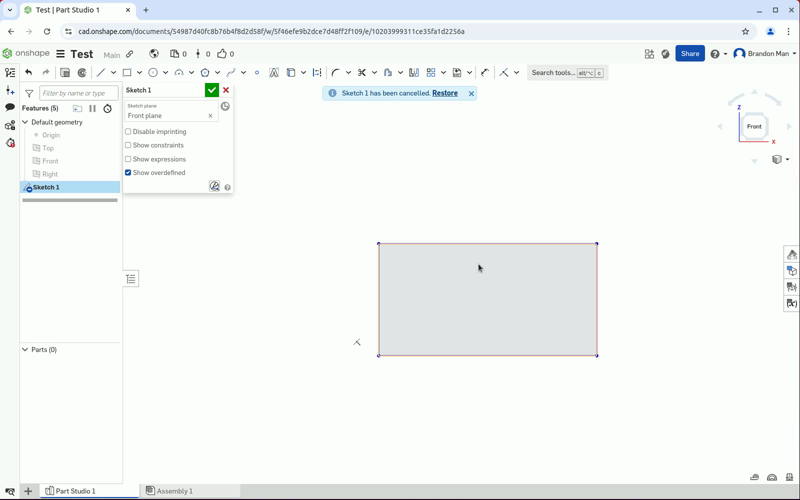
scroll(6)
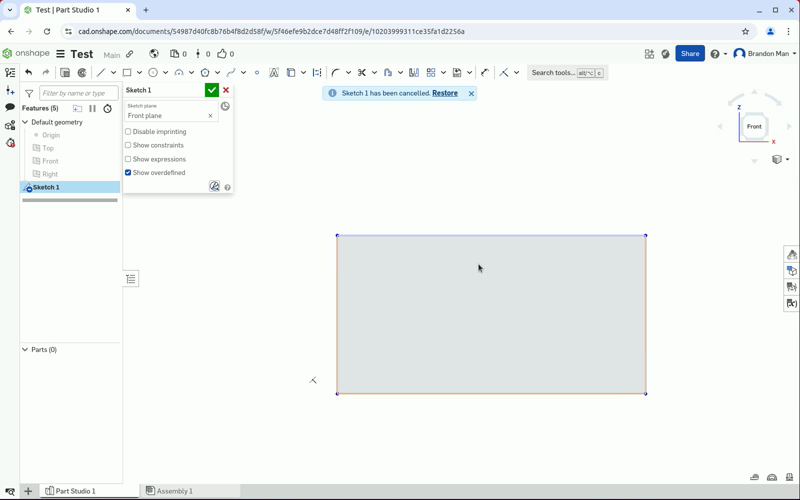
scroll(6)
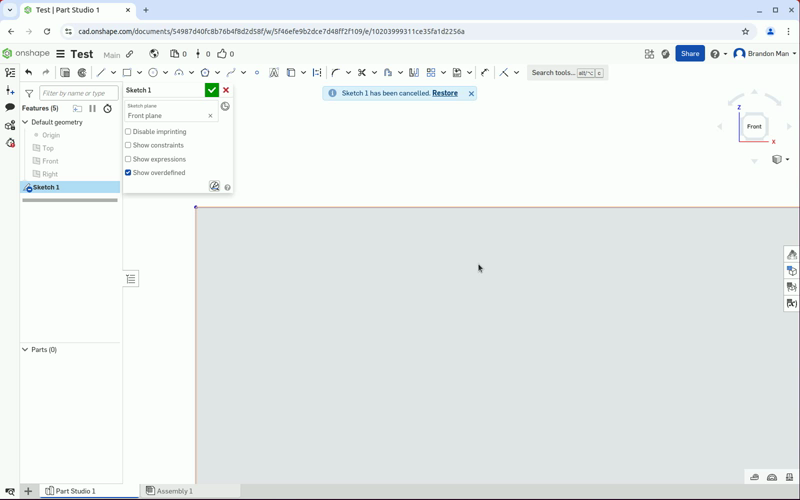
click(478, 263)
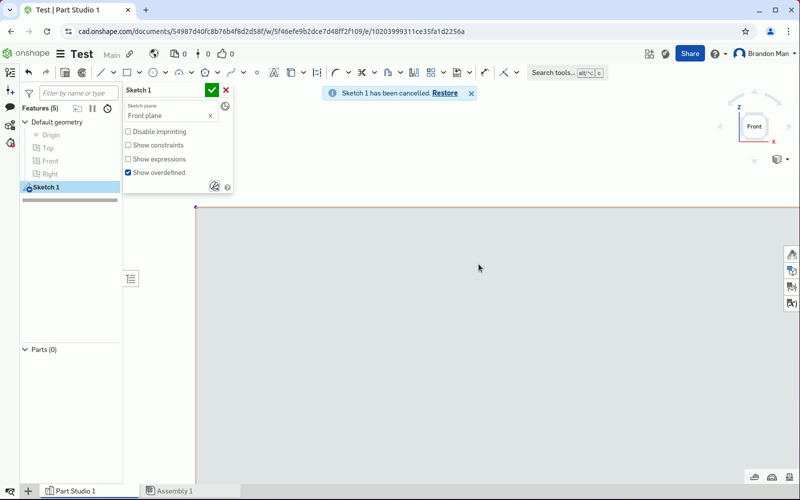
scroll(-6)
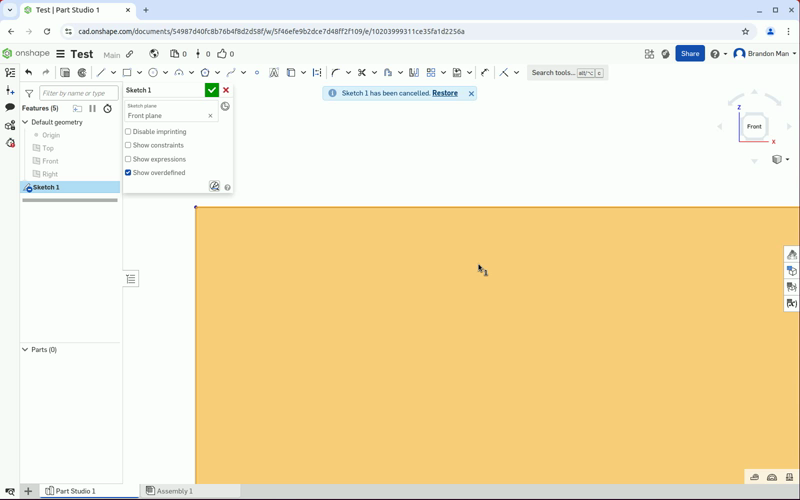
scroll(-6)
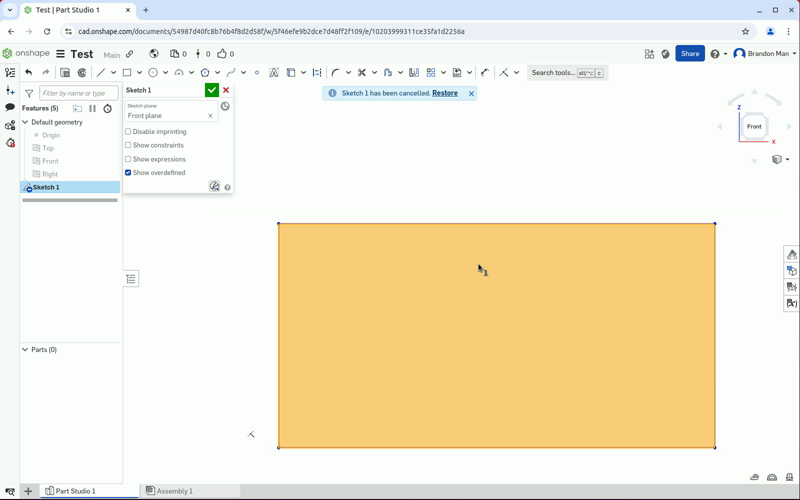
scroll(-6)
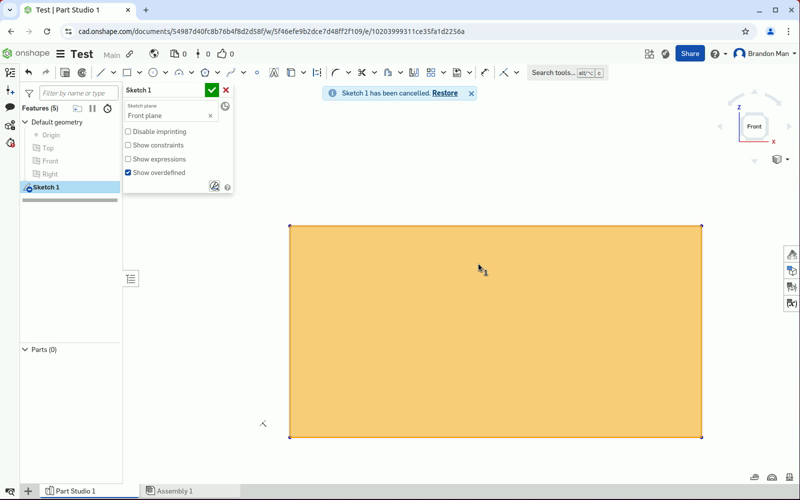
scroll(-6)
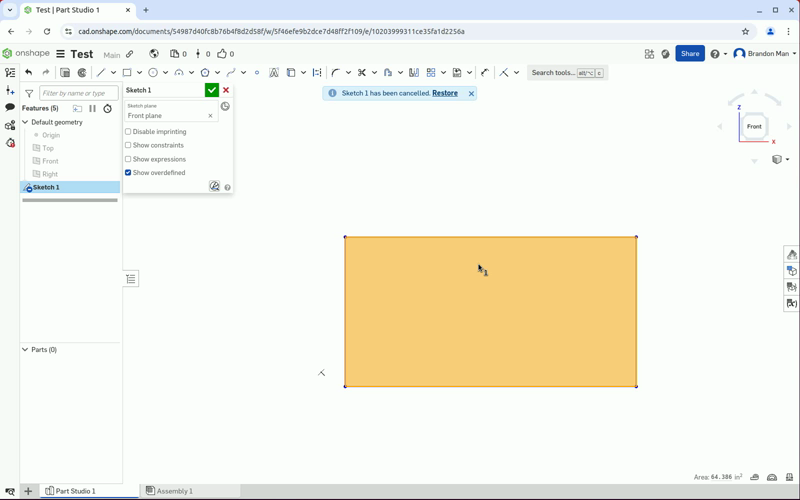
scroll(-6)
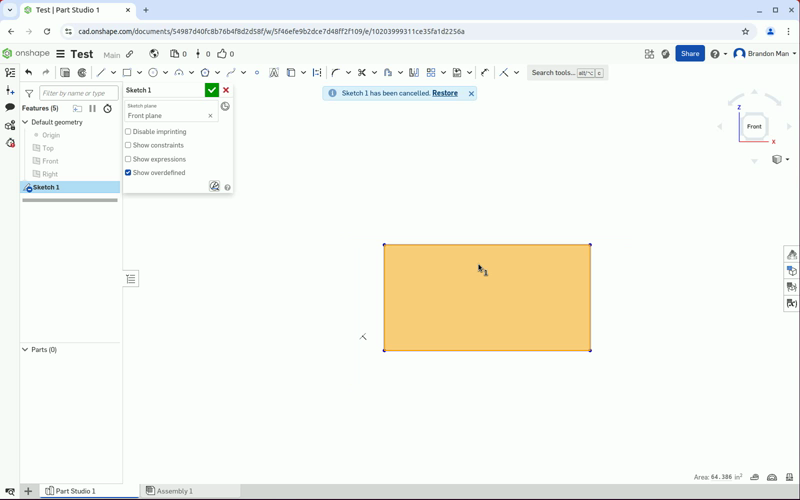
scroll(-6)
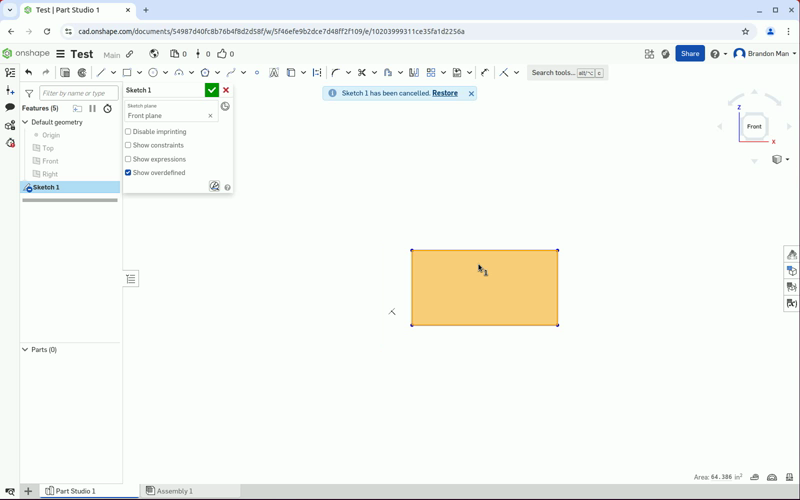
scroll(-6)
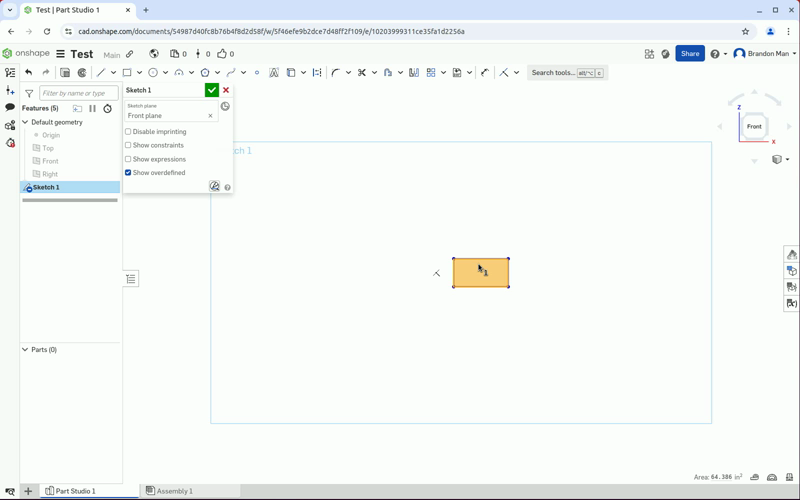
mouse_move(73, 352)
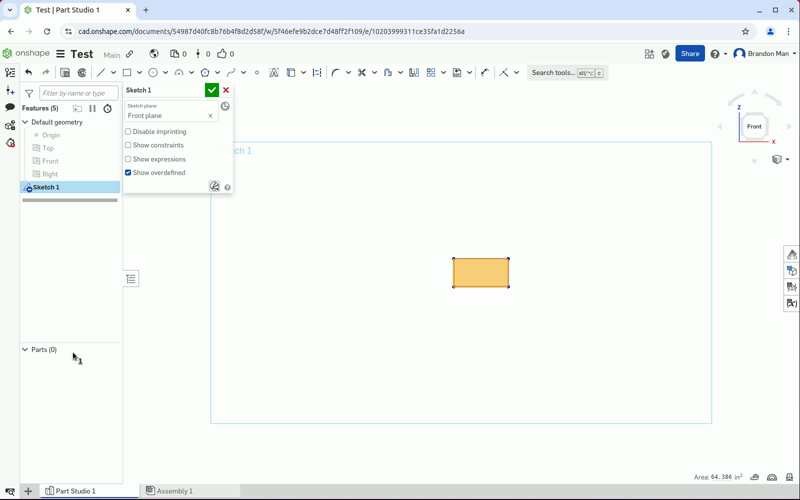
key(shift+y)
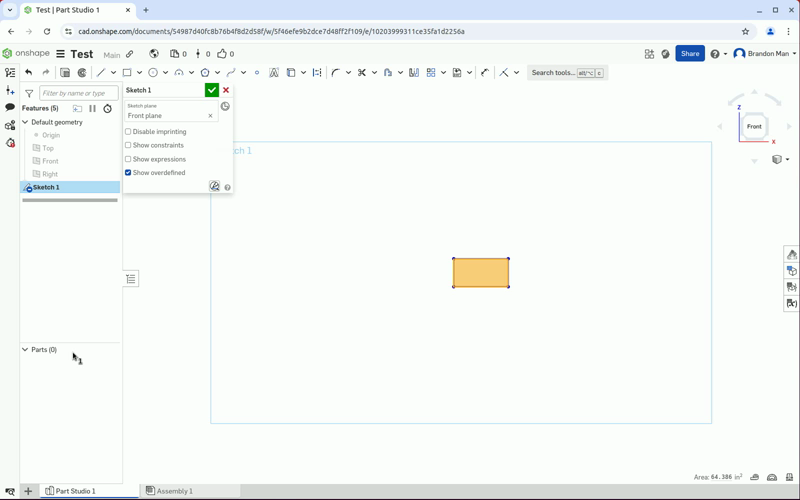
key(shift+e)
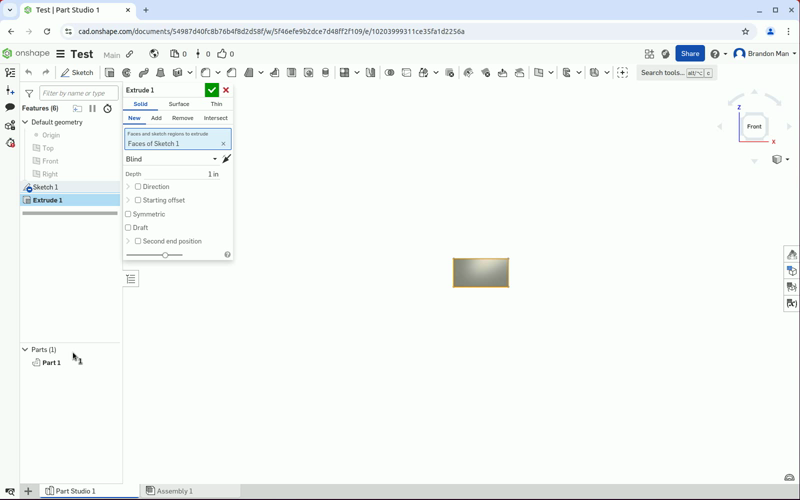
mouse_move(143, 106)
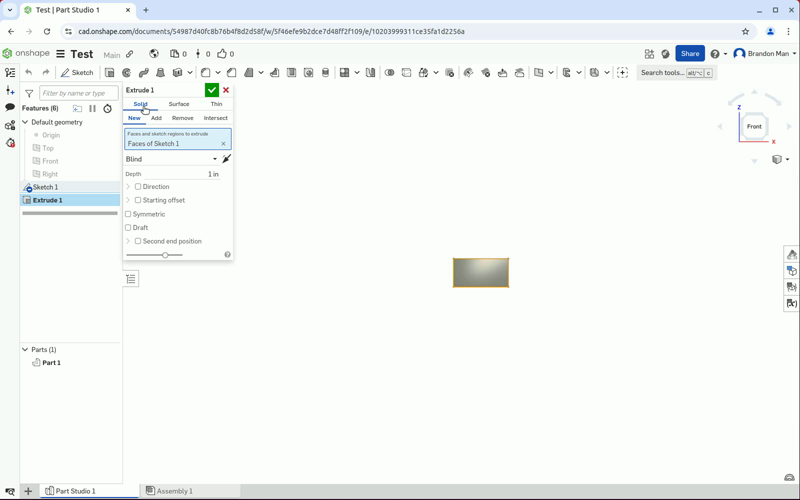
click(143, 106)
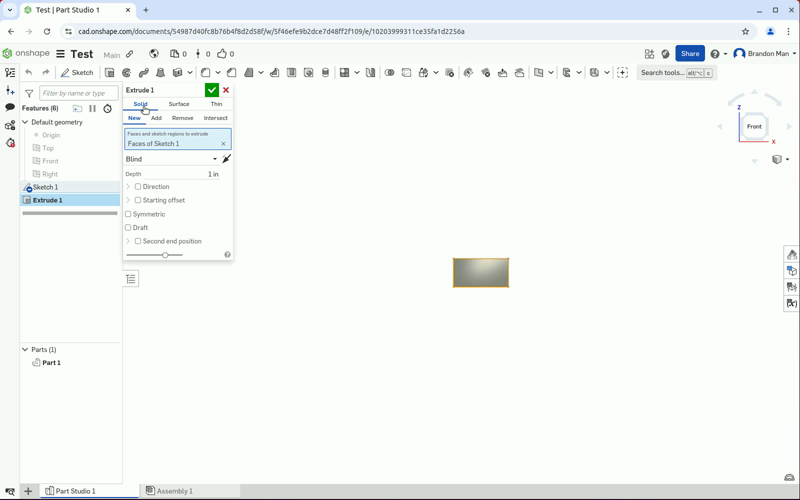
mouse_move(137, 120)
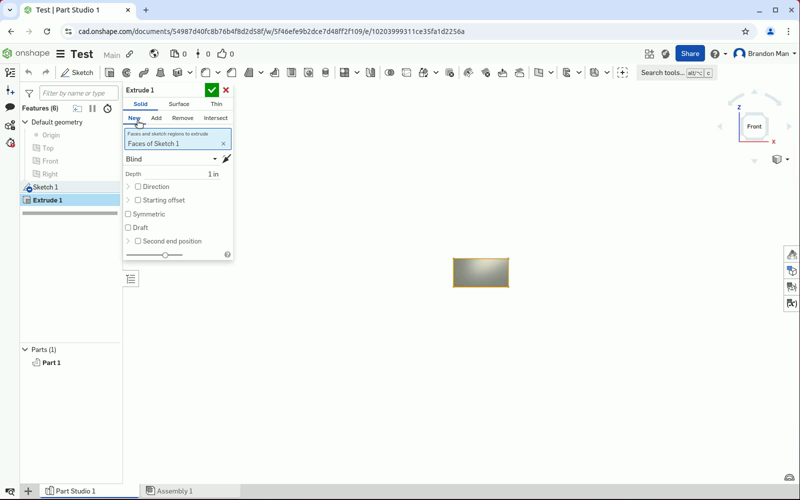
click(137, 120)
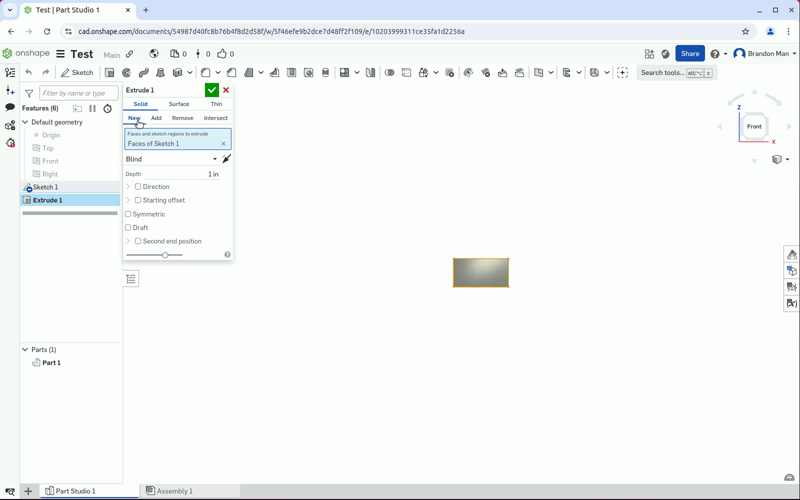
key(tab, 4)
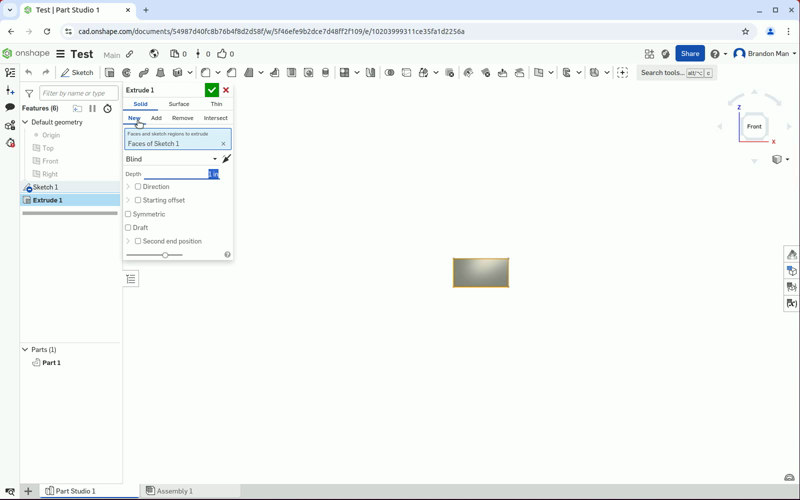
text(-23.108)
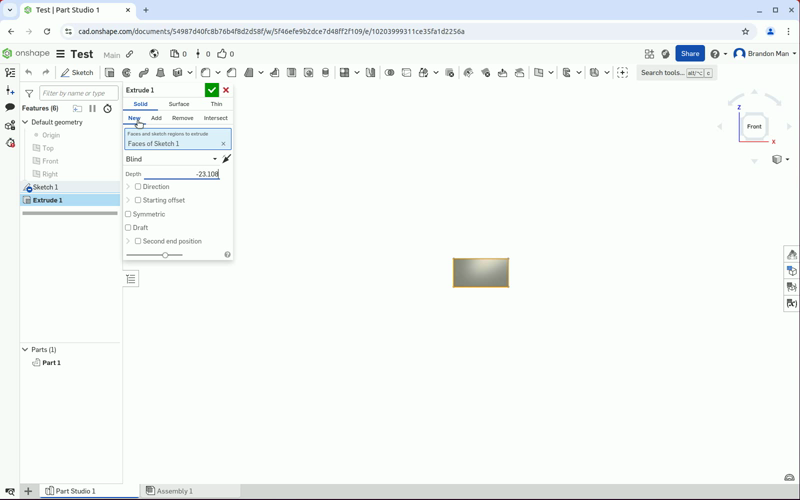
key(enter)
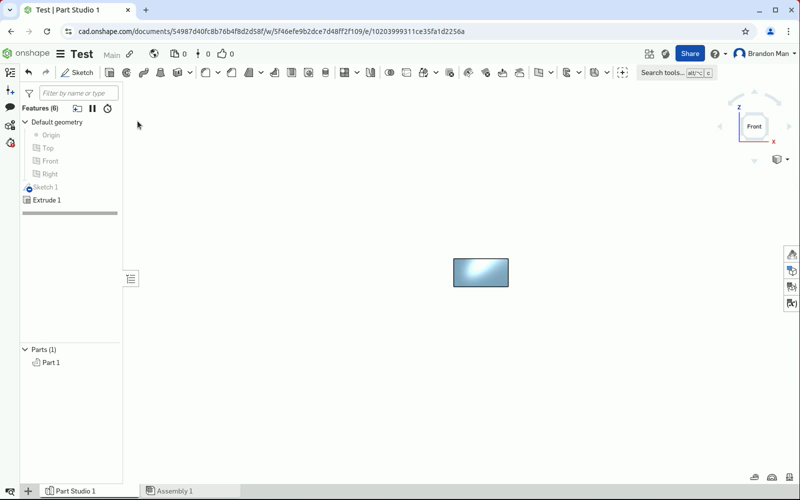
key(shift+h)
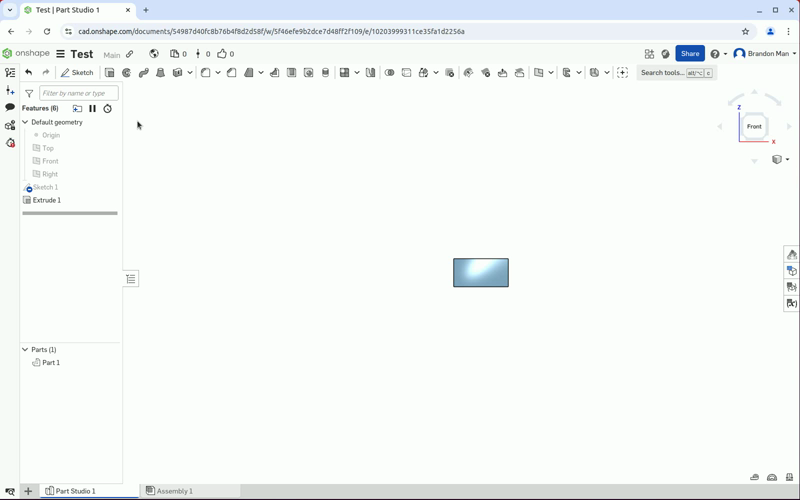
key(shift+h)
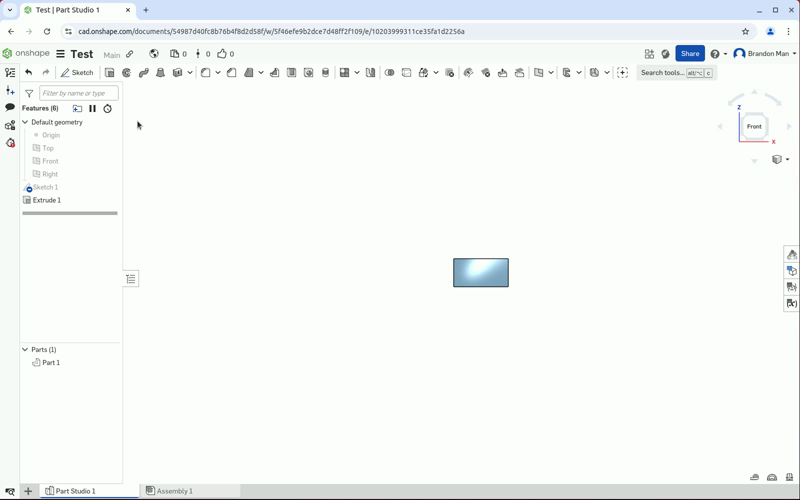
mouse_move(73, 189)
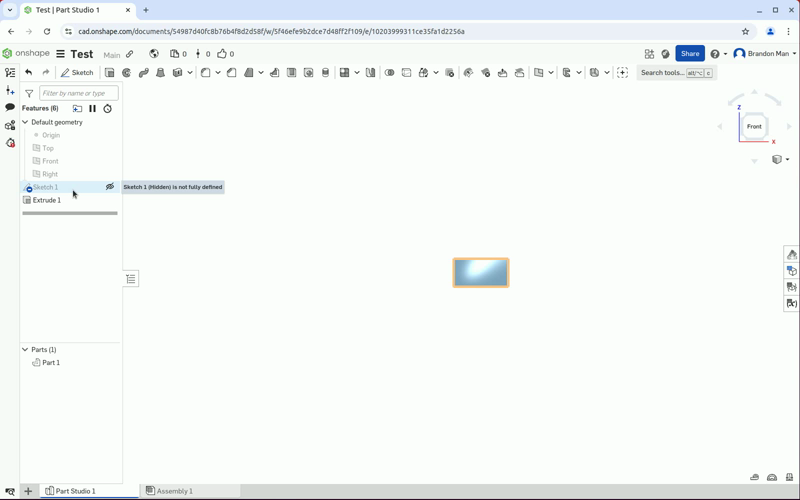
click(73, 189)
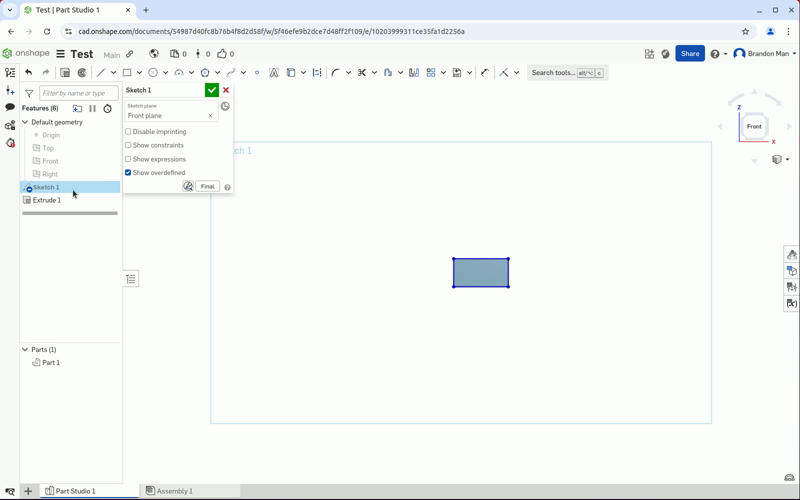
mouse_move(229, 92)
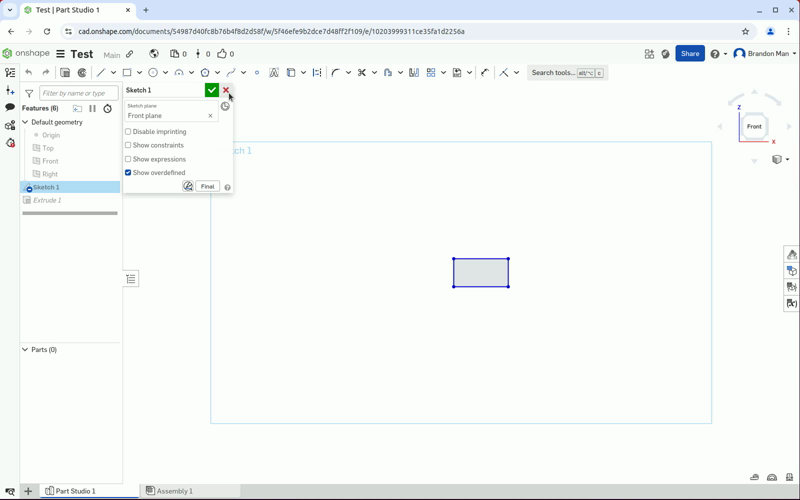
click(229, 92)
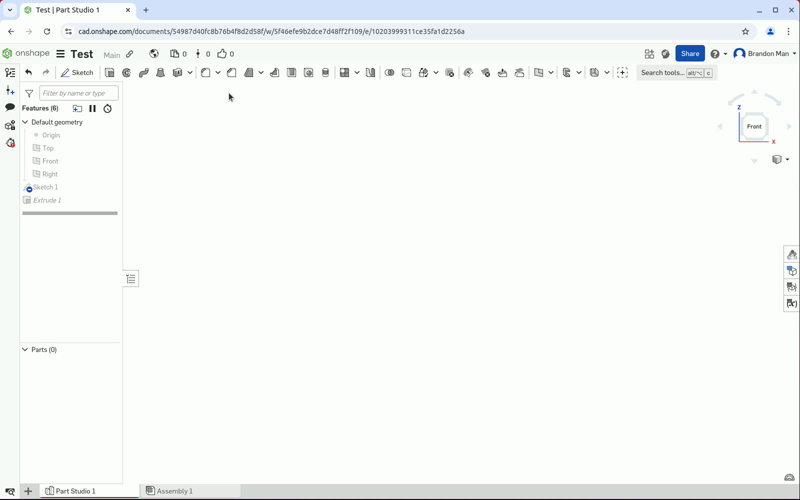
mouse_move(73, 352)
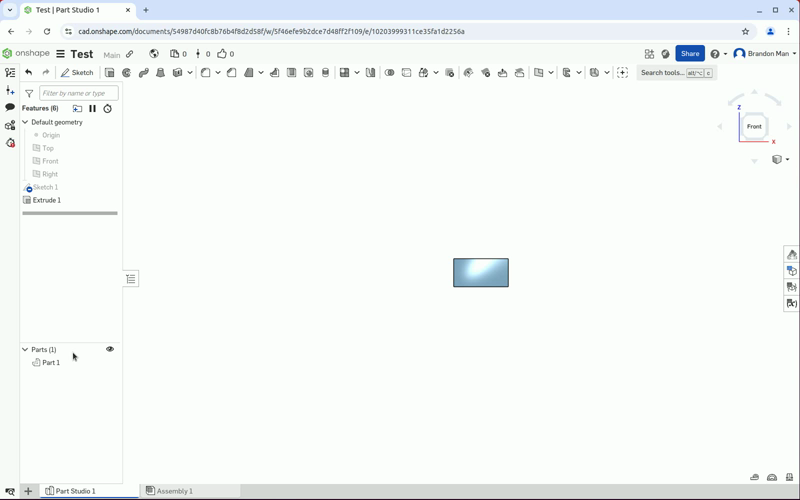
key(y)
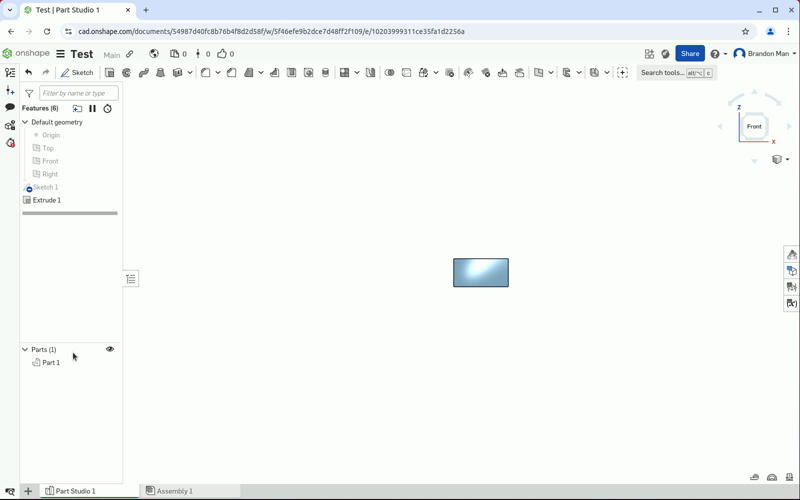
key(shift+p)
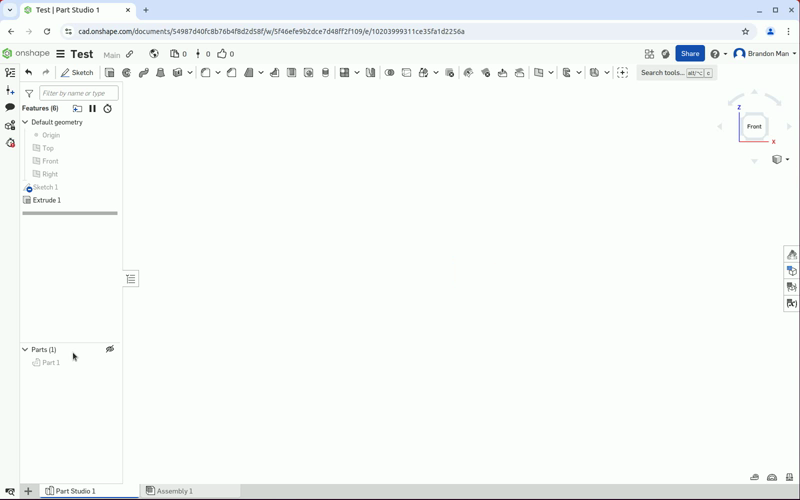
key(space)
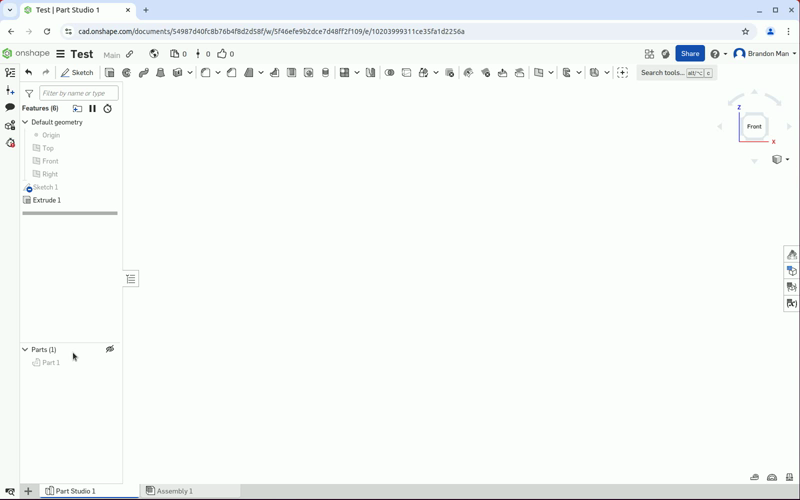
key_down(shift)
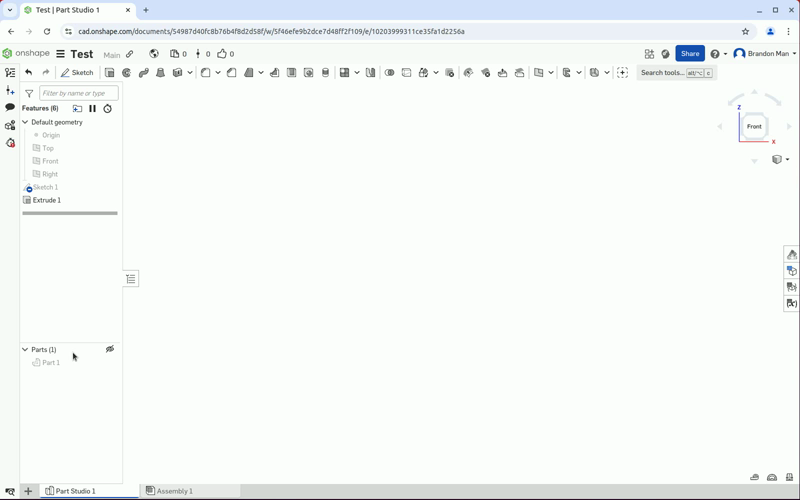
key(down)
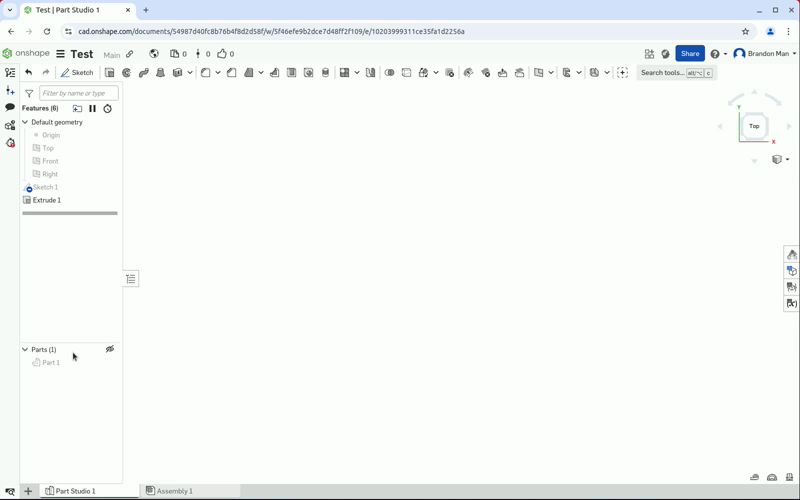
key_up(shift)
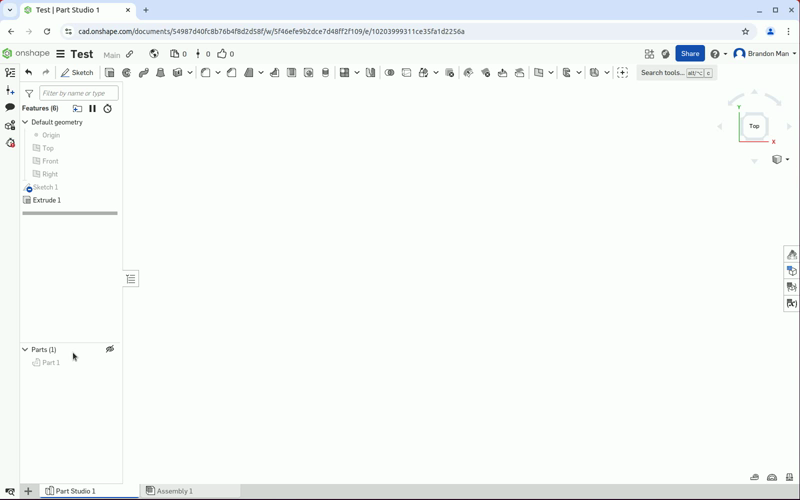
mouse_move(73, 352)
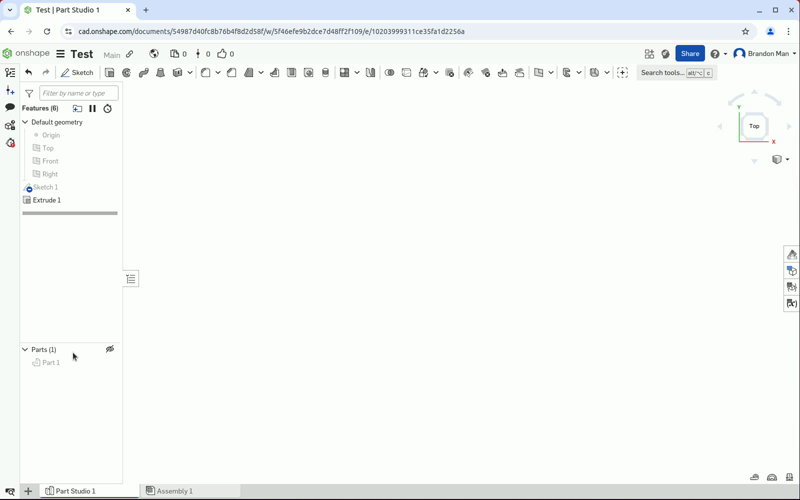
key(shift+y)
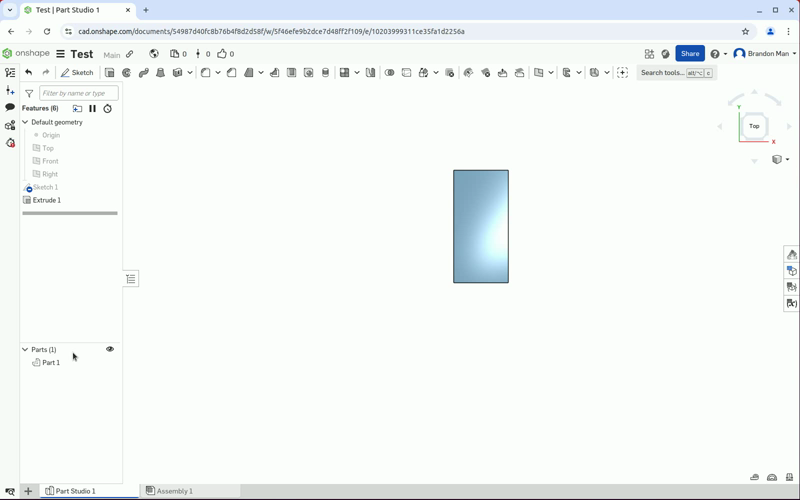
mouse_move(541, 75)
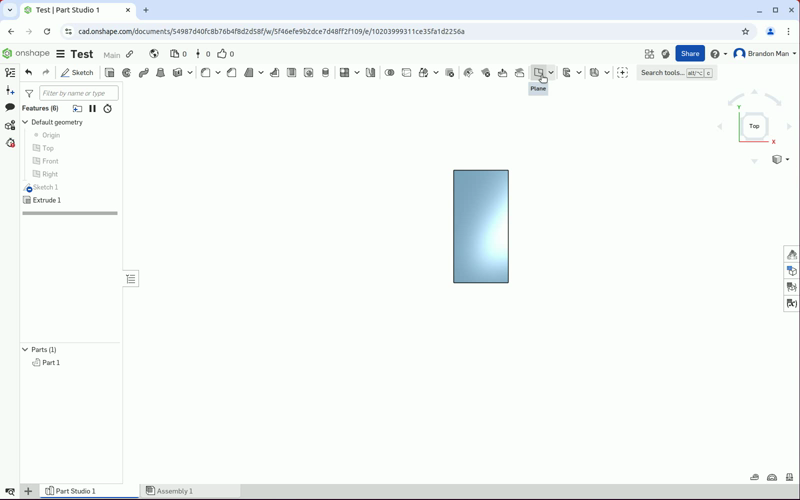
click(541, 75)
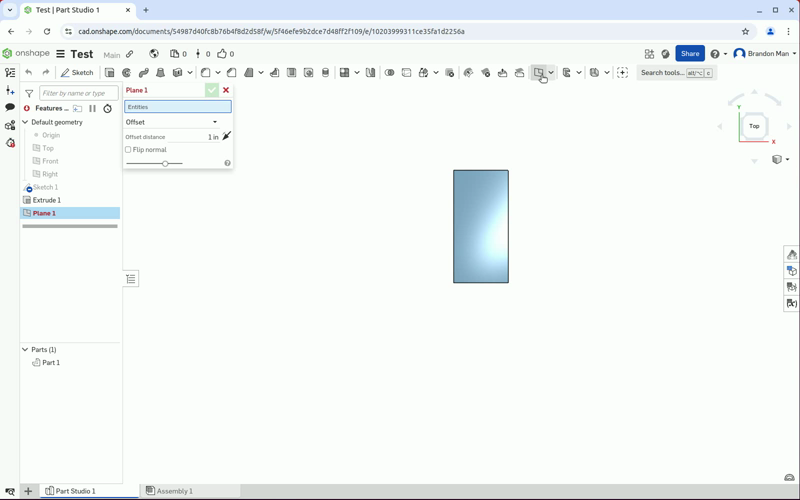
mouse_move(73, 150)
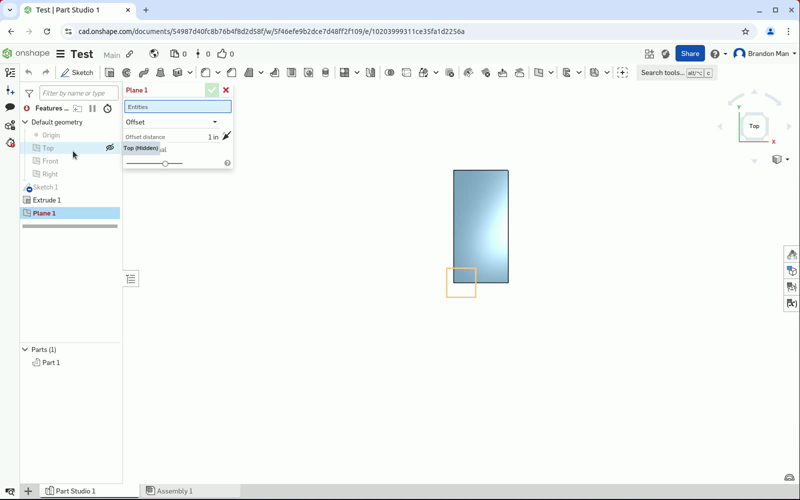
click(73, 150)
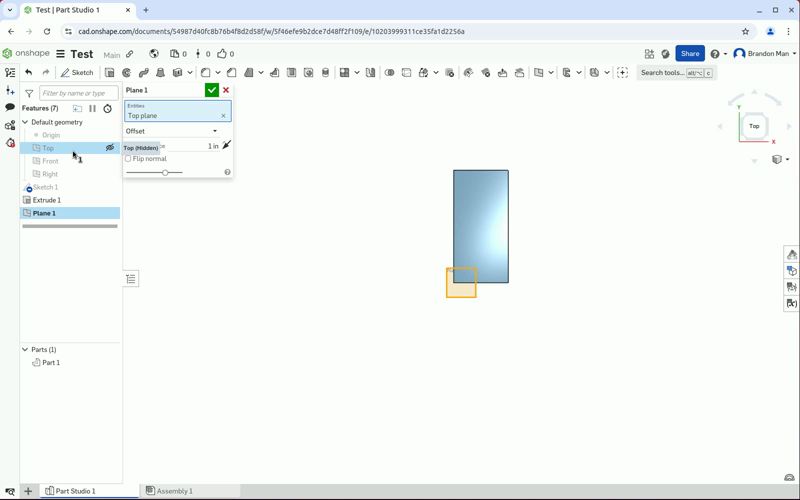
key(tab, 2)
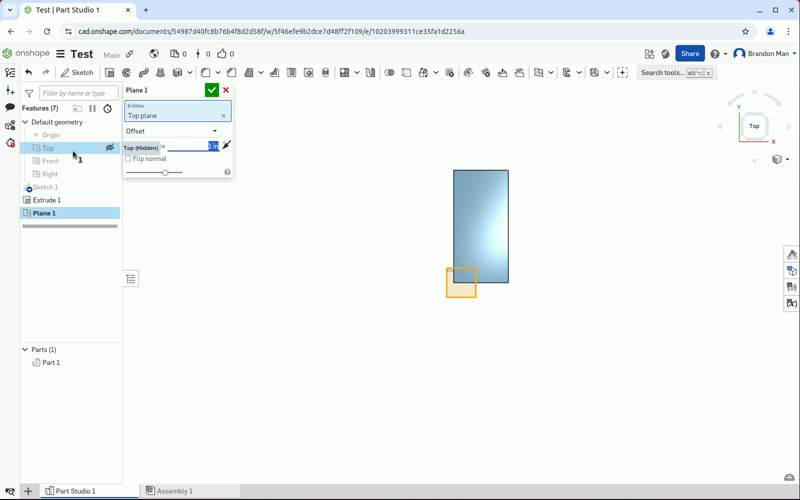
text(4.807)
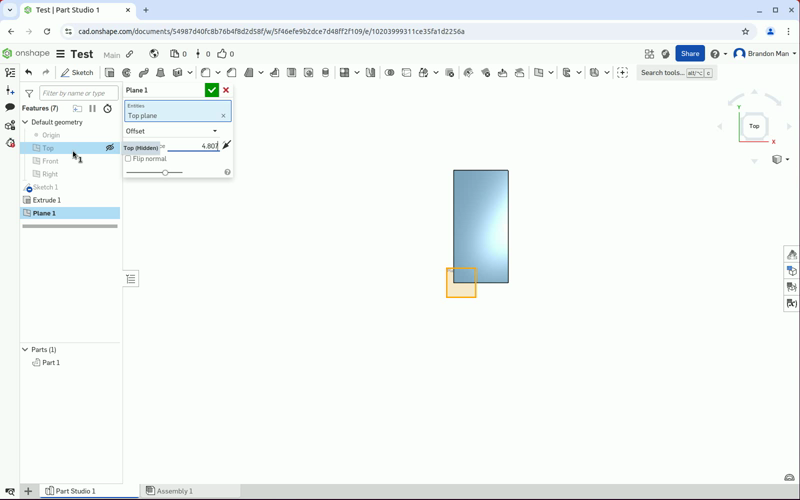
key(enter, 2)
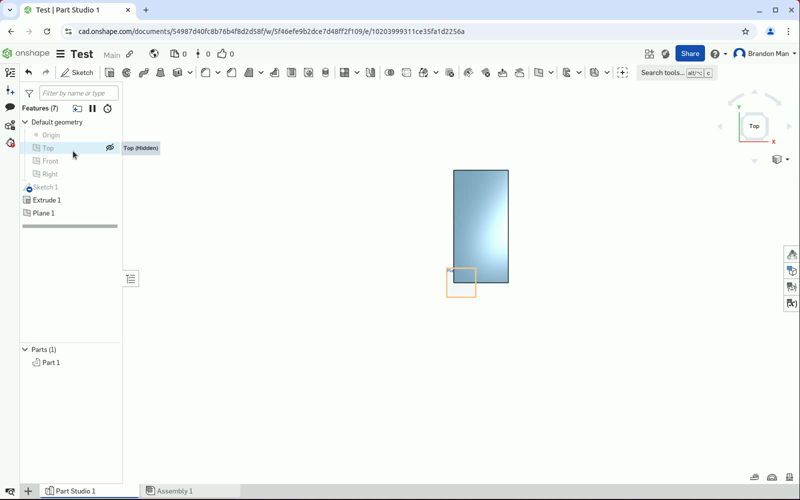
key(shift+s)
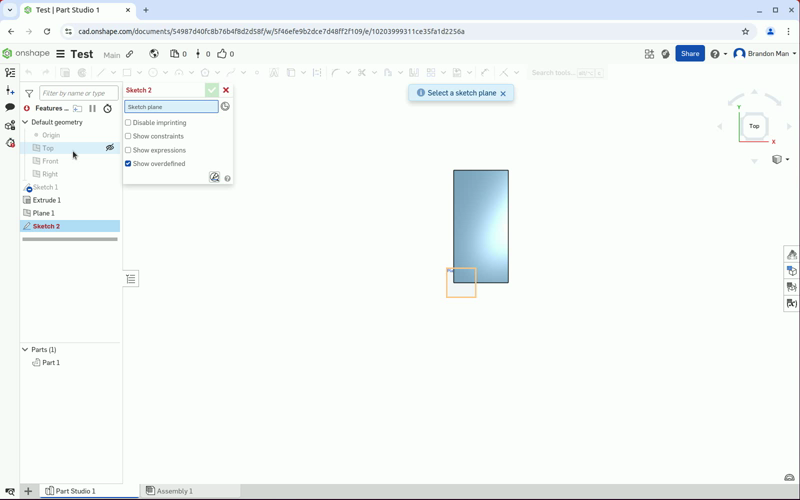
mouse_move(73, 215)
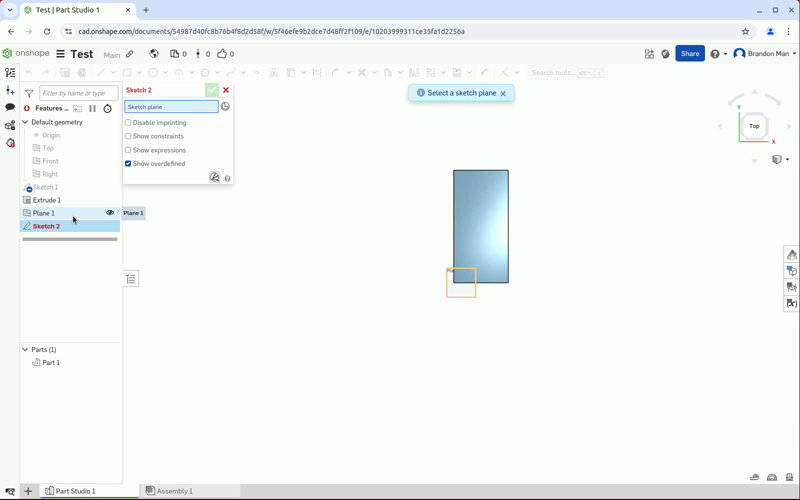
click(73, 215)
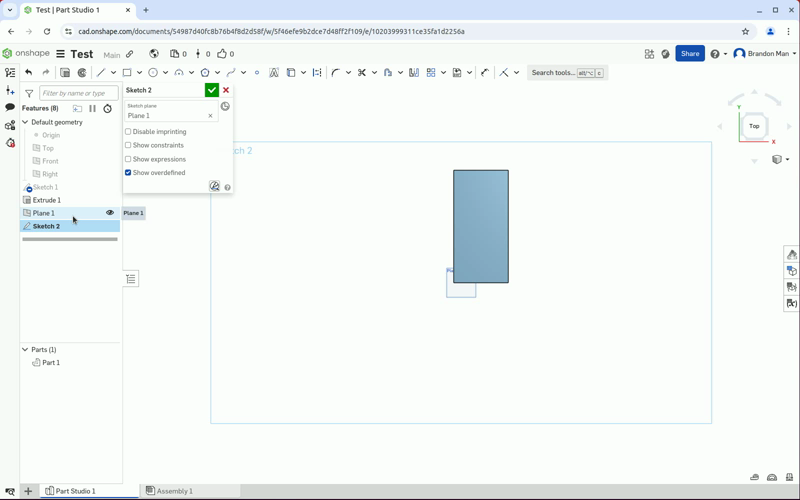
mouse_move(73, 352)
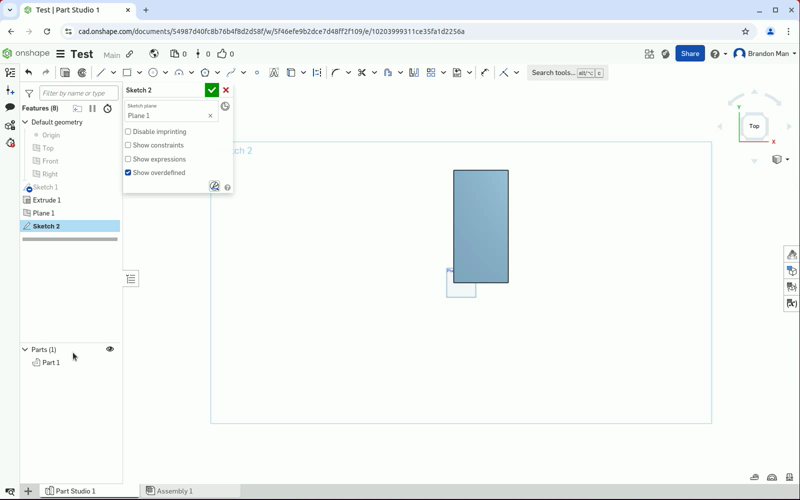
key(y)
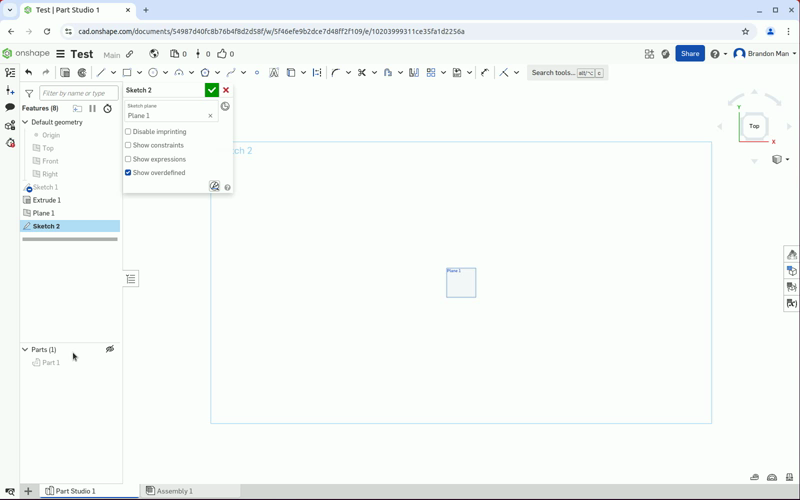
key(l)
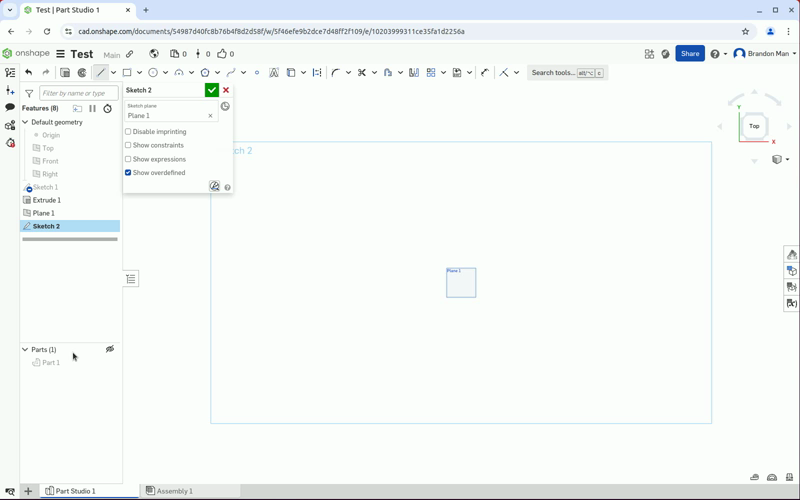
key_down(shift)
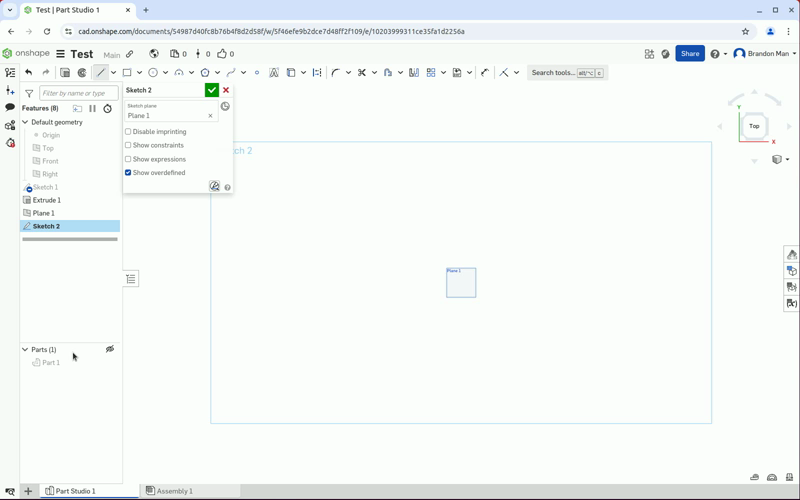
mouse_move(453, 245)
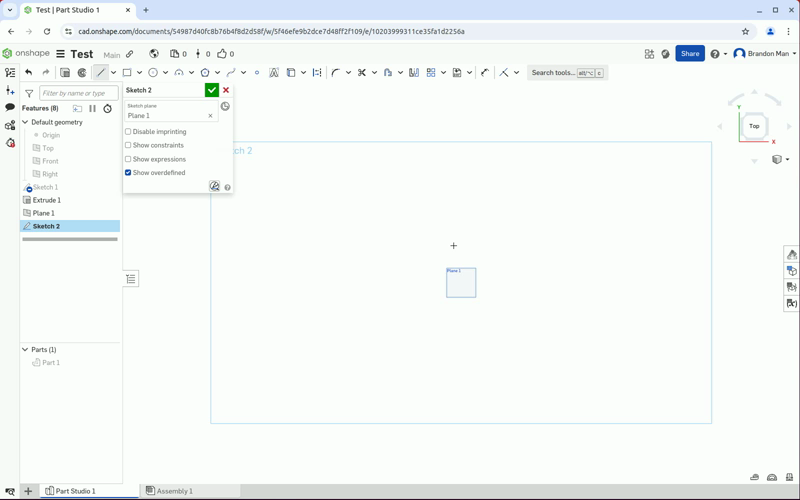
click(453, 245)
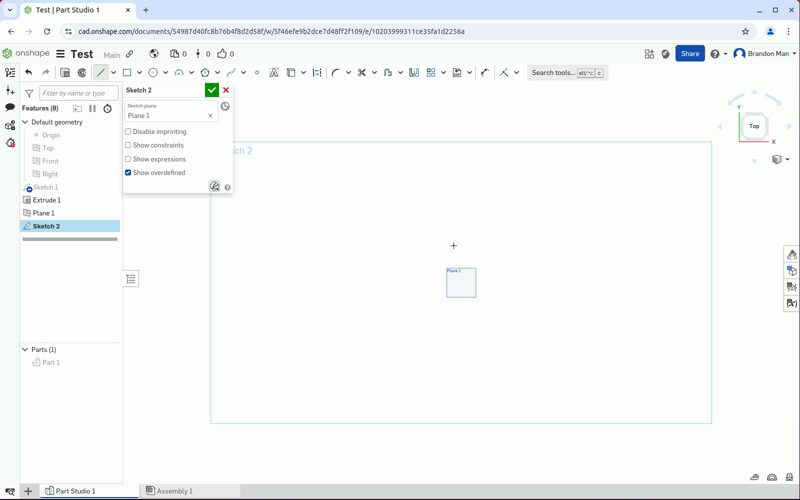
key_up(shift)
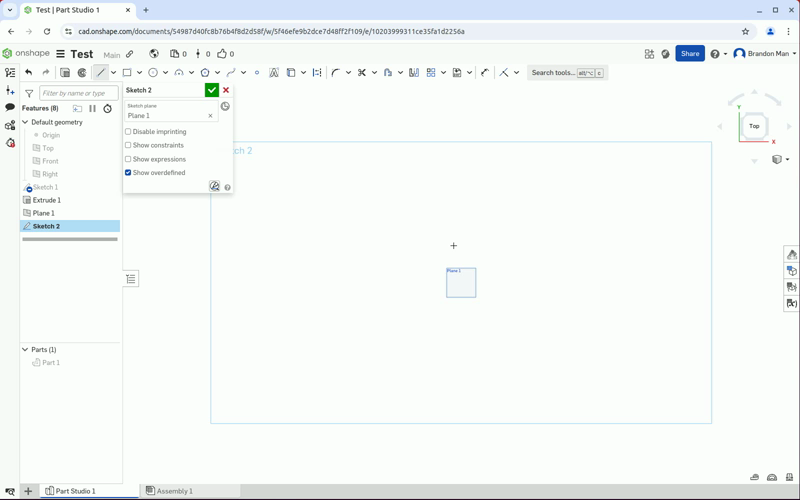
key_down(shift)
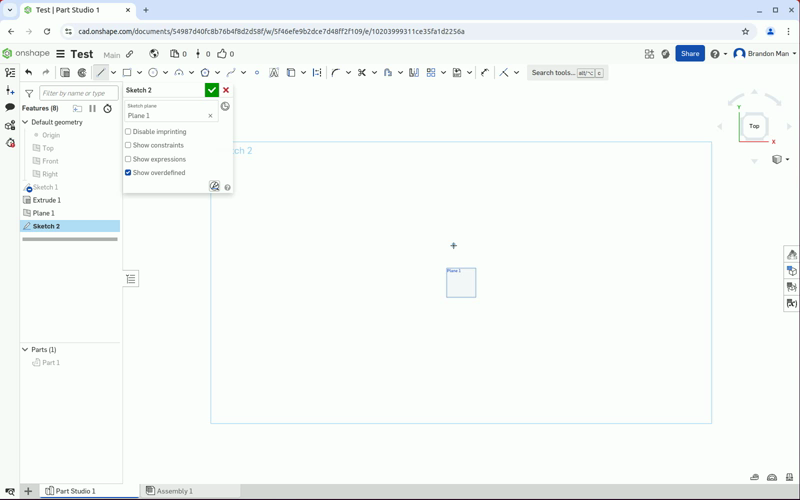
mouse_move(483, 245)
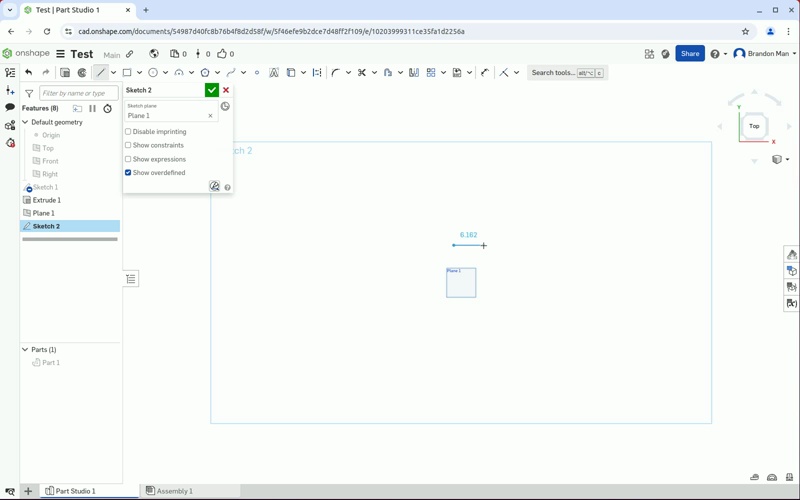
mouse_move(508, 245)
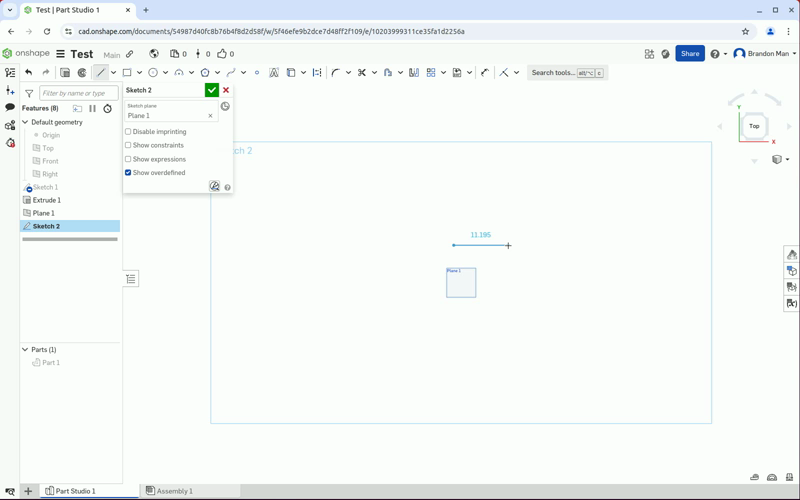
click(508, 245)
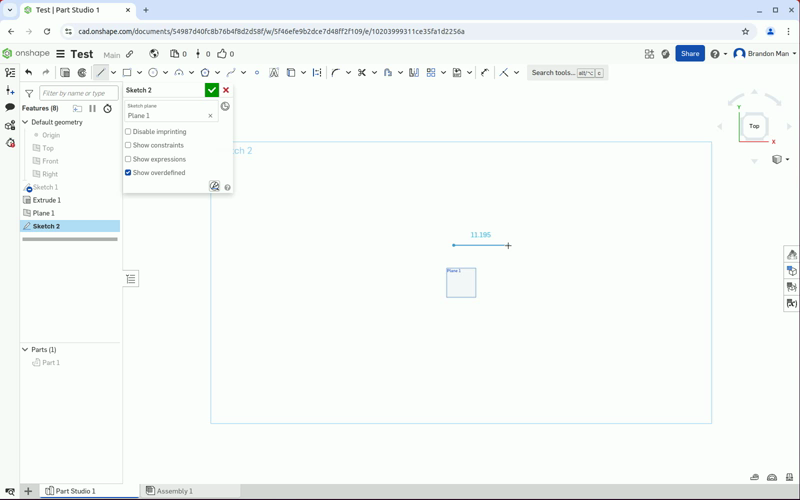
key_up(shift)
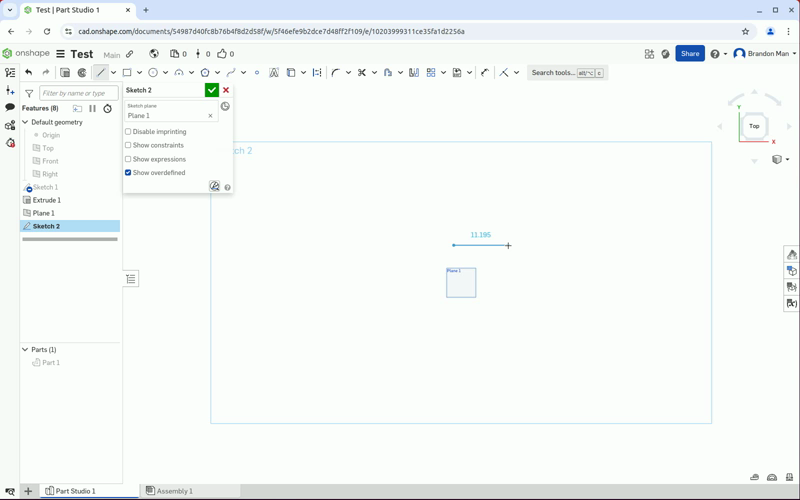
key_down(shift)
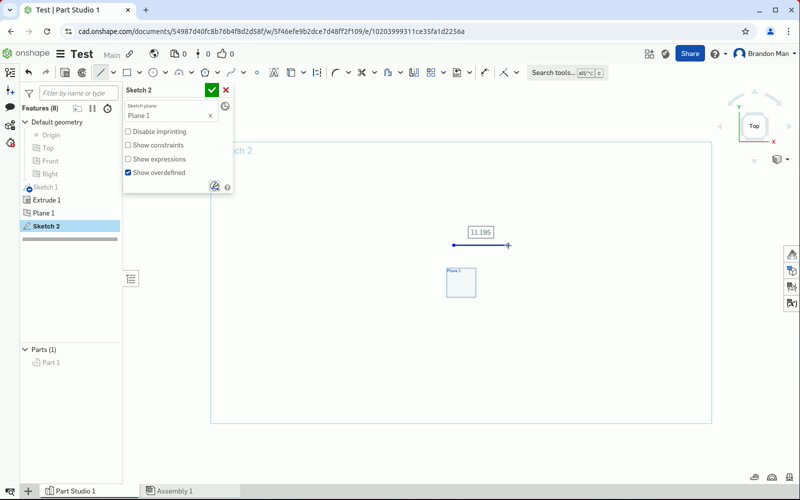
mouse_move(538, 245)
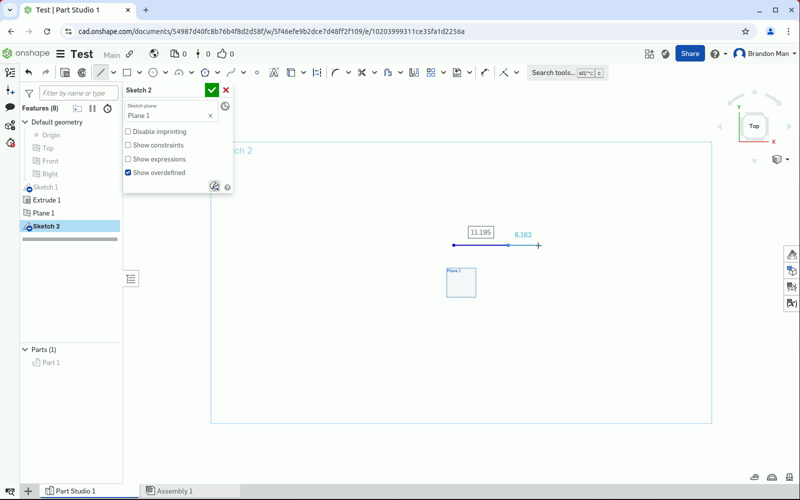
mouse_move(508, 207)
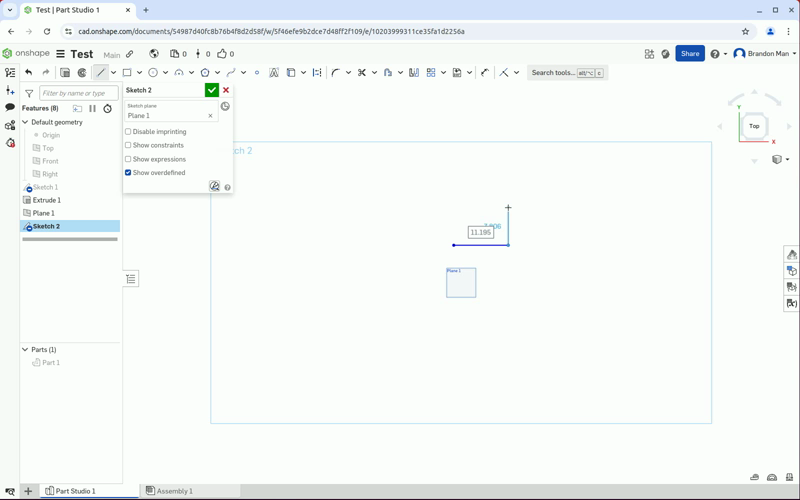
click(508, 207)
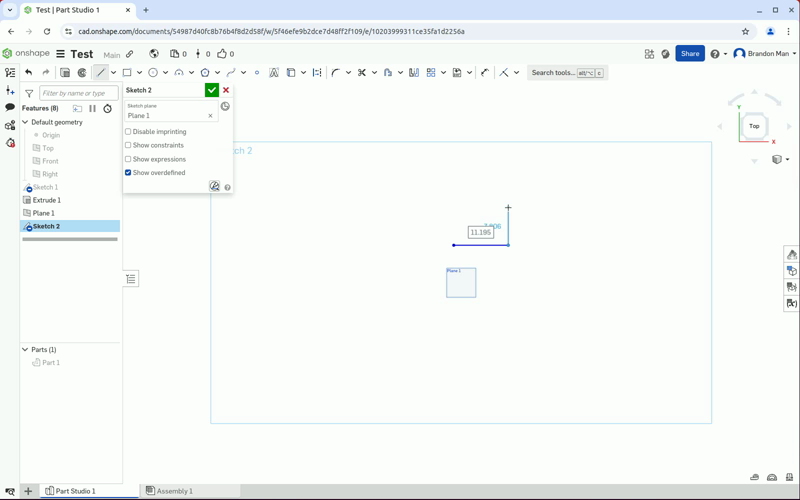
key_up(shift)
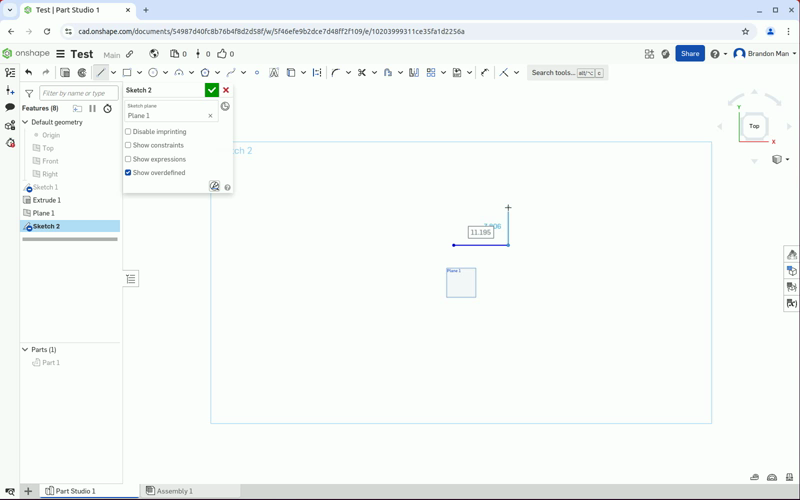
key_down(shift)
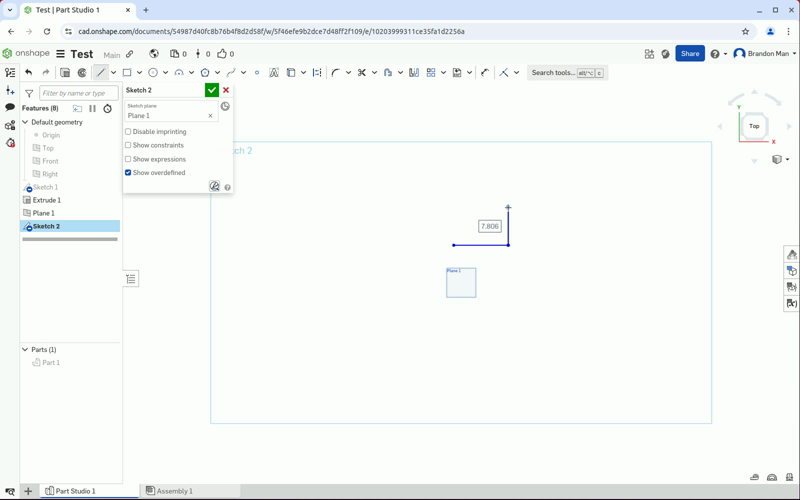
mouse_move(538, 207)
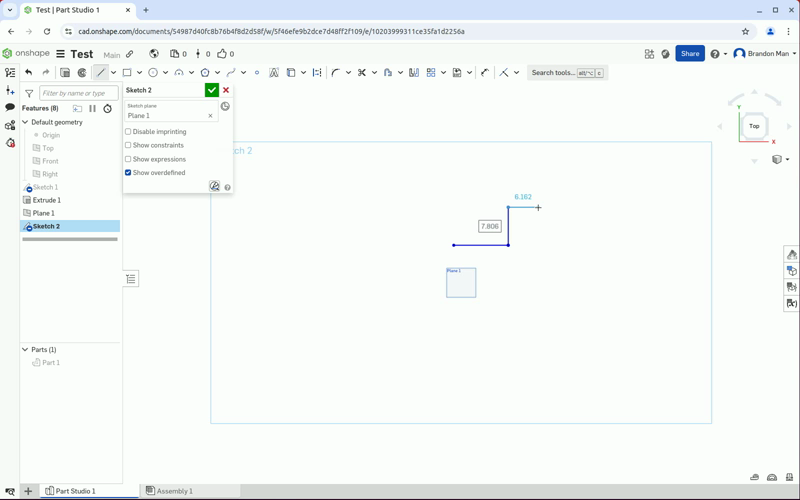
mouse_move(453, 207)
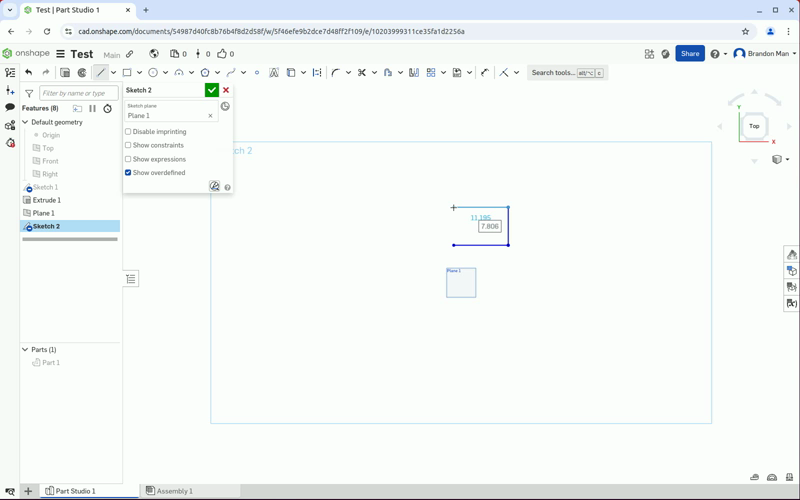
click(453, 207)
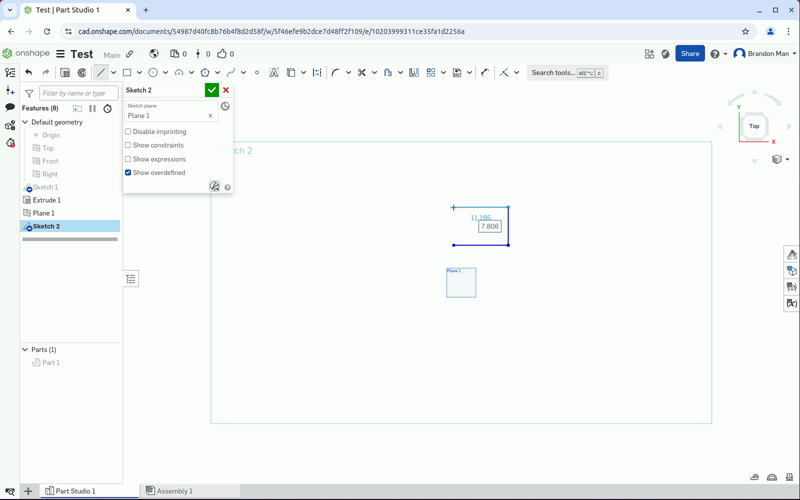
key_up(shift)
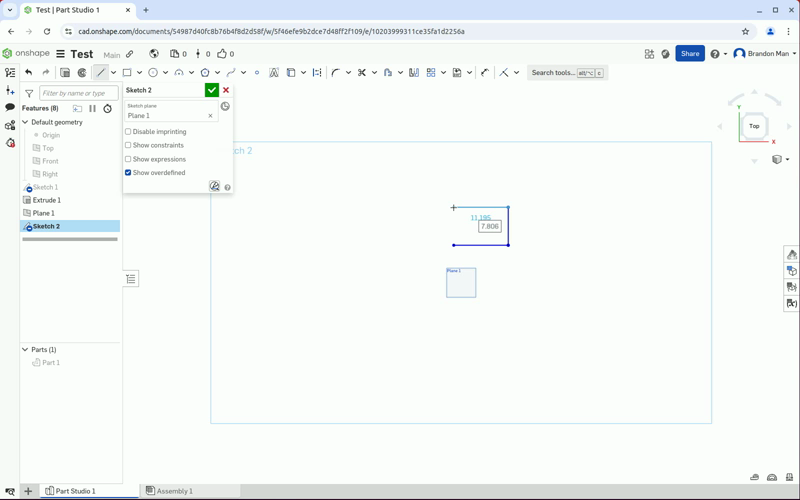
mouse_move(483, 207)
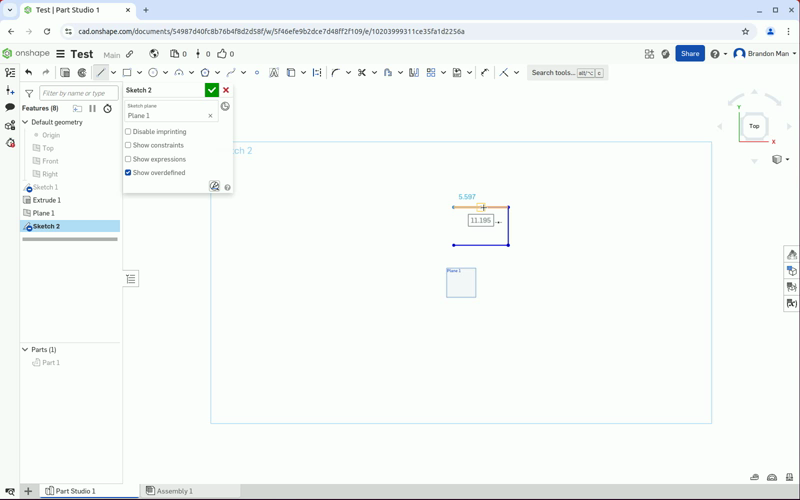
key_down(shift)
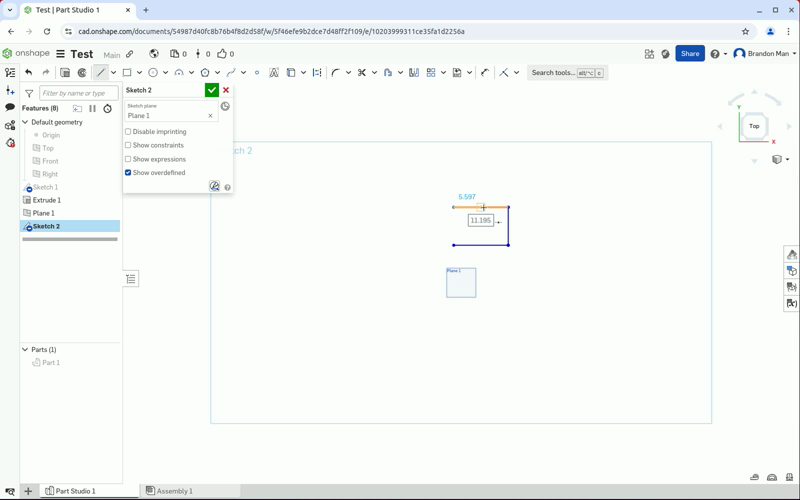
mouse_move(453, 245)
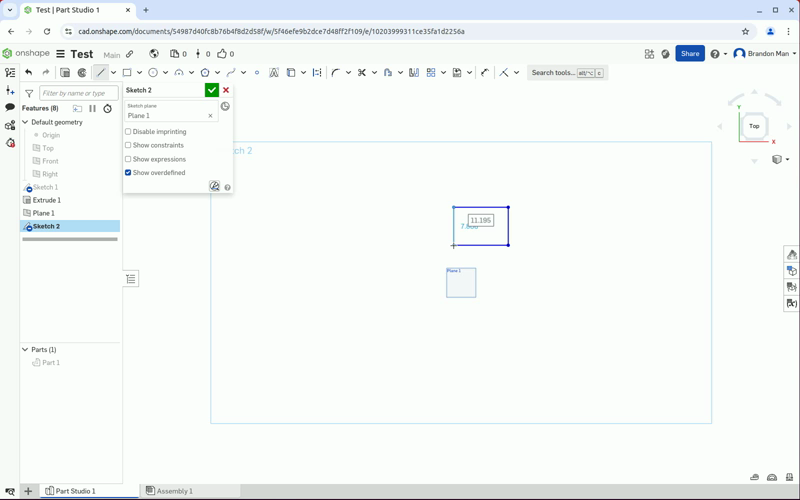
key_up(shift)
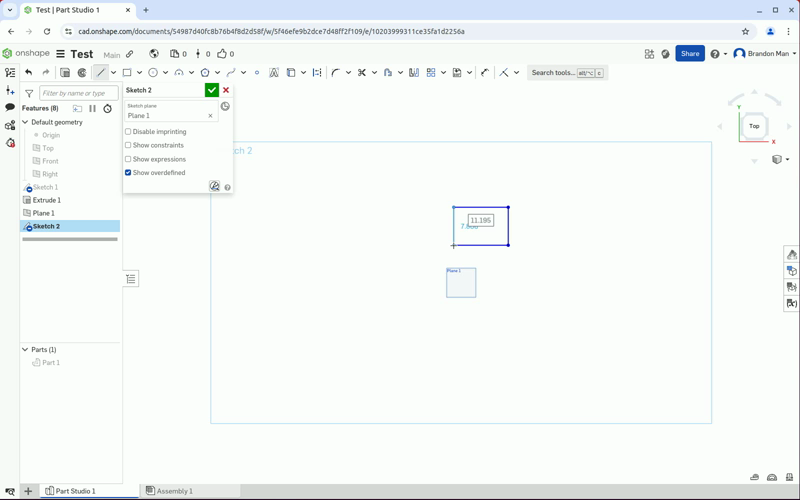
click(453, 245)
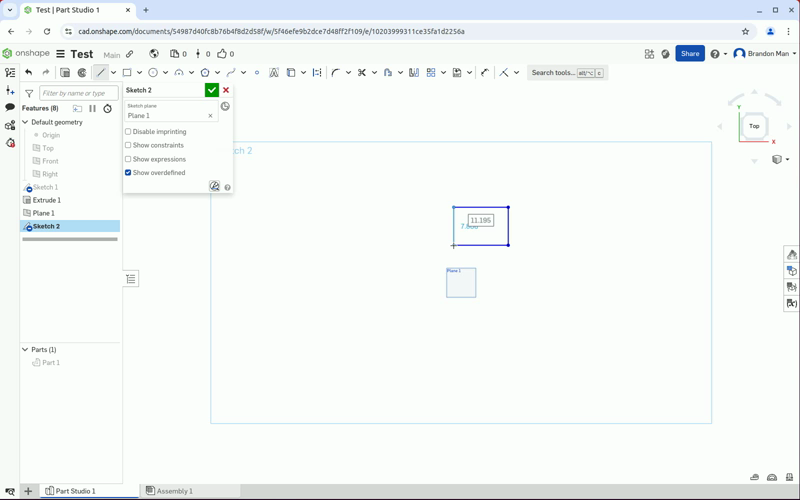
key(esc)
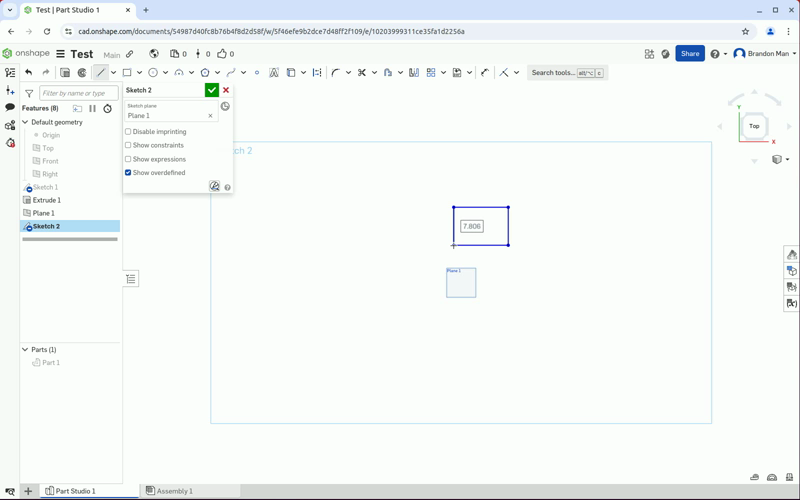
mouse_move(465, 209)
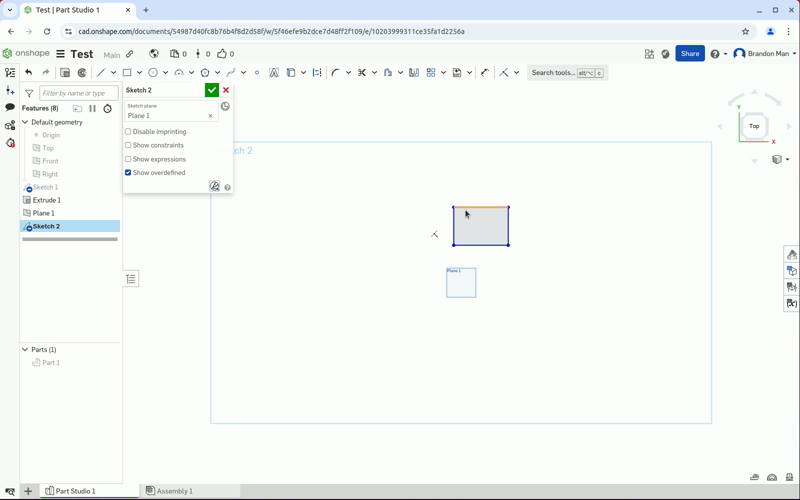
click(465, 209)
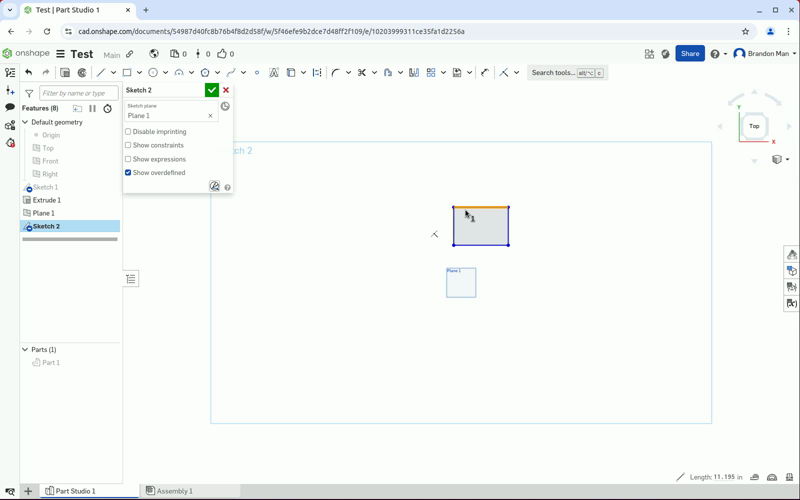
mouse_move(73, 352)
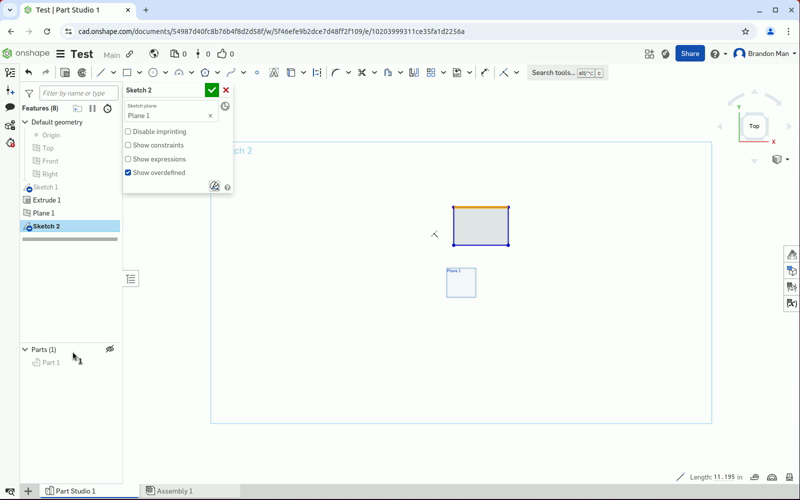
key(shift+y)
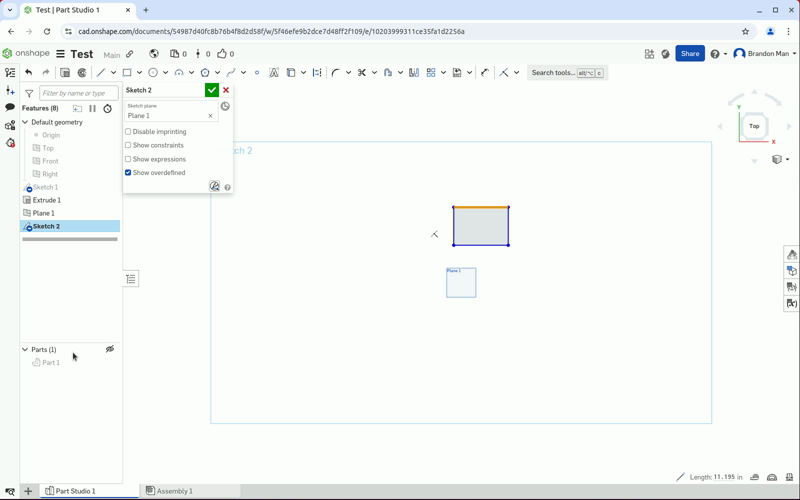
key(shift+e)
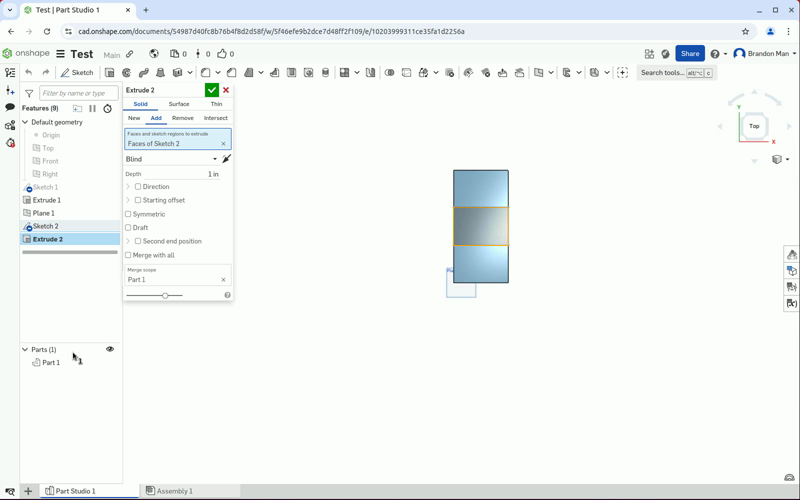
mouse_move(143, 106)
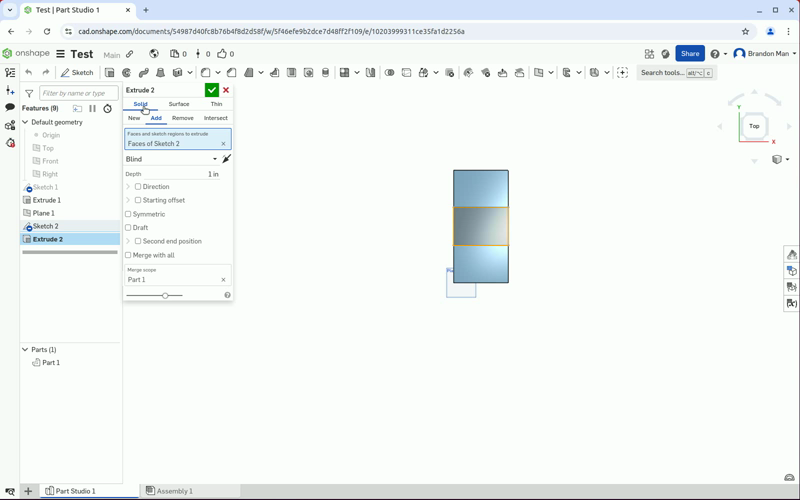
click(143, 106)
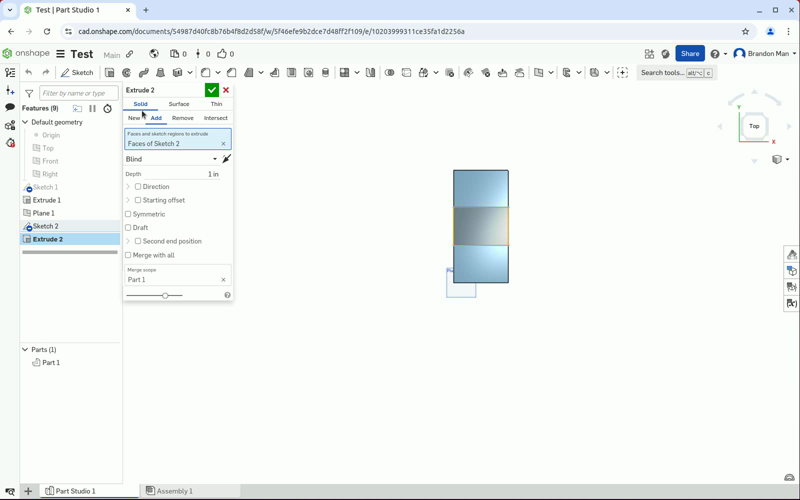
mouse_move(137, 120)
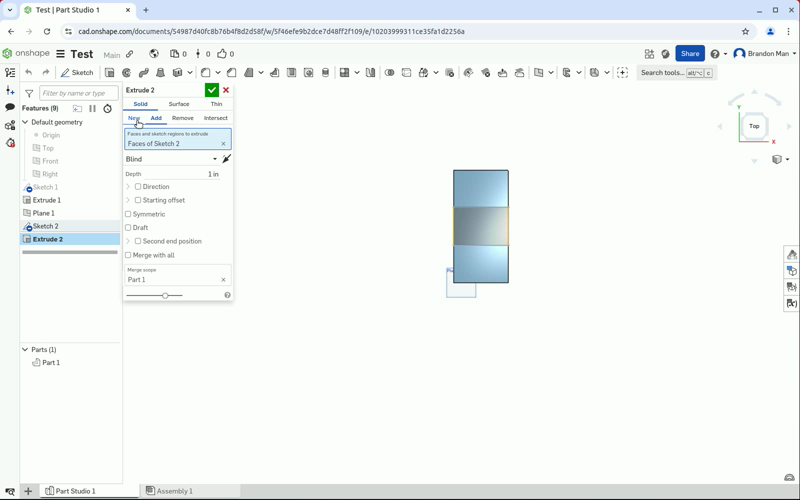
click(137, 120)
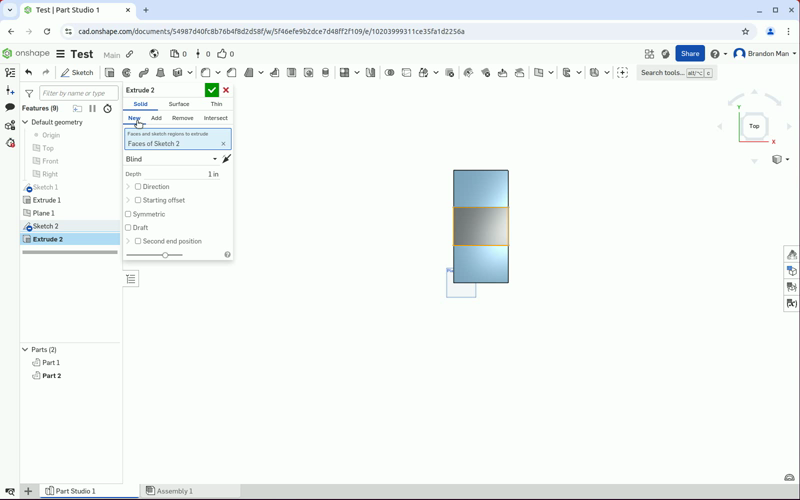
key(tab, 4)
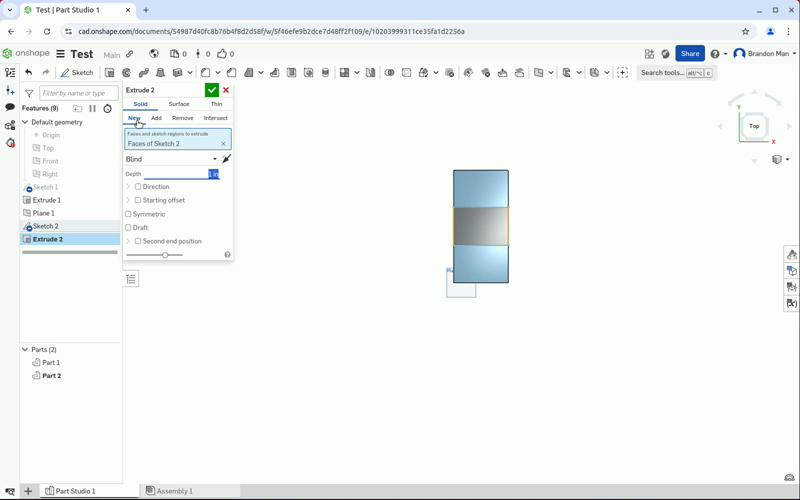
text(5.536)
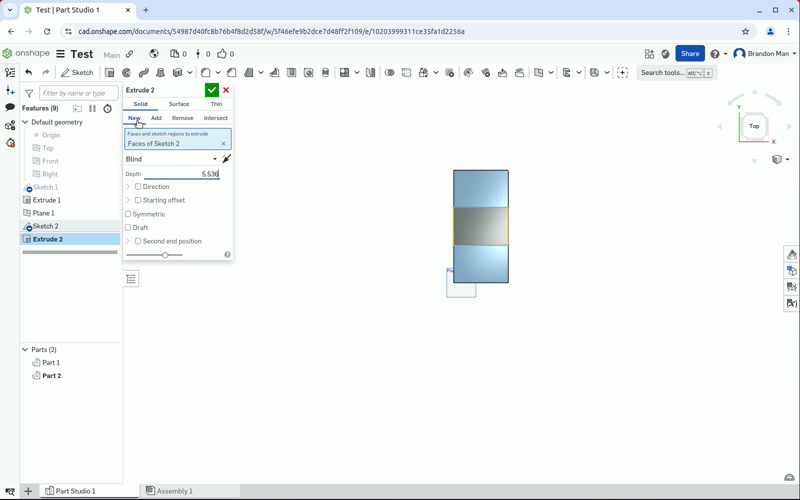
key(enter)
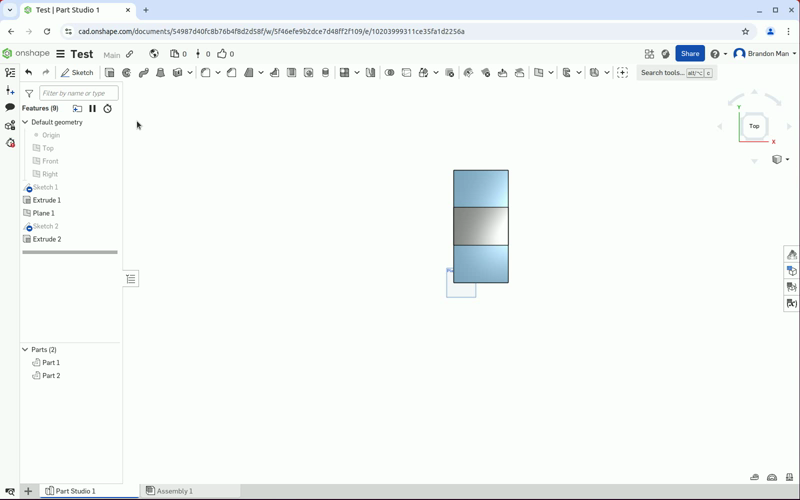
key(shift+h)
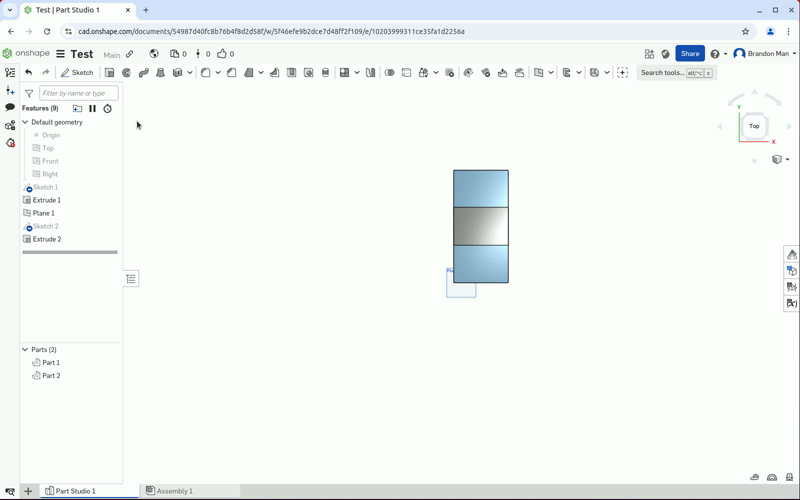
key(shift+h)
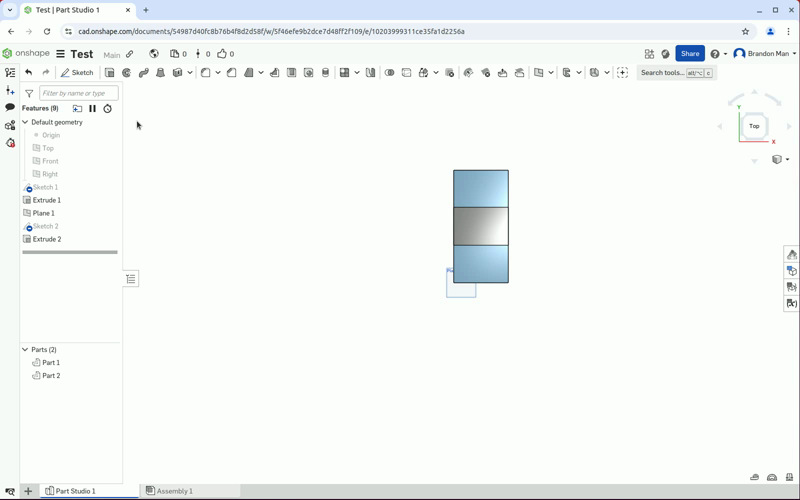
mouse_move(73, 189)
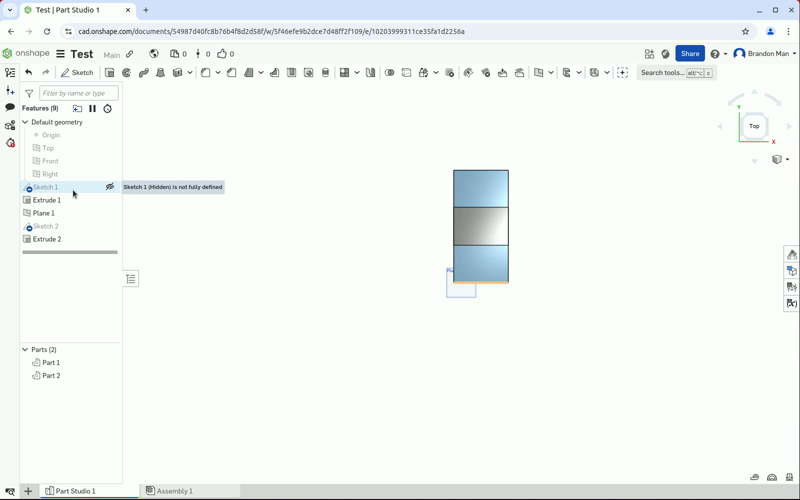
click(73, 189)
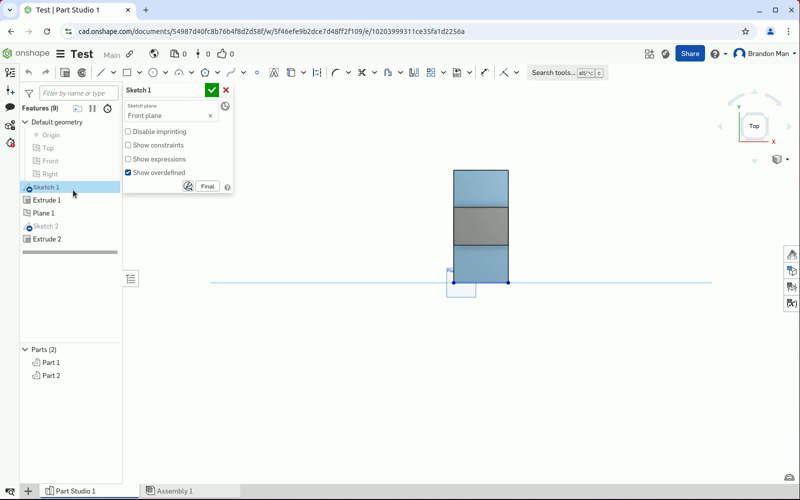
mouse_move(229, 92)
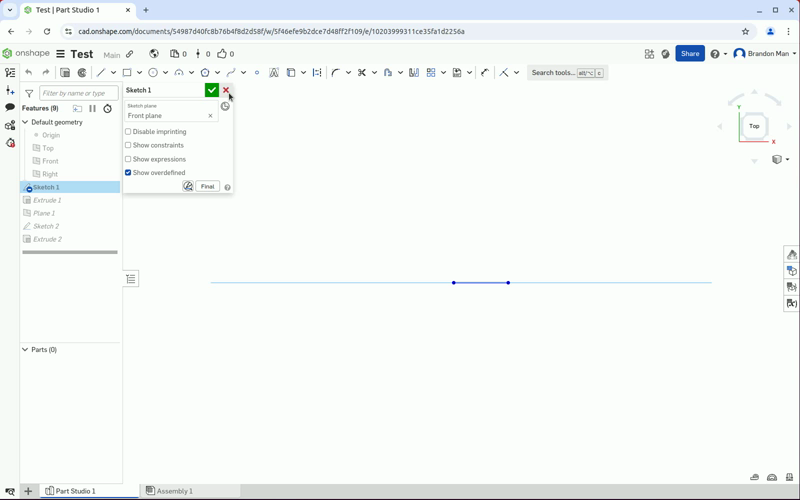
click(229, 92)
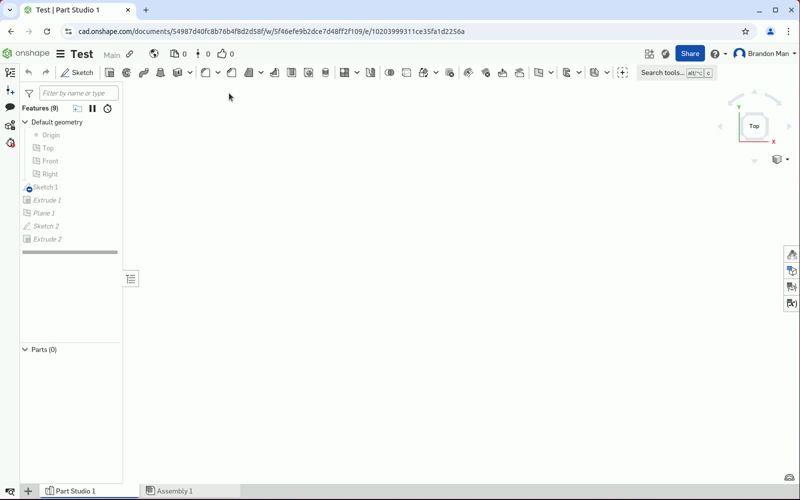
key(shift+s)
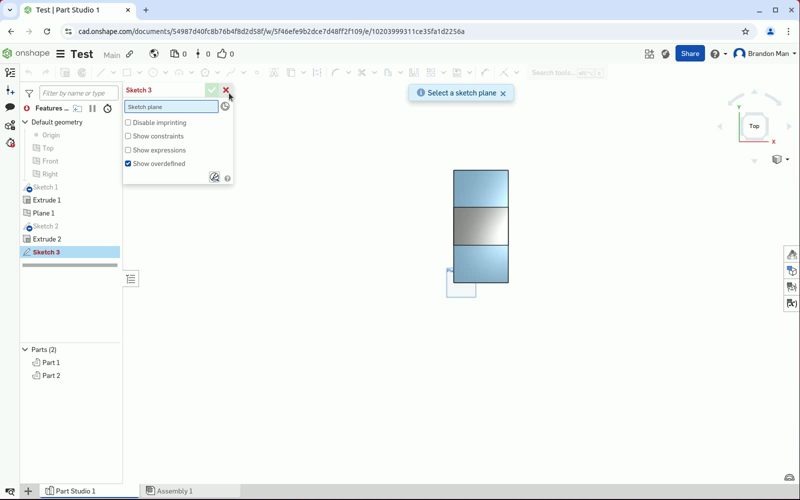
mouse_move(73, 215)
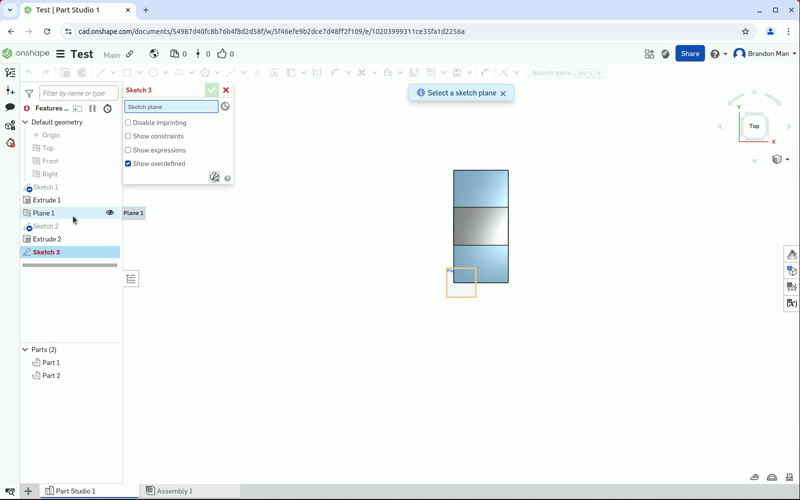
click(73, 215)
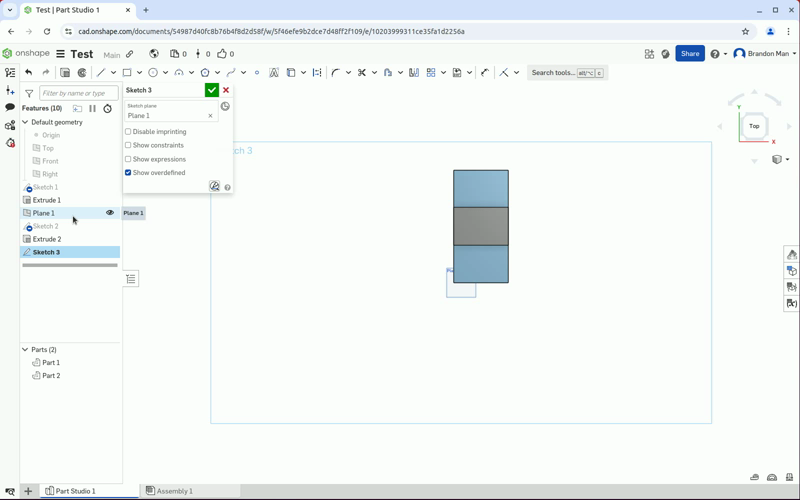
mouse_move(73, 352)
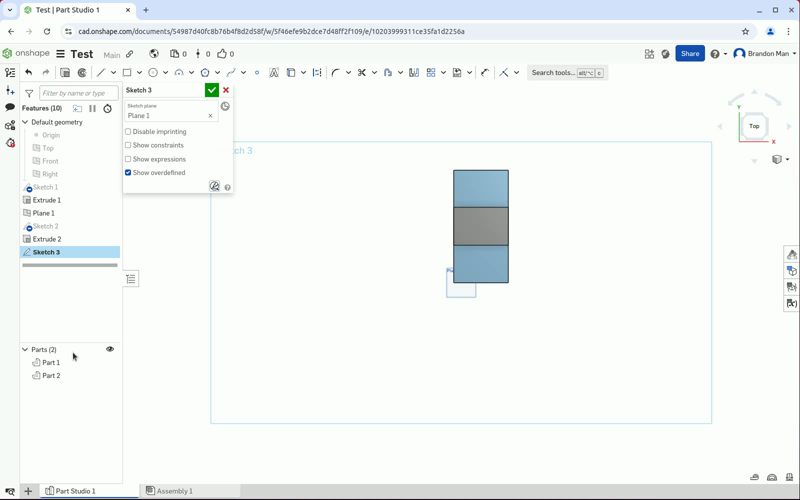
key(y)
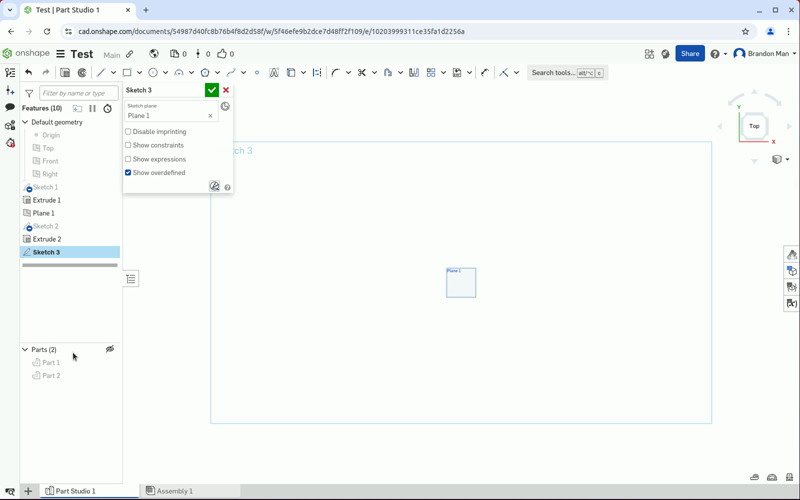
key(l)
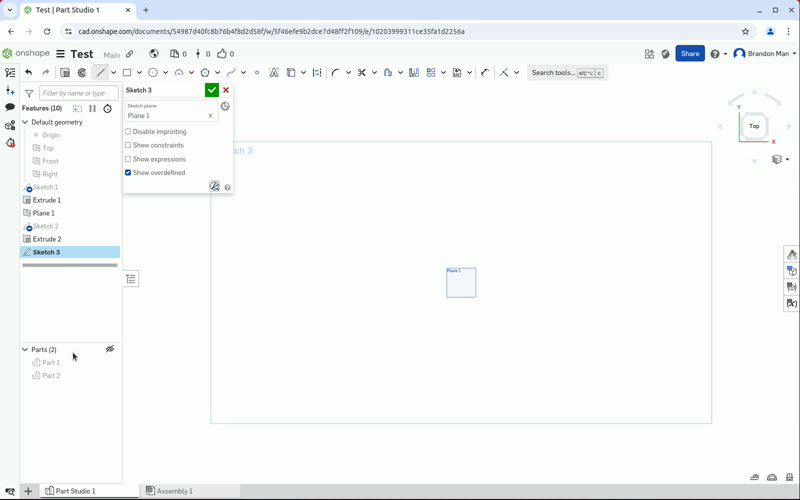
key_down(shift)
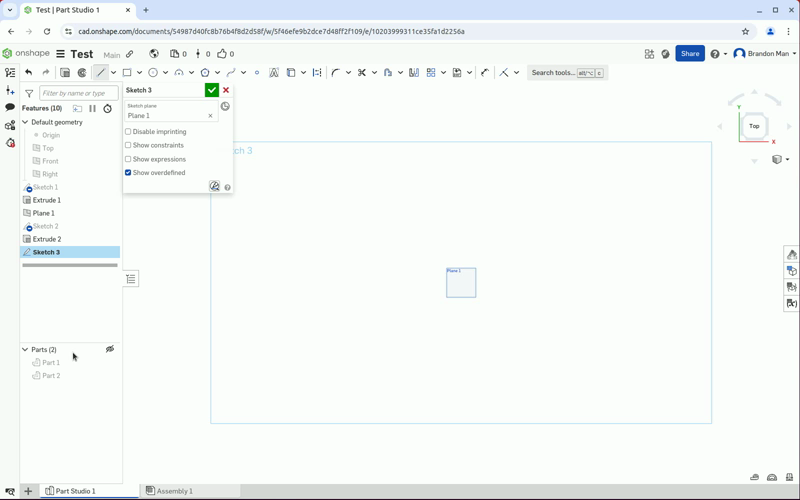
mouse_move(453, 207)
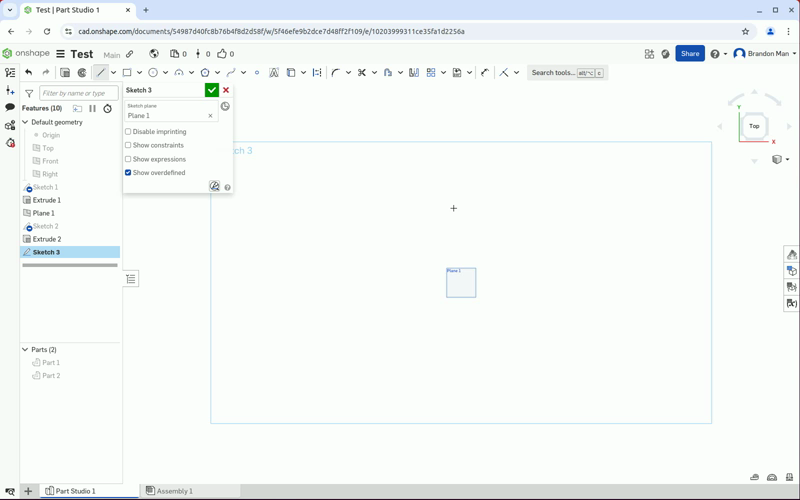
click(453, 207)
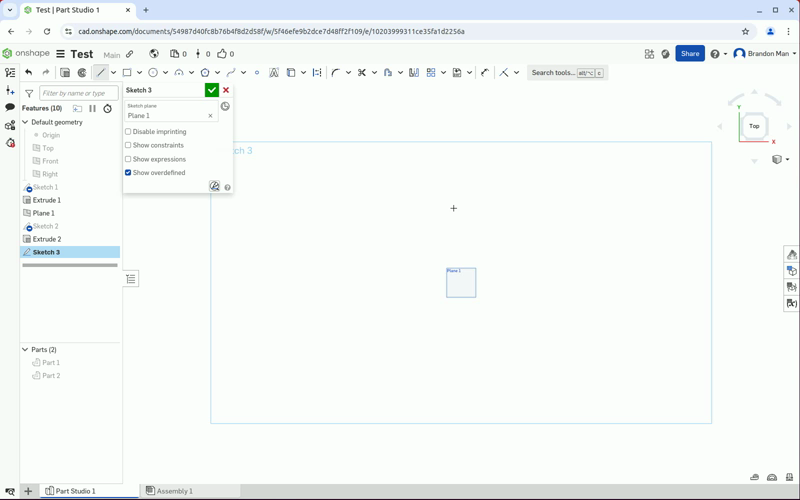
key_up(shift)
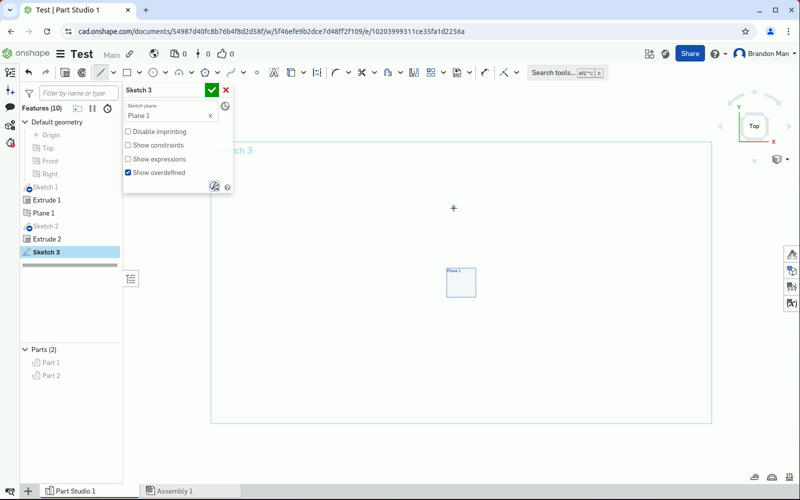
key_down(shift)
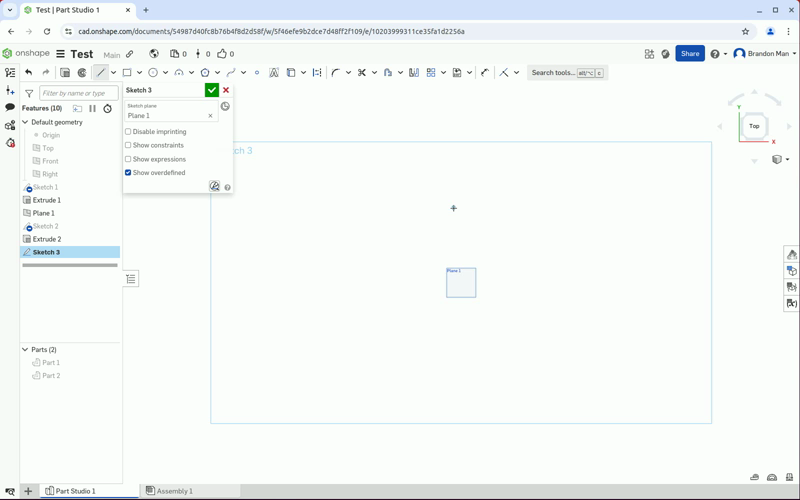
mouse_move(483, 207)
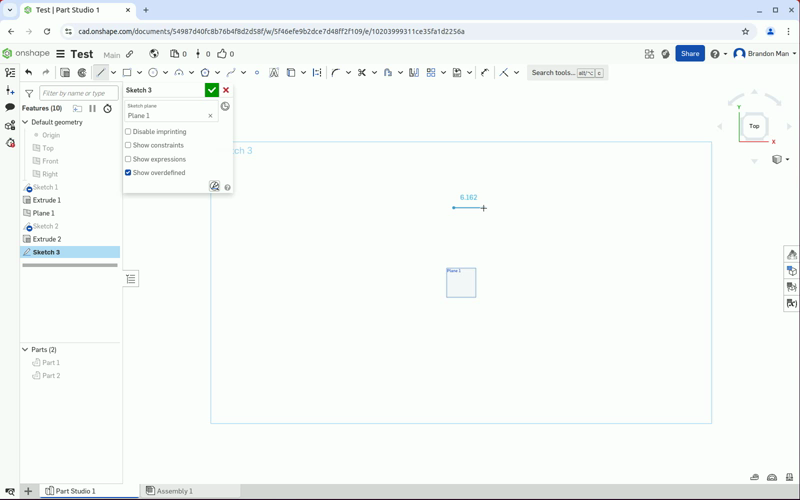
mouse_move(508, 207)
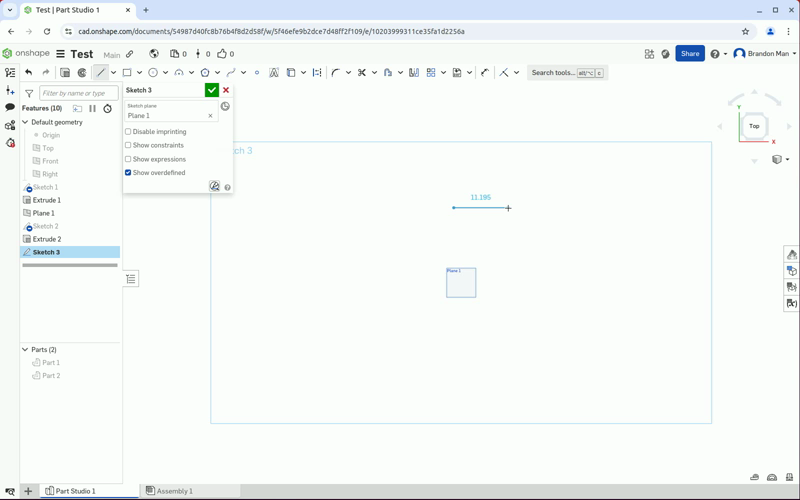
click(508, 207)
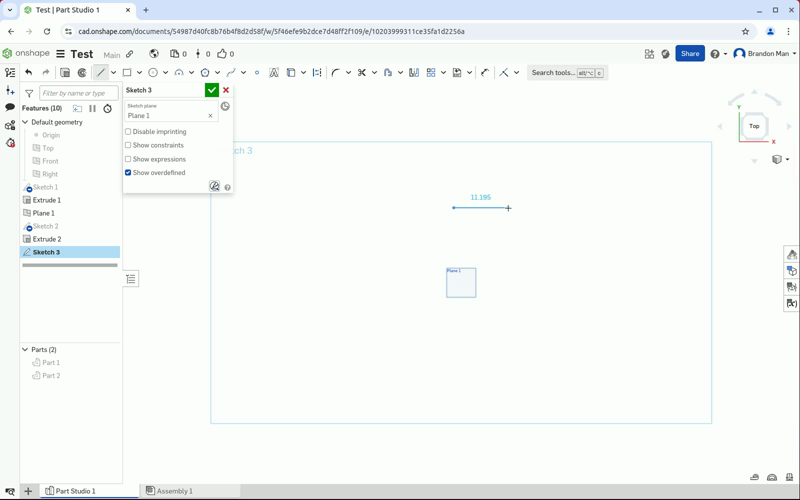
key_up(shift)
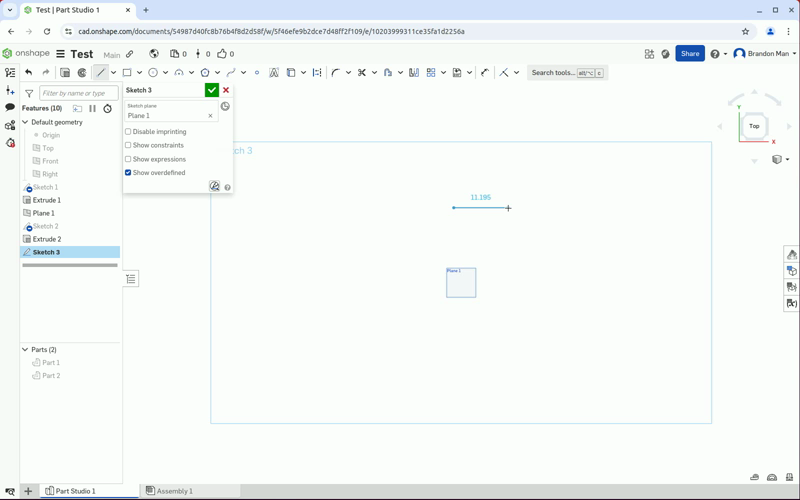
key_down(shift)
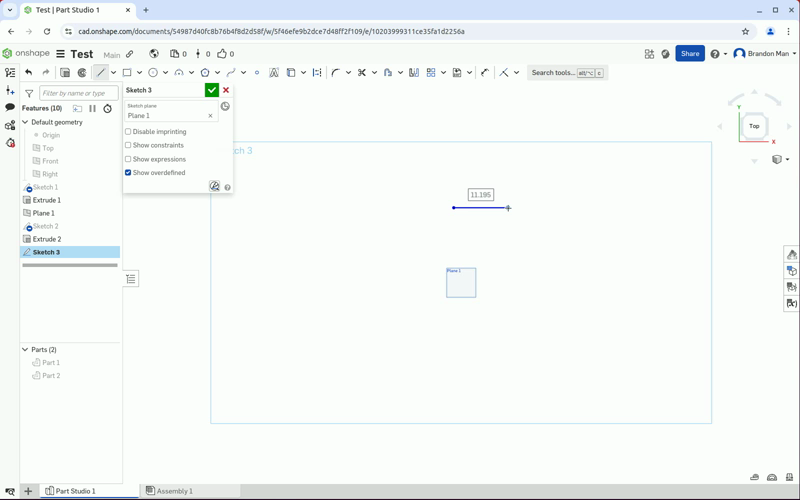
mouse_move(538, 207)
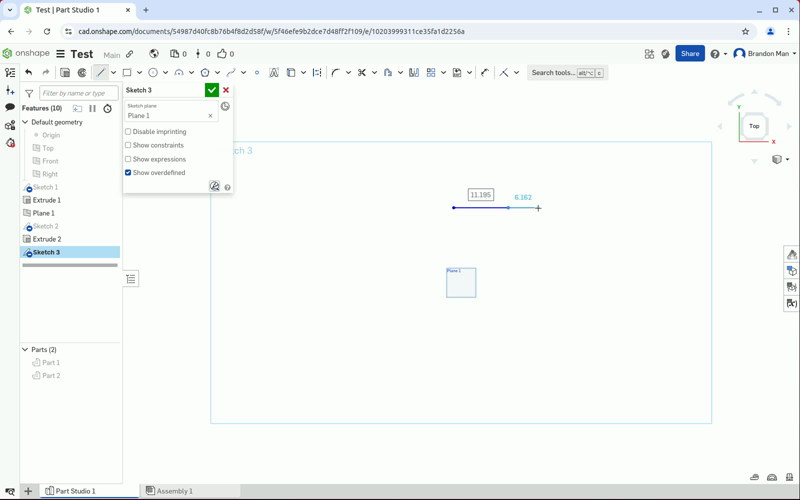
mouse_move(508, 170)
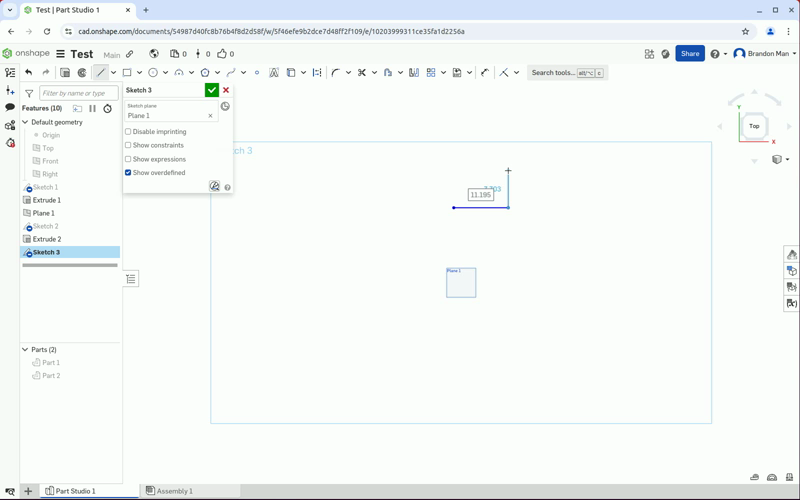
click(508, 170)
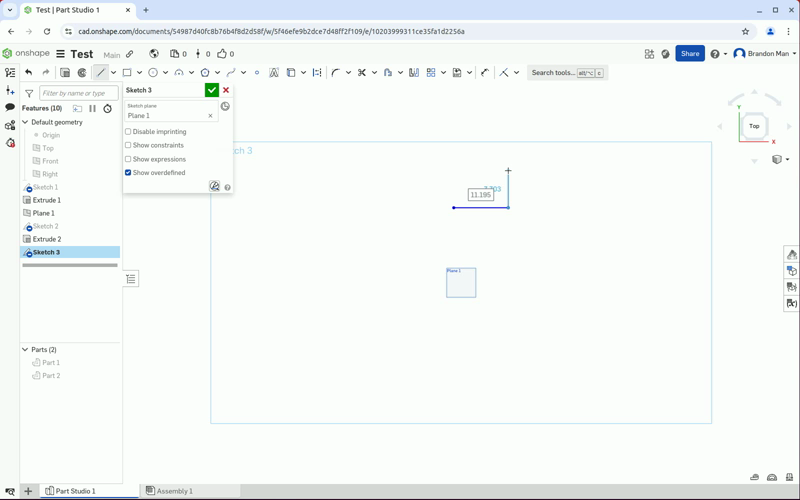
key_up(shift)
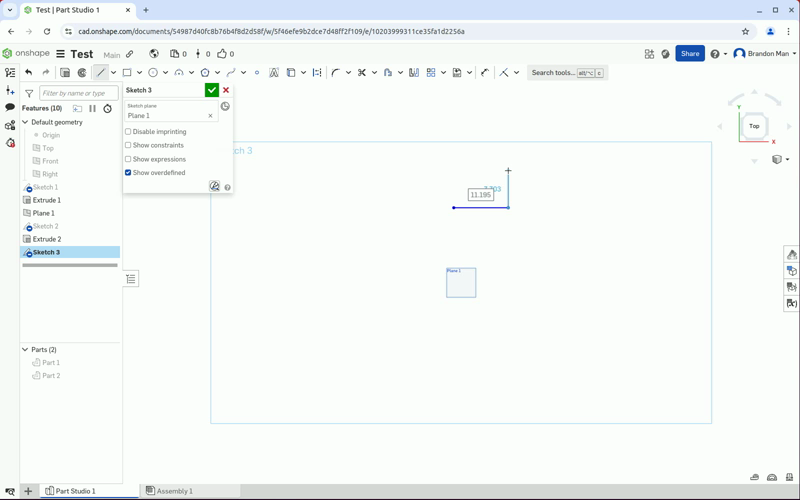
key_down(shift)
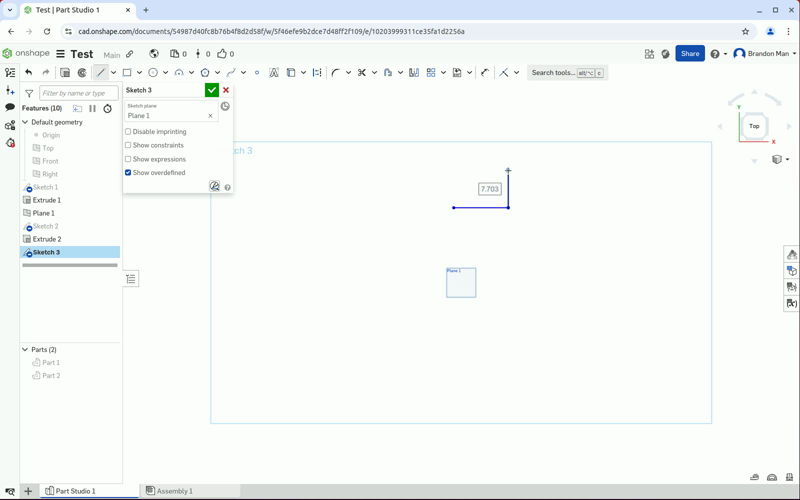
mouse_move(538, 170)
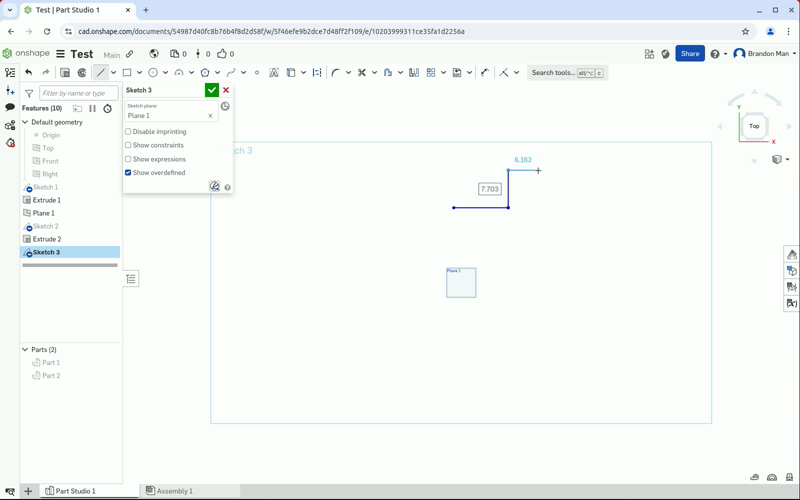
mouse_move(453, 170)
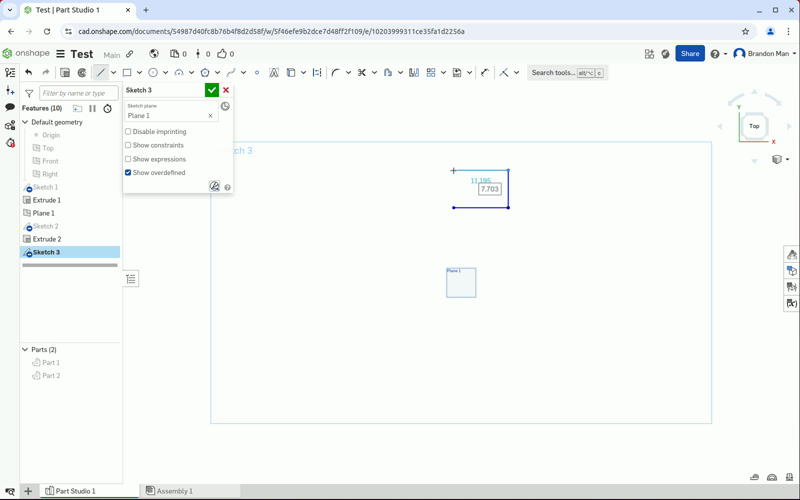
click(453, 170)
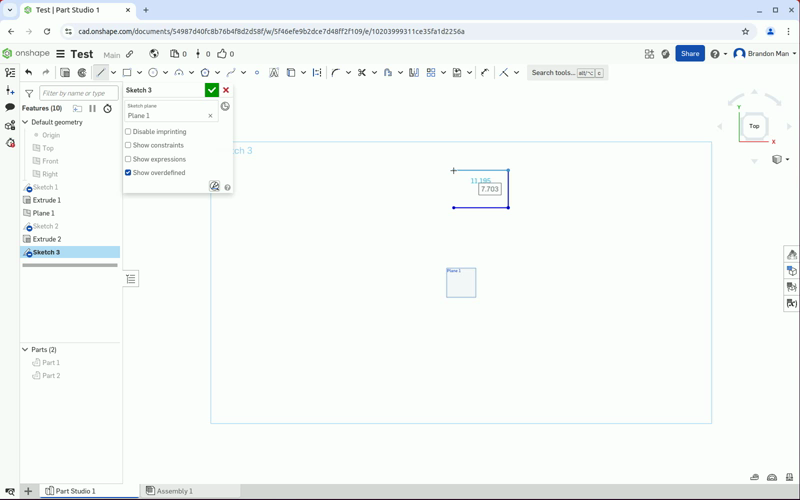
key_up(shift)
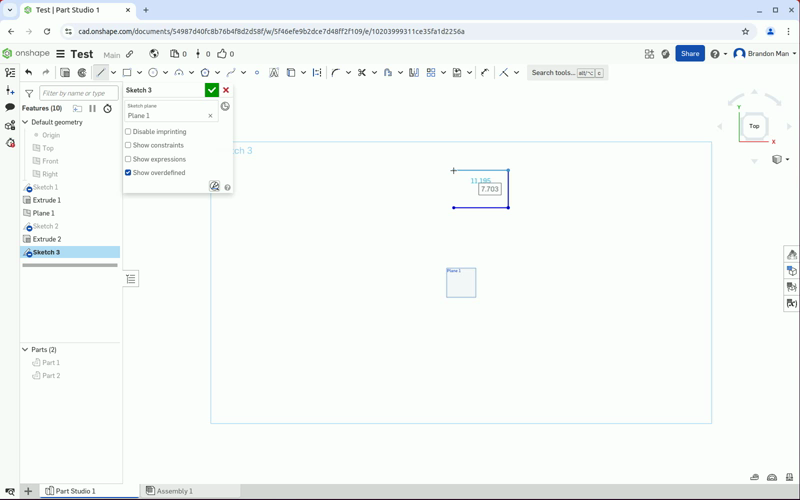
mouse_move(483, 170)
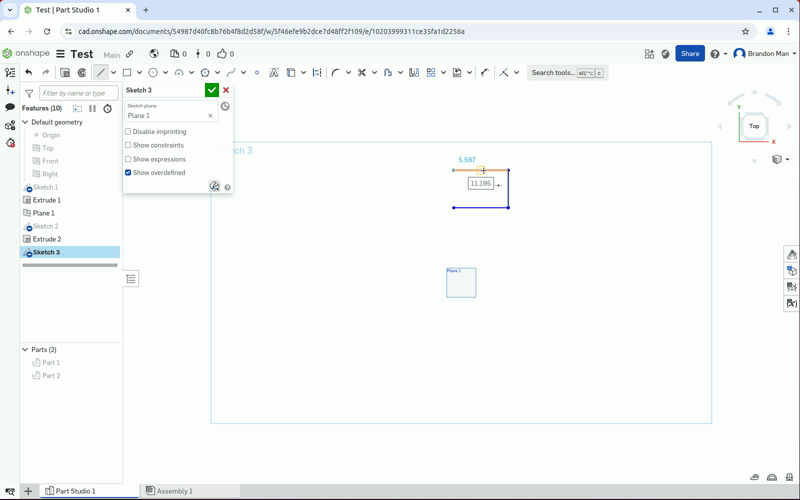
key_down(shift)
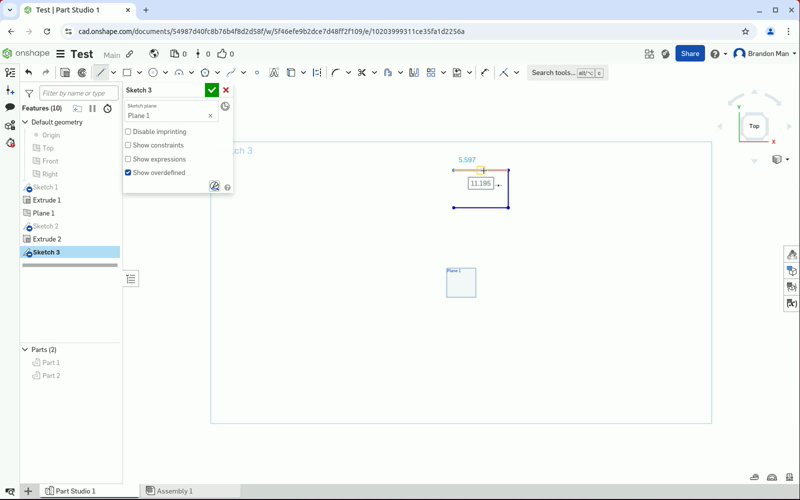
mouse_move(453, 207)
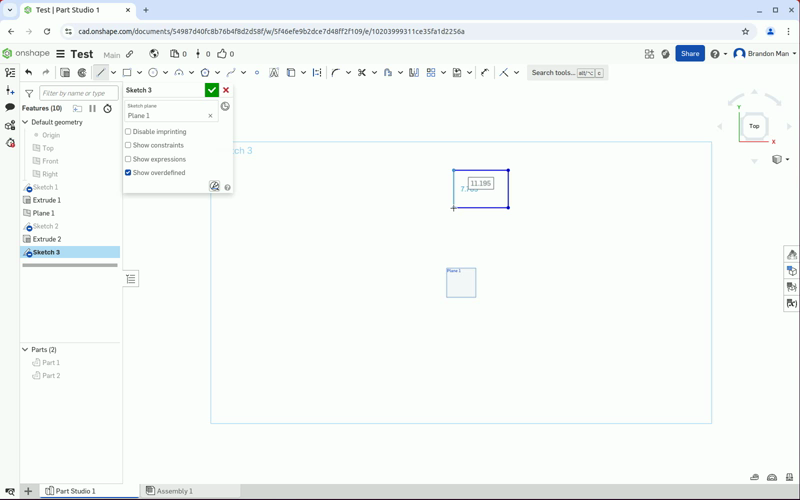
key_up(shift)
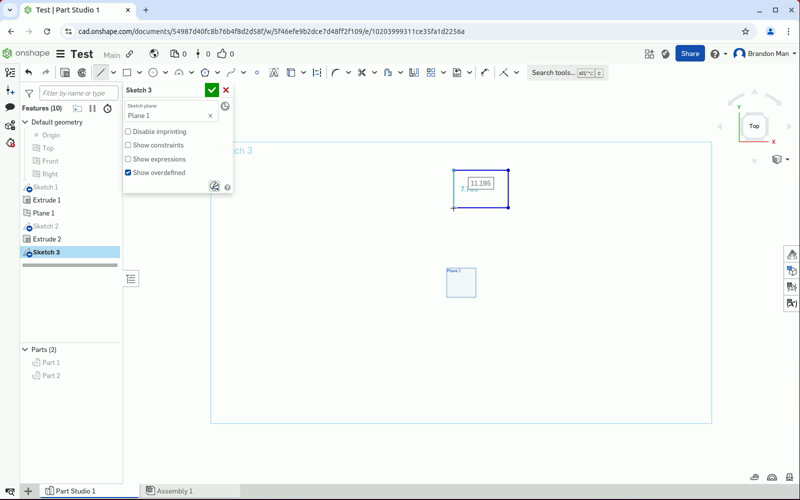
click(453, 207)
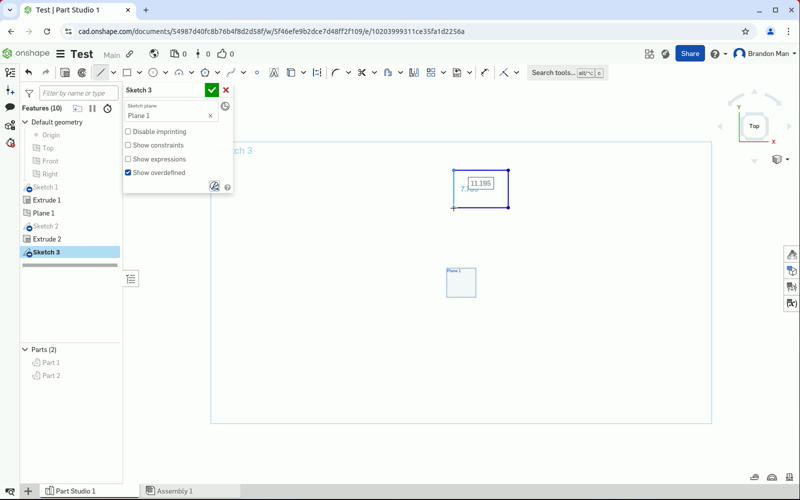
key(esc)
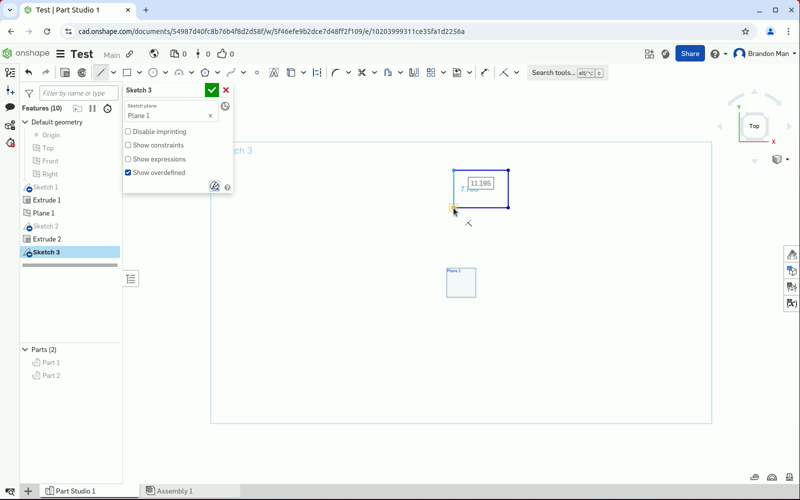
mouse_move(484, 197)
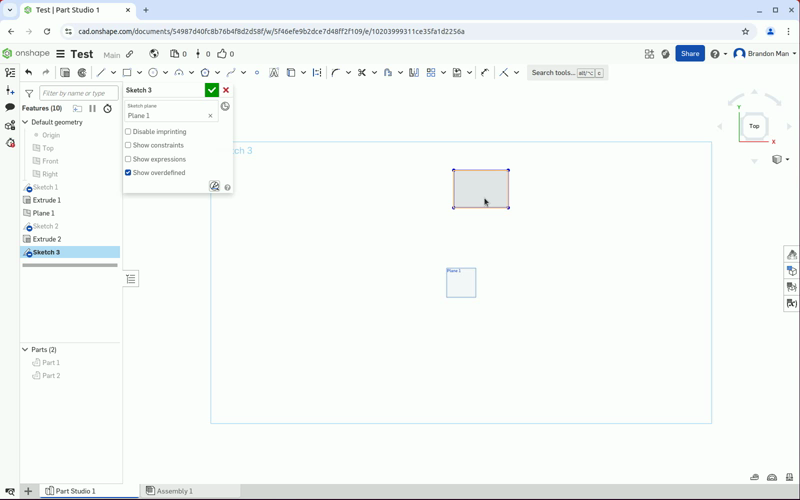
click(484, 197)
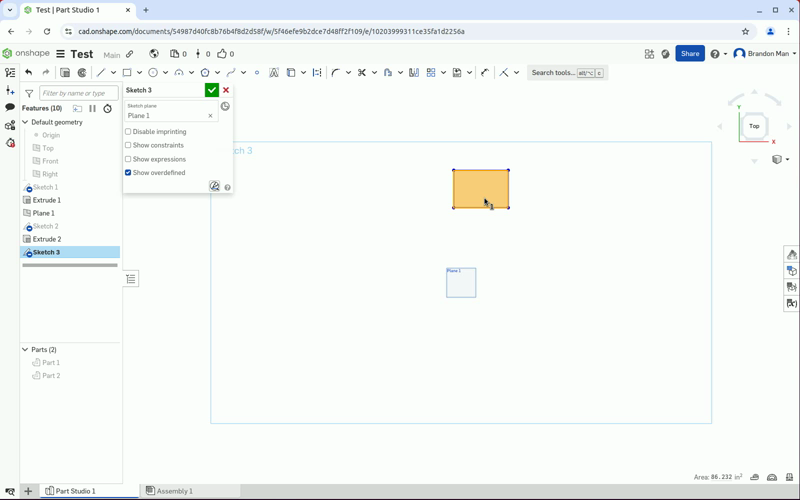
mouse_move(73, 352)
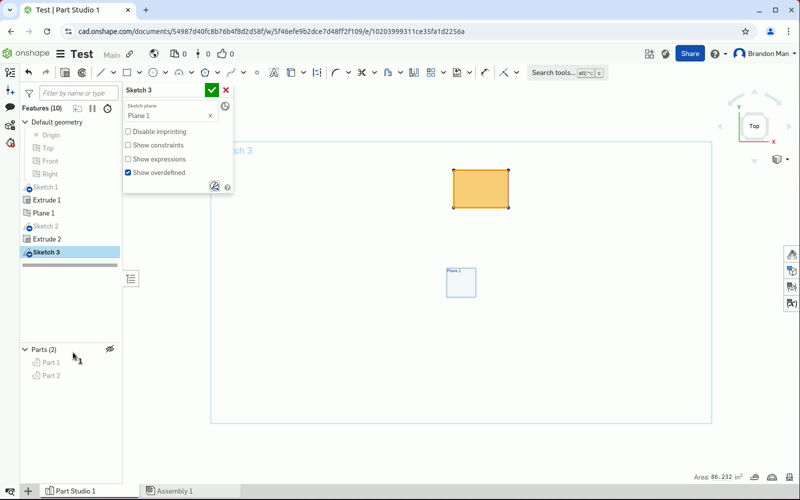
key(shift+y)
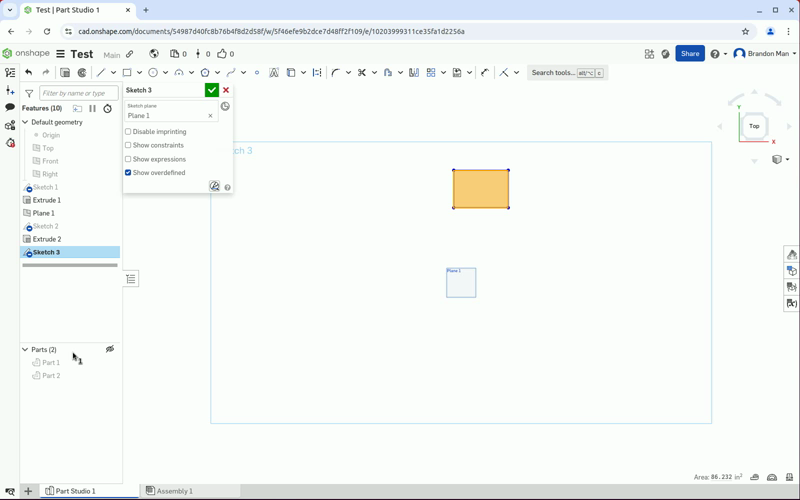
key(shift+e)
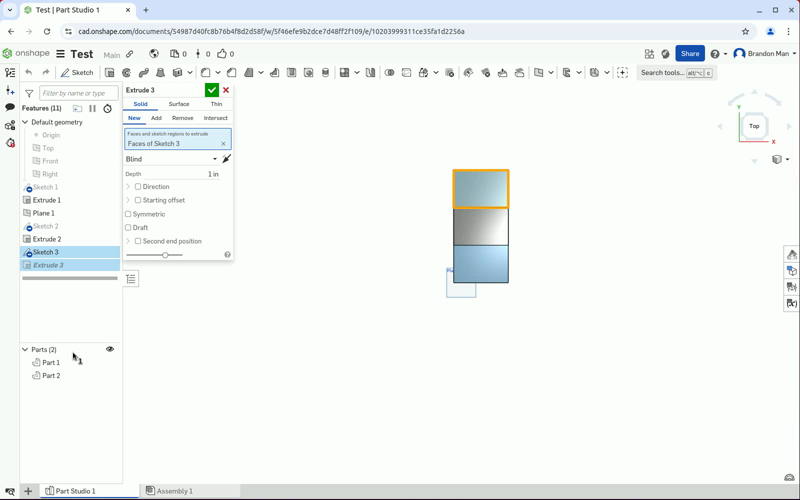
mouse_move(143, 106)
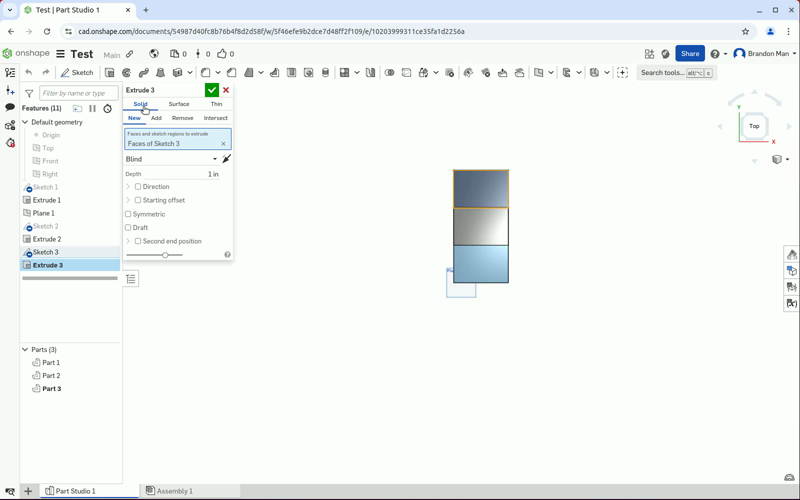
click(143, 106)
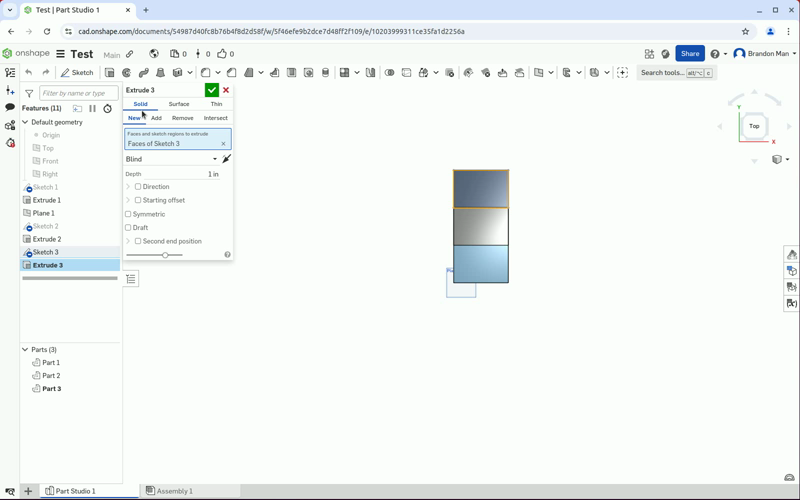
mouse_move(137, 120)
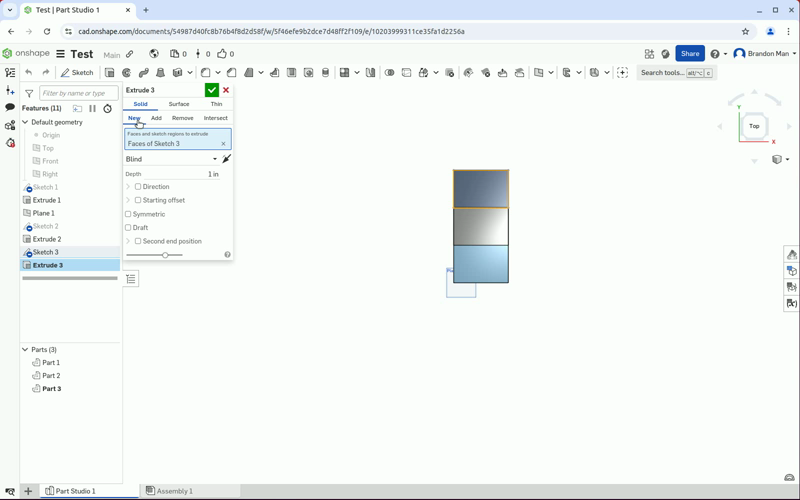
click(137, 120)
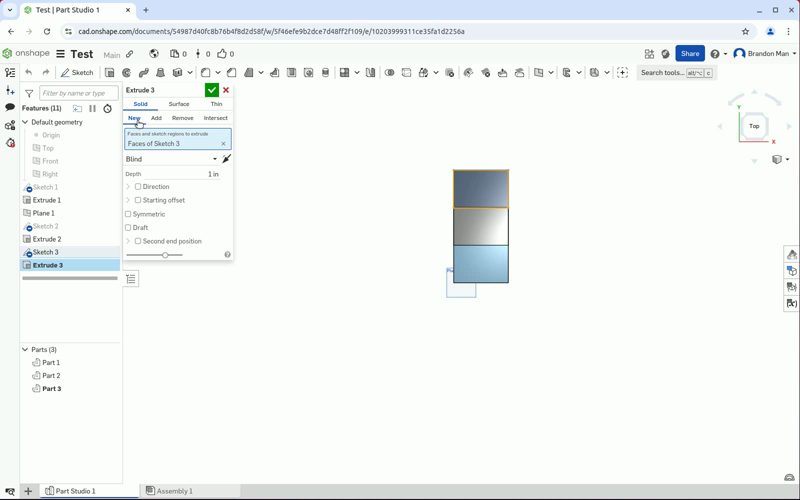
key(tab, 4)
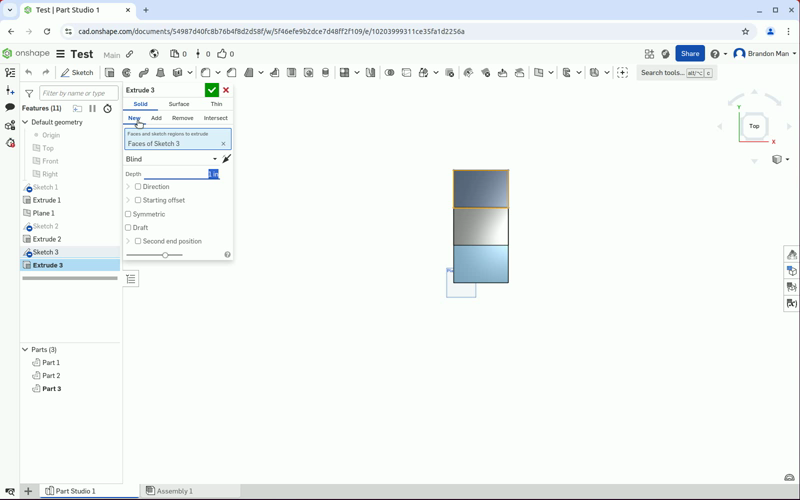
text(11.073)
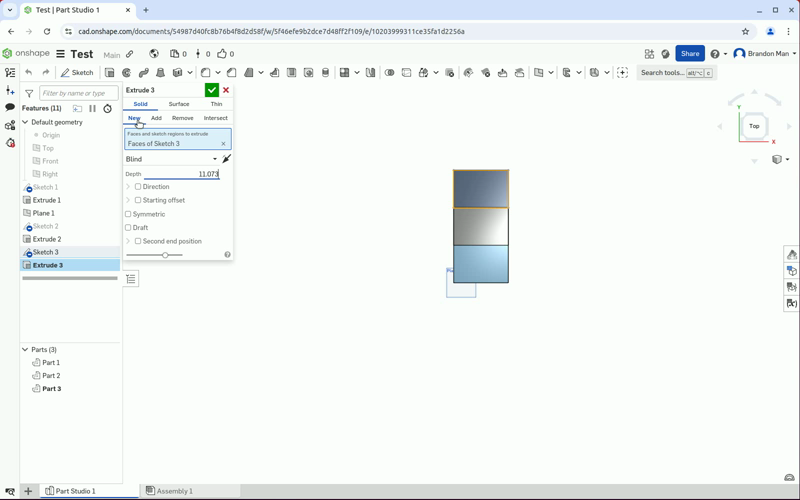
key(enter)
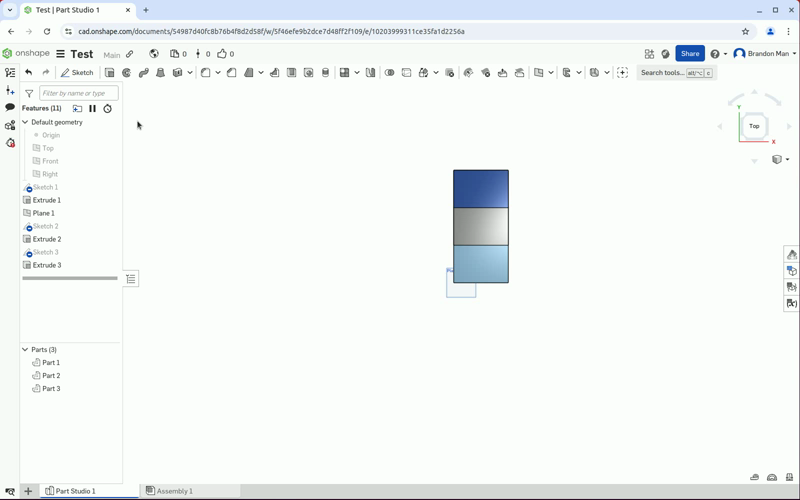
key(shift+h)
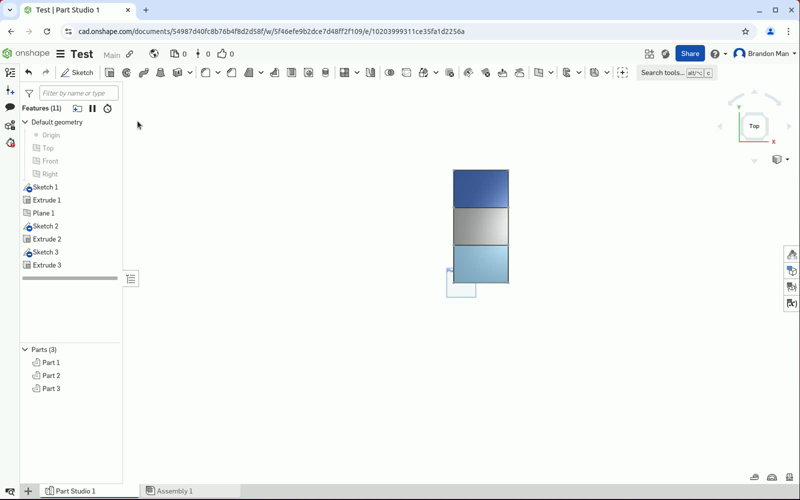
key(shift+h)
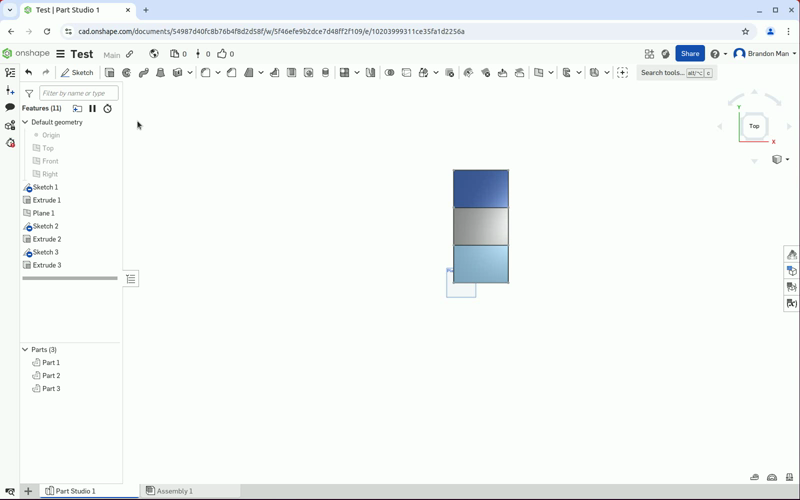
key(shift+7)
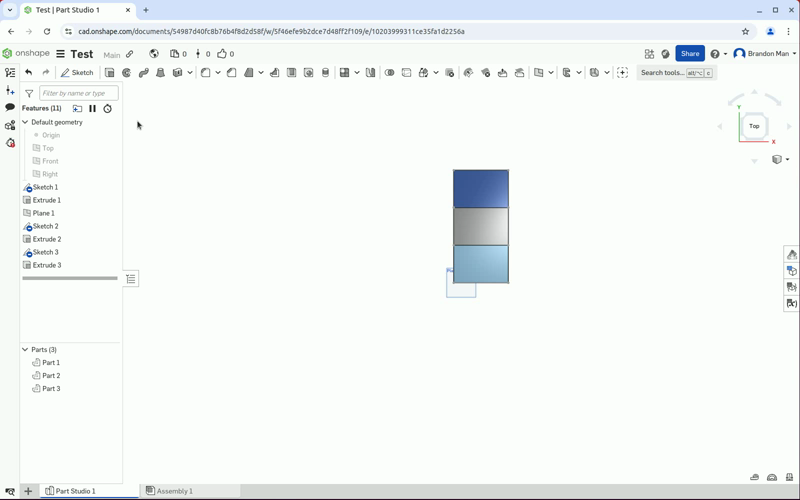
key(up, 3)
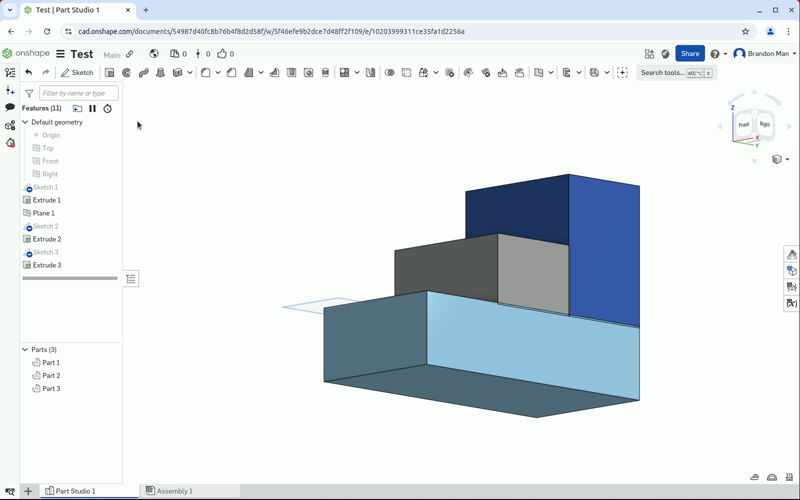
key(left, 3)
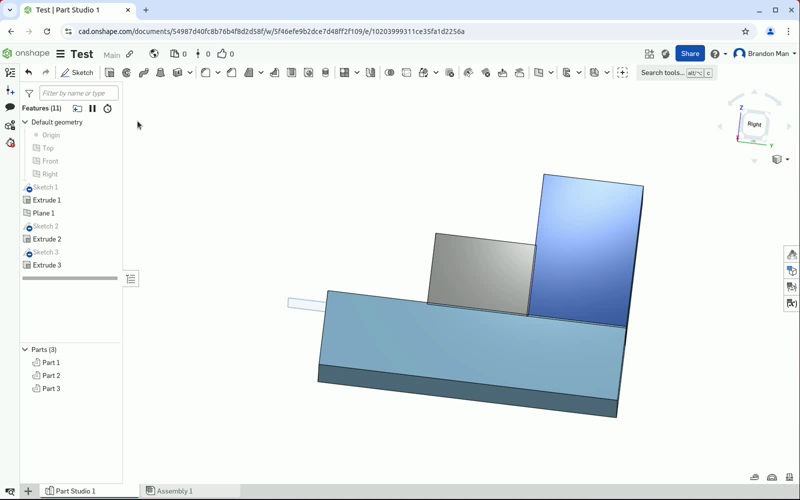
key(right, 3)
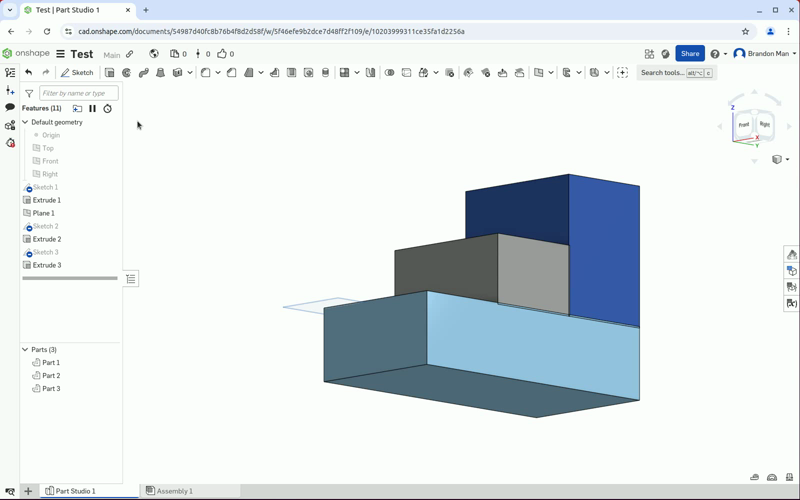
key(down, 3)
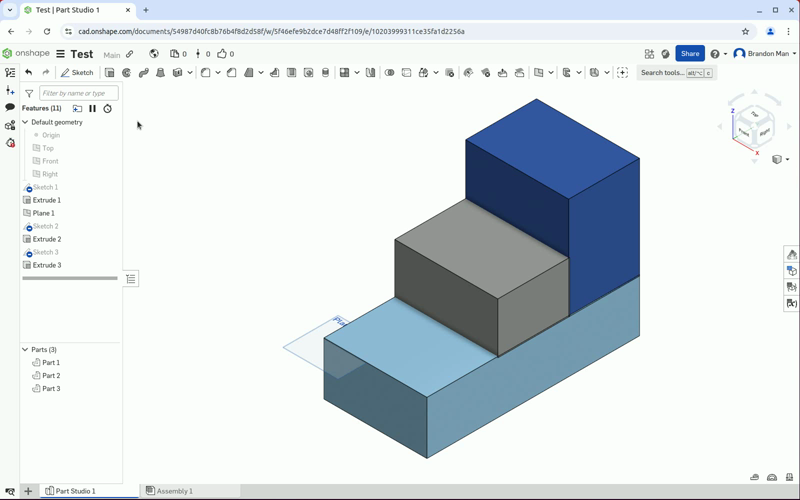
mouse_move(73, 189)
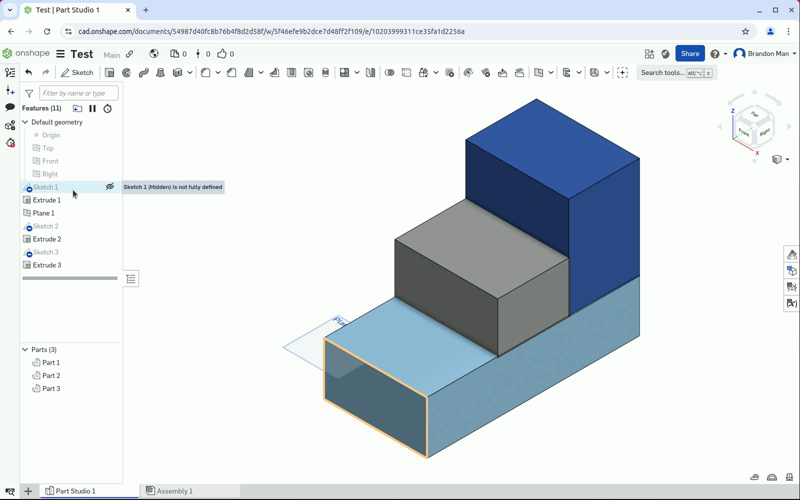
click(73, 189)